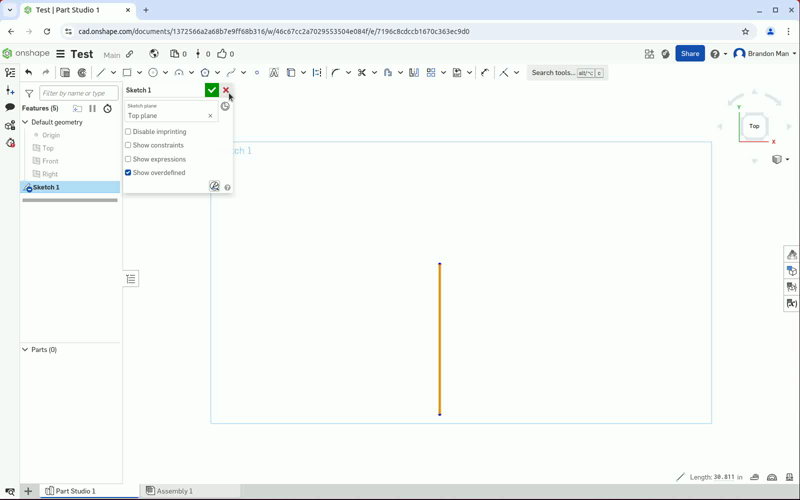
key(shift+h)
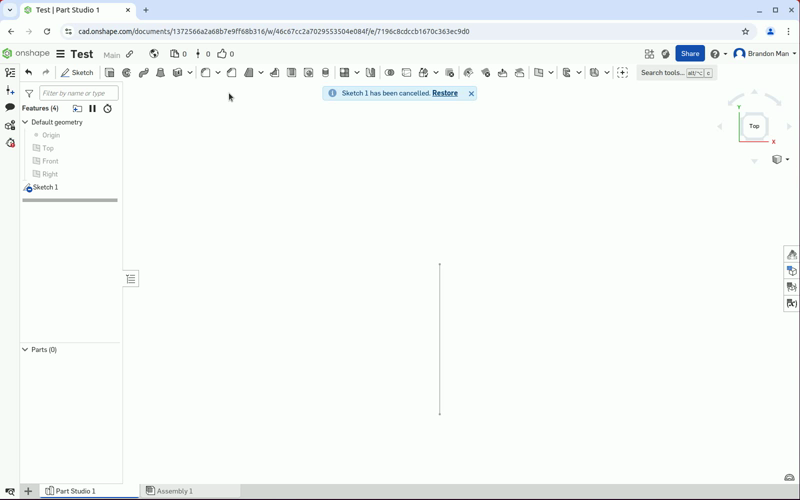
mouse_move(73, 352)
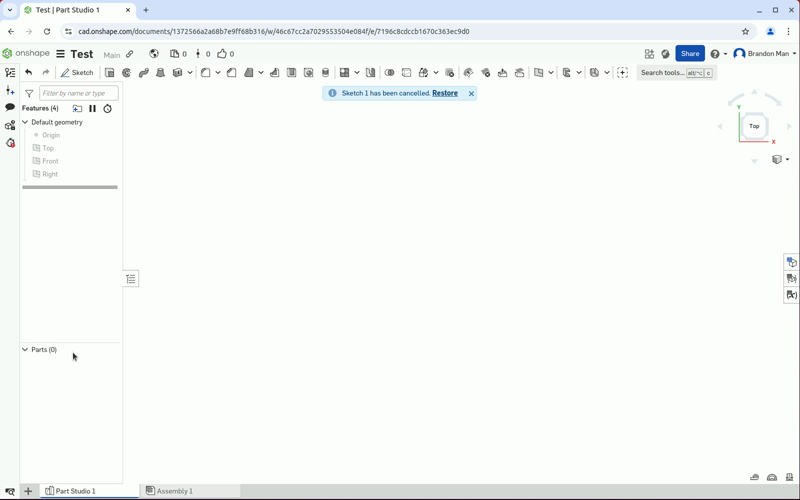
key(y)
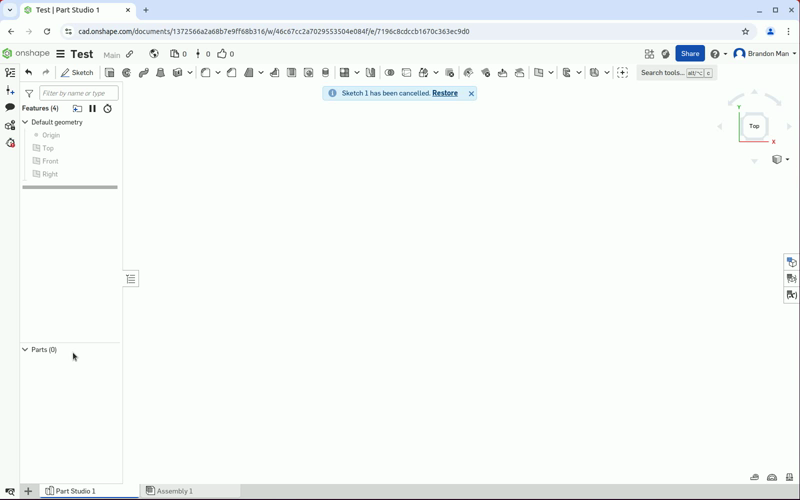
key(shift+p)
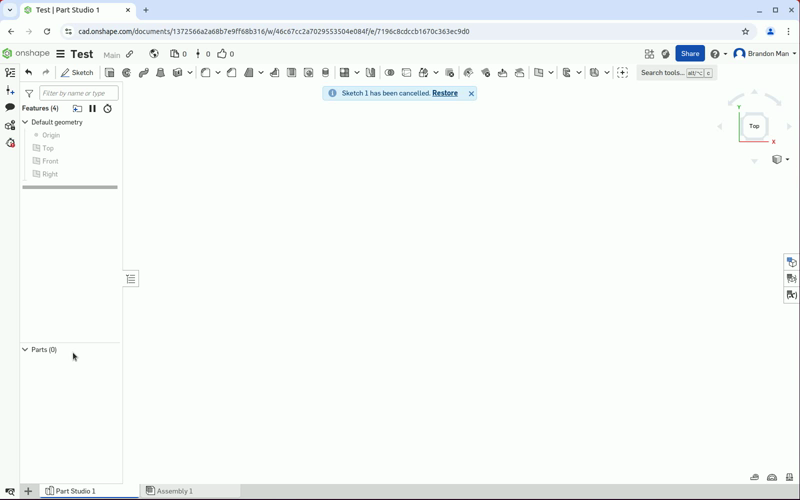
key(space)
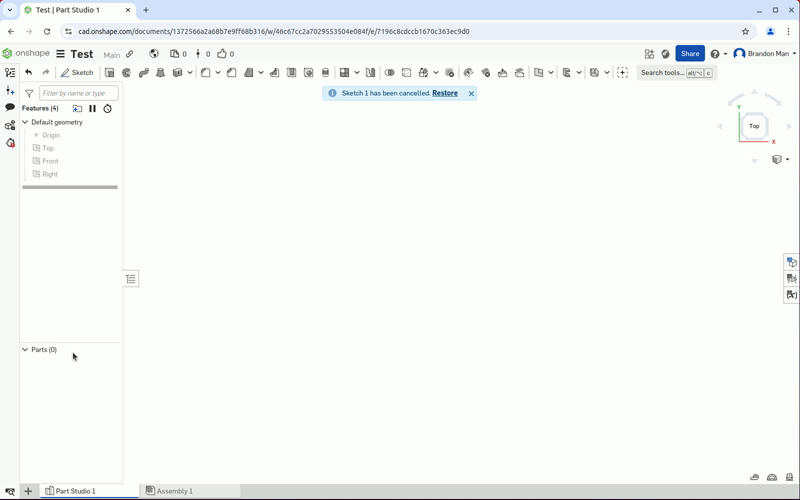
key_down(shift)
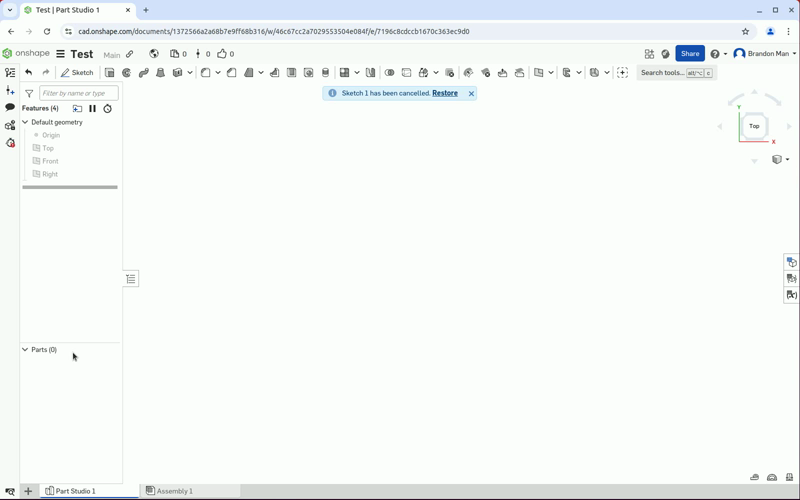
key(up)
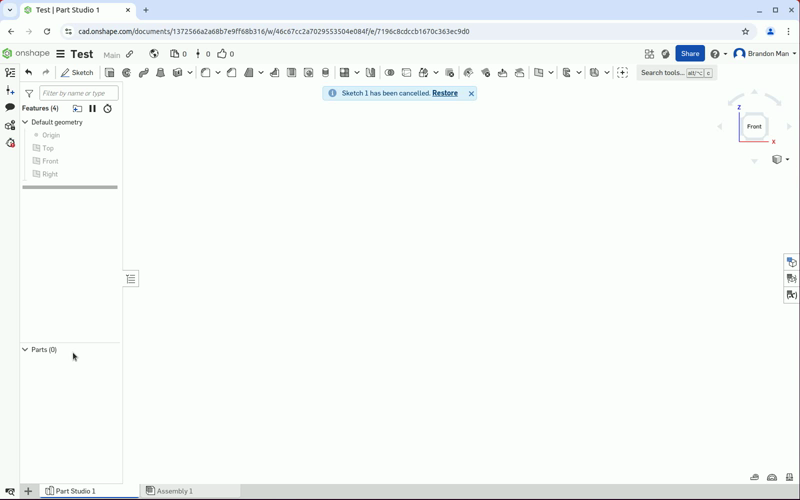
key_up(shift)
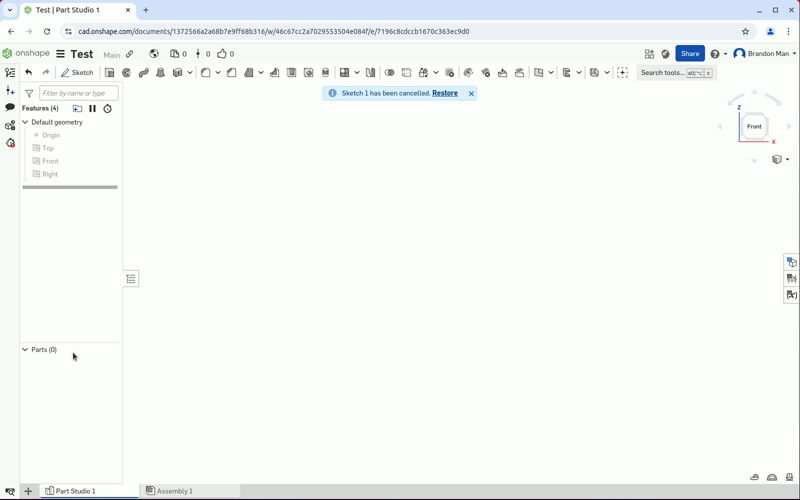
mouse_move(73, 352)
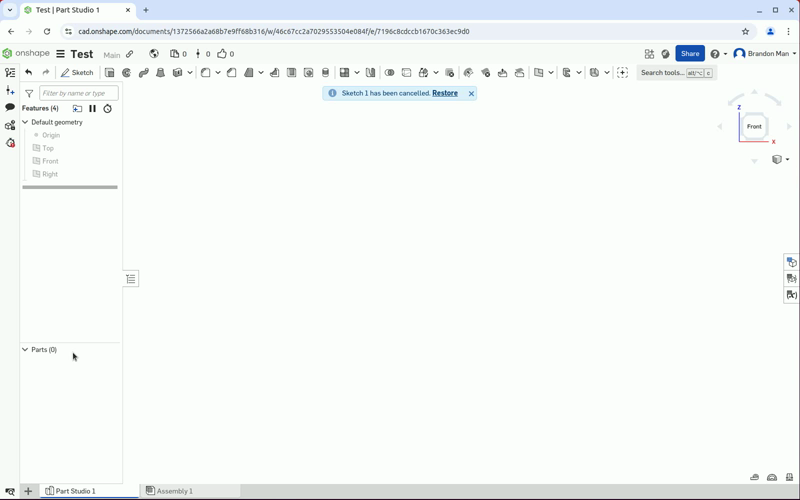
key(shift+y)
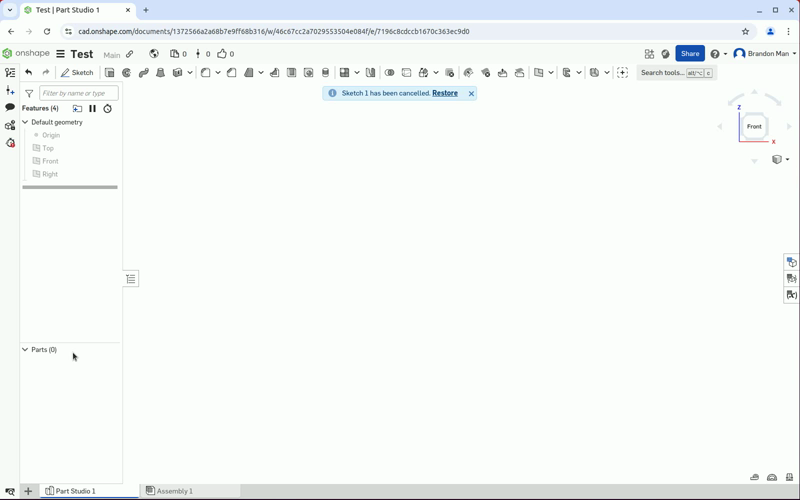
key(shift+s)
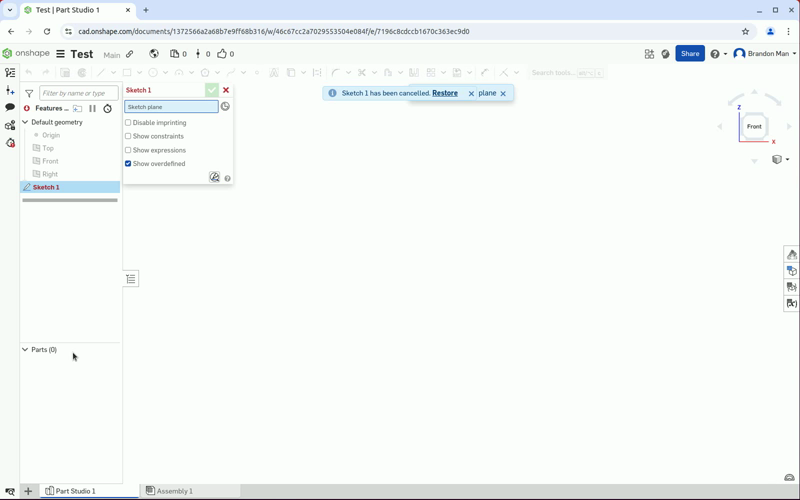
mouse_move(73, 163)
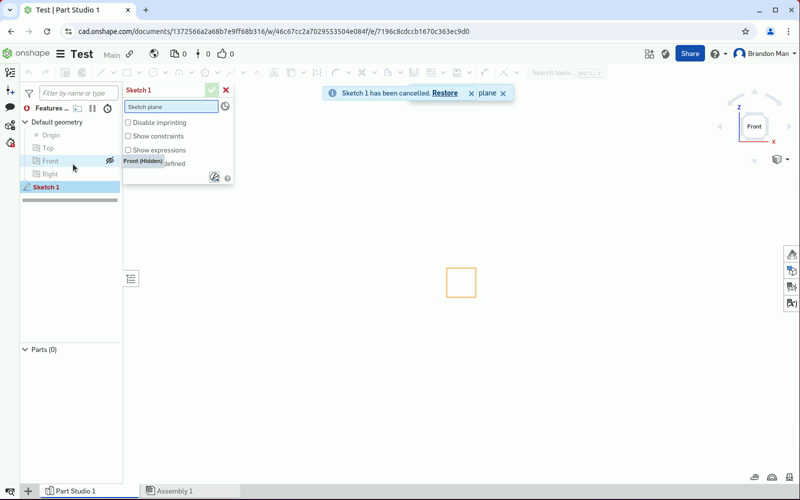
click(73, 163)
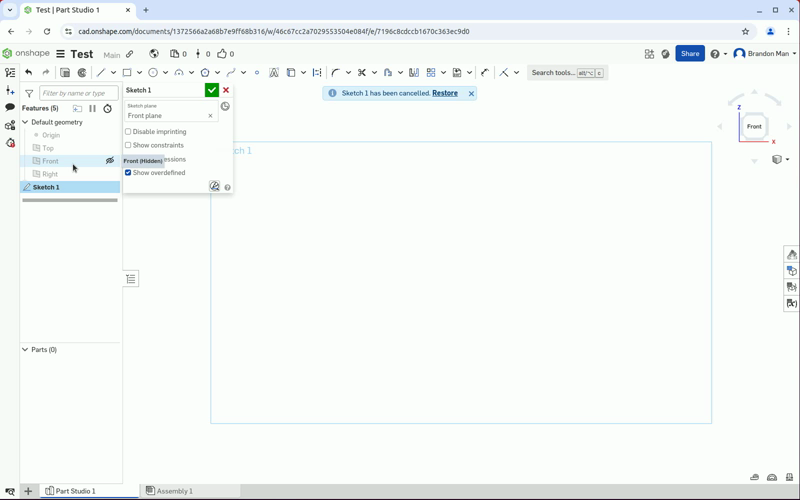
mouse_move(73, 352)
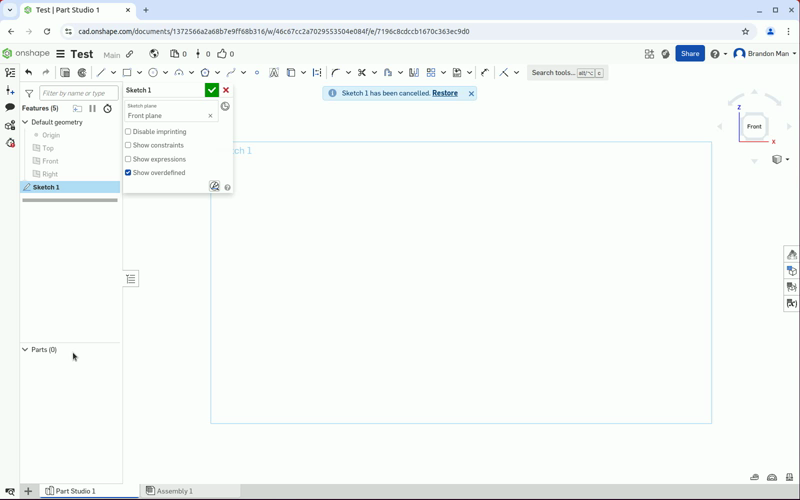
key(y)
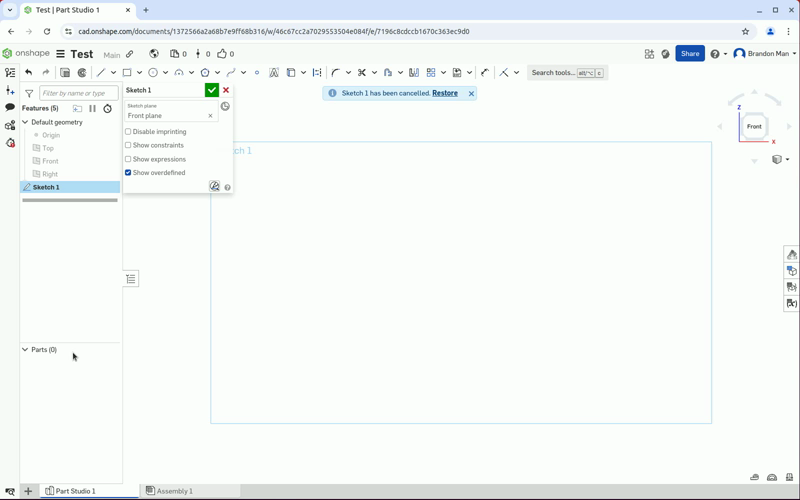
key(l)
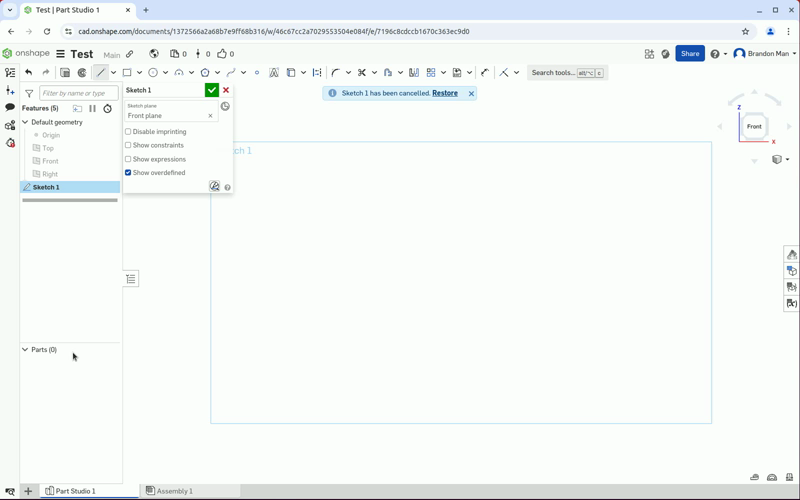
key_down(shift)
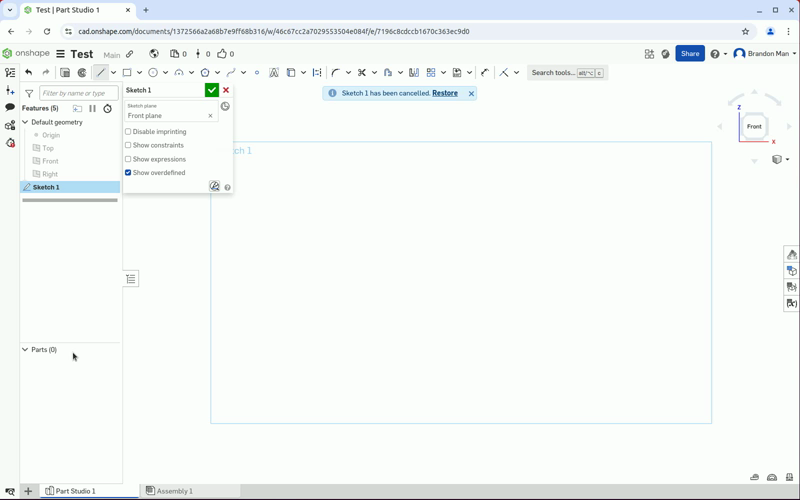
mouse_move(391, 326)
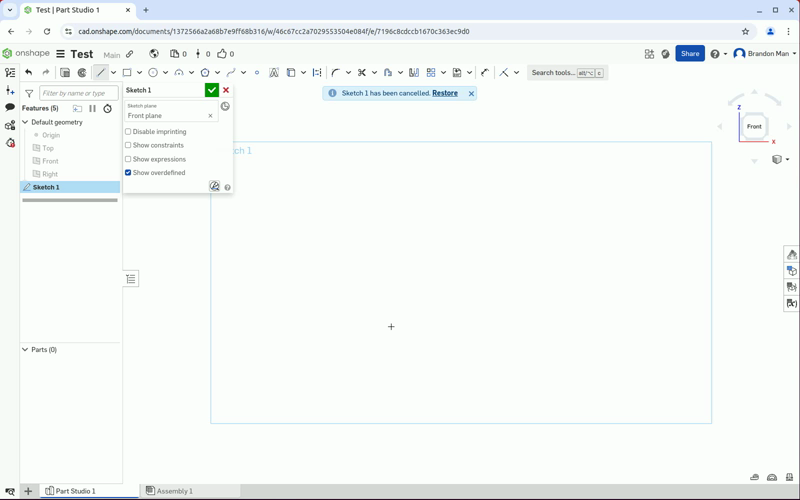
click(391, 326)
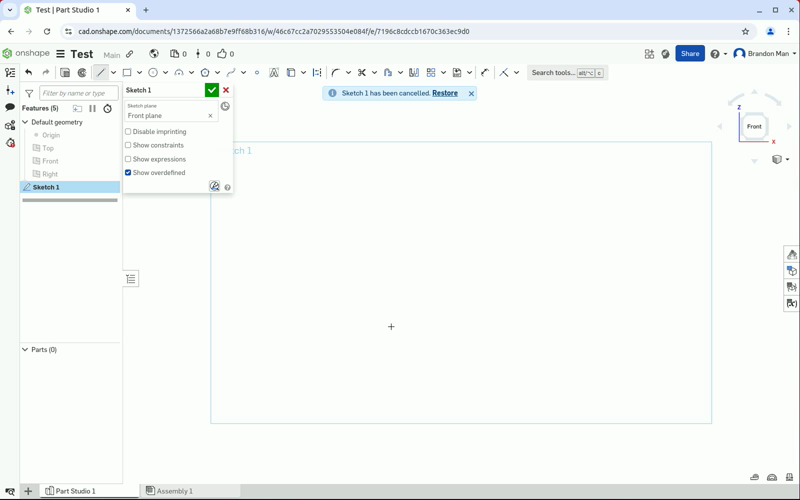
key_up(shift)
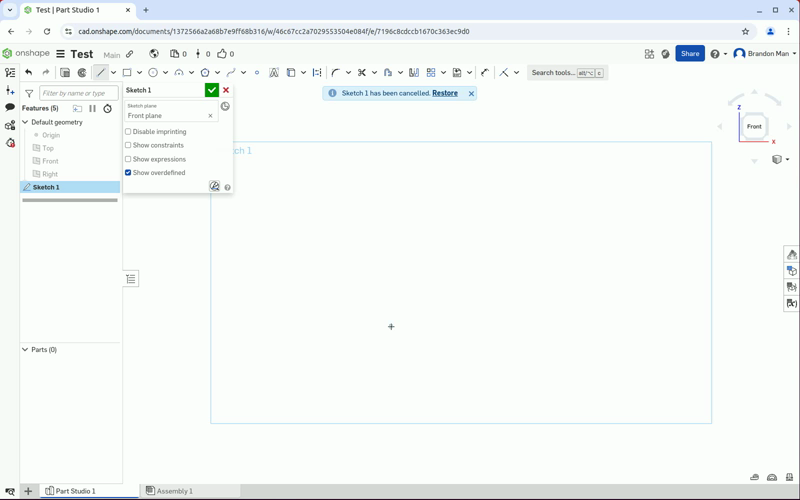
key_down(shift)
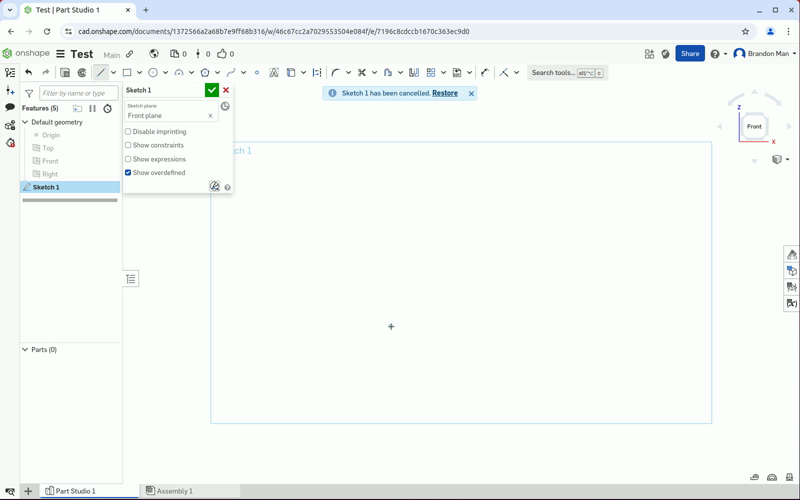
mouse_move(528, 326)
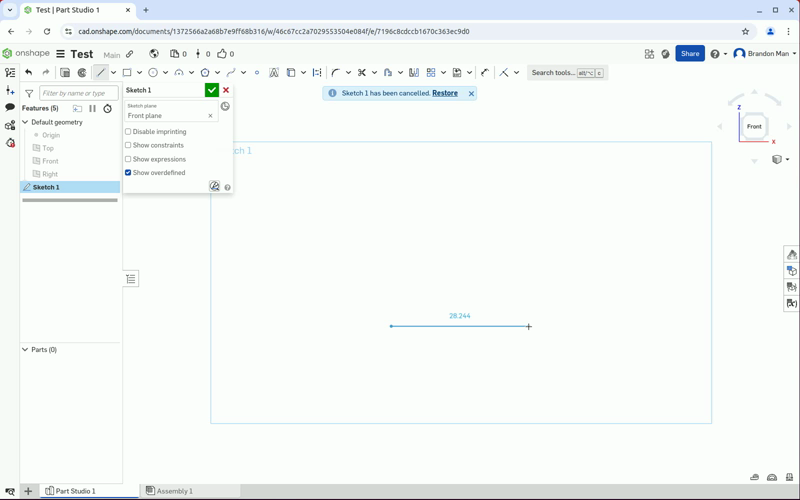
click(528, 326)
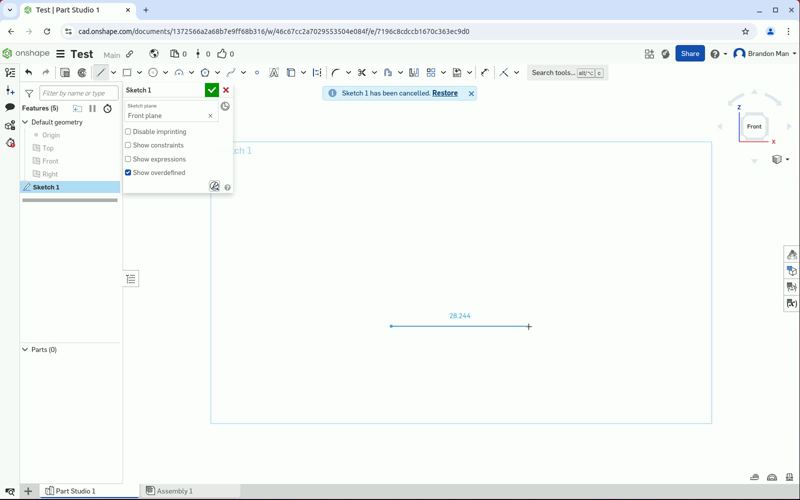
key_up(shift)
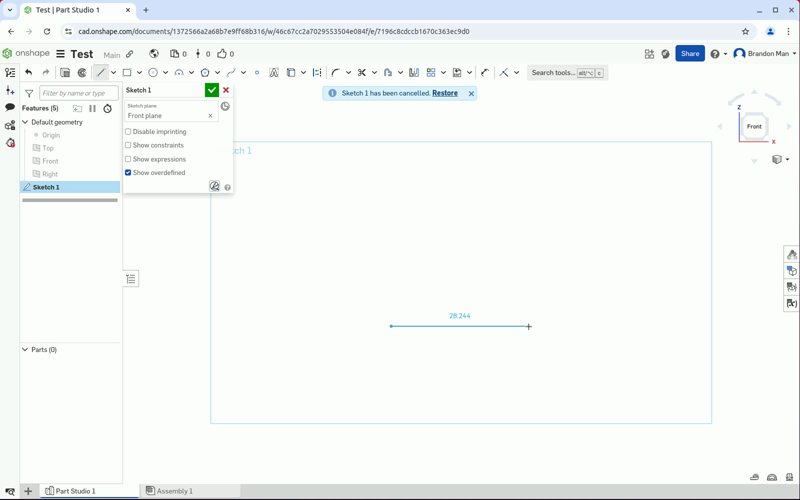
key_down(shift)
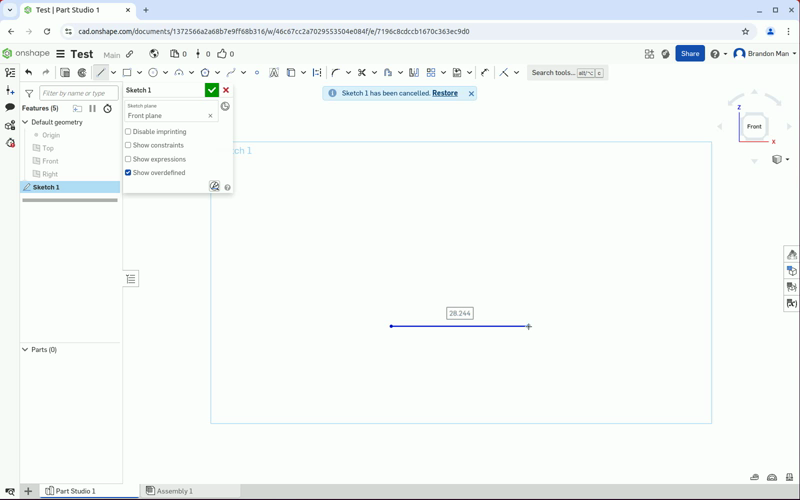
mouse_move(528, 238)
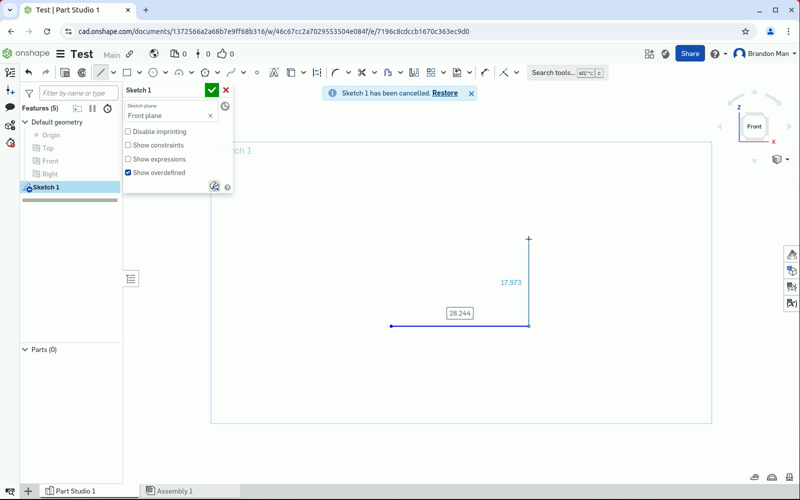
click(528, 238)
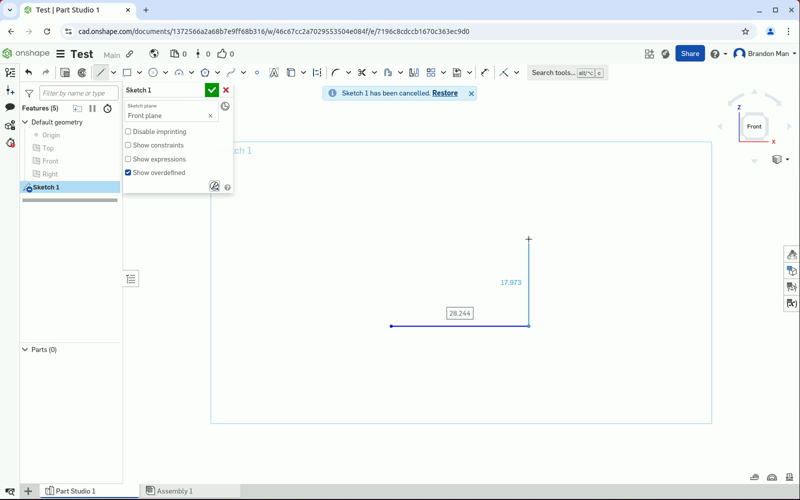
key_up(shift)
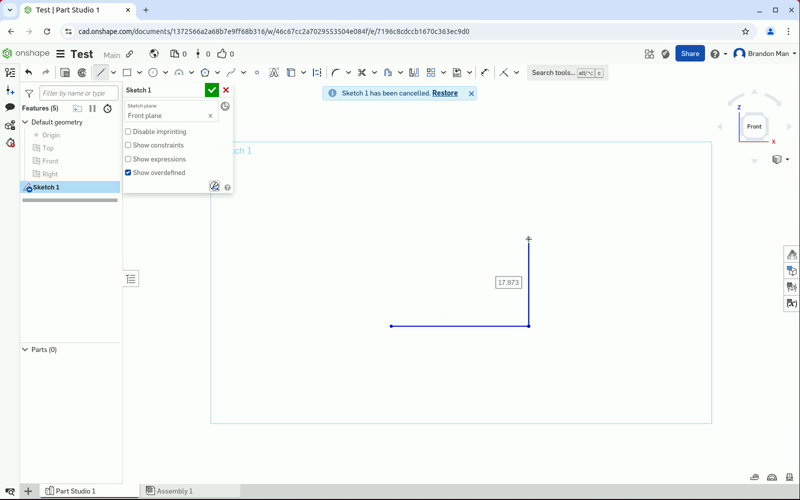
key_down(shift)
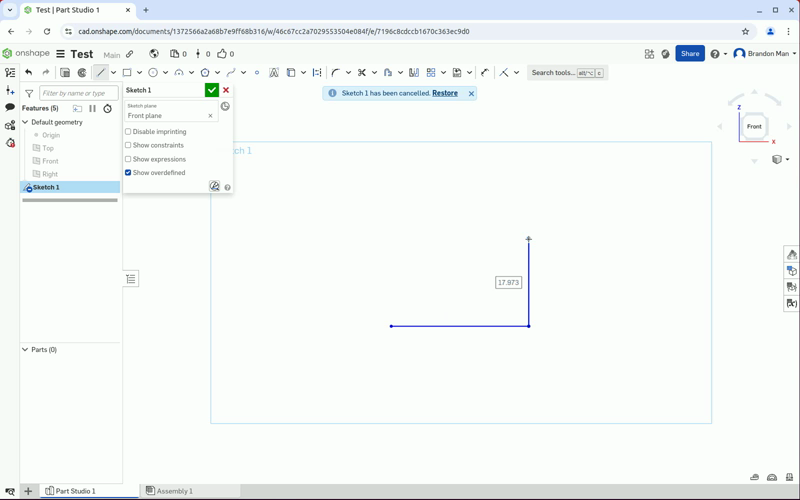
mouse_move(391, 238)
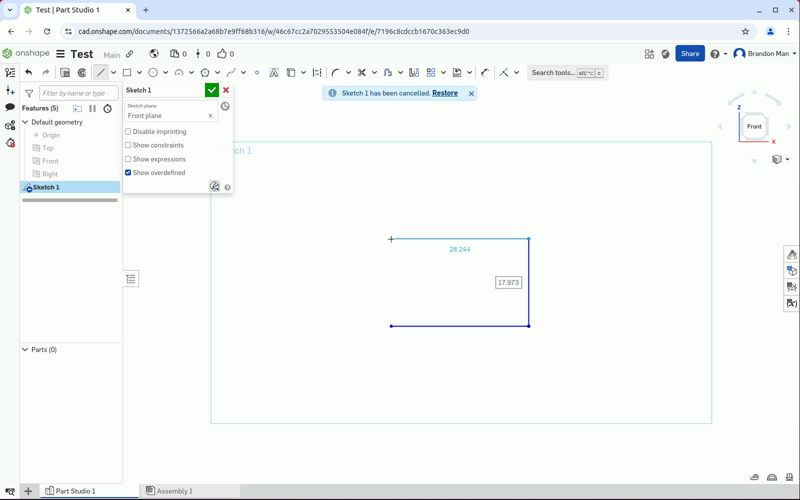
click(391, 238)
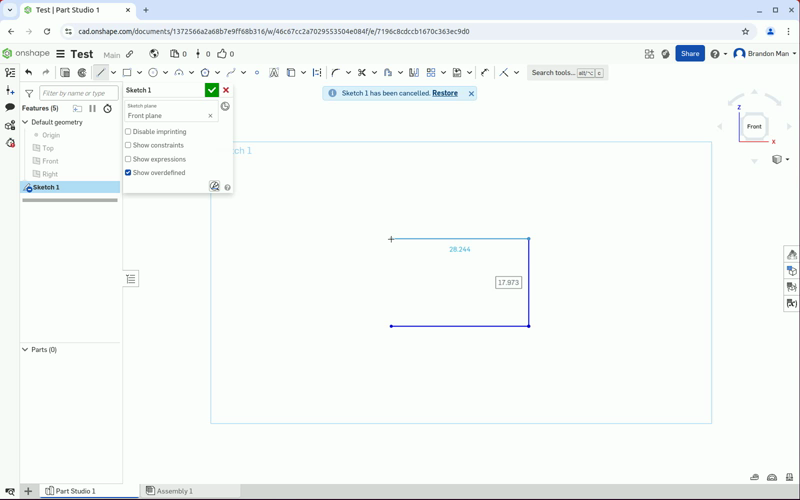
key_up(shift)
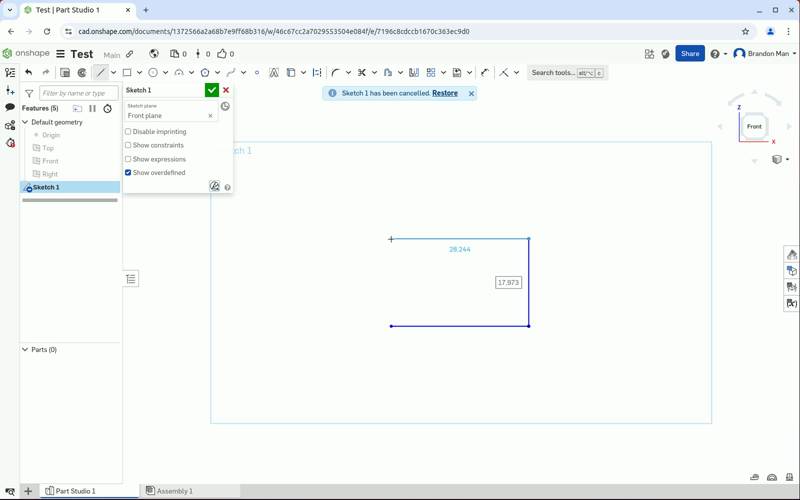
key(esc)
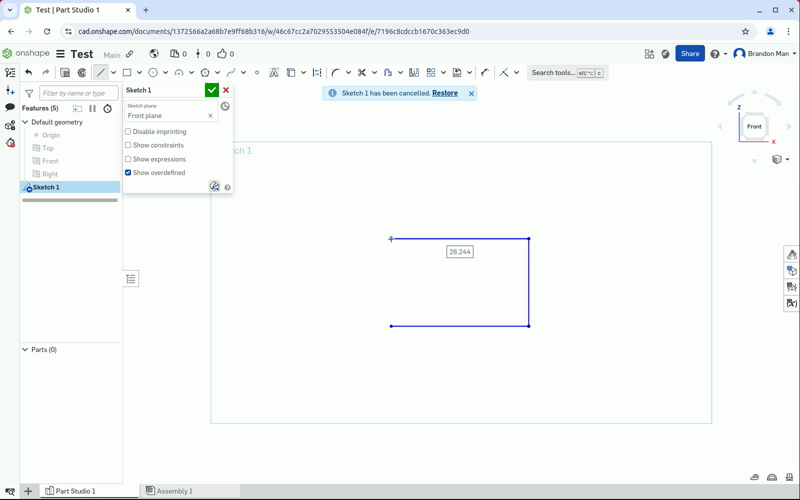
key(a)
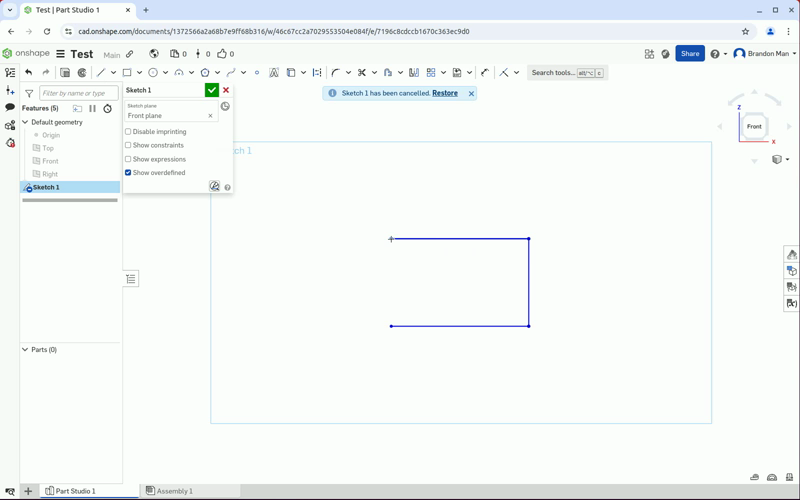
mouse_move(391, 238)
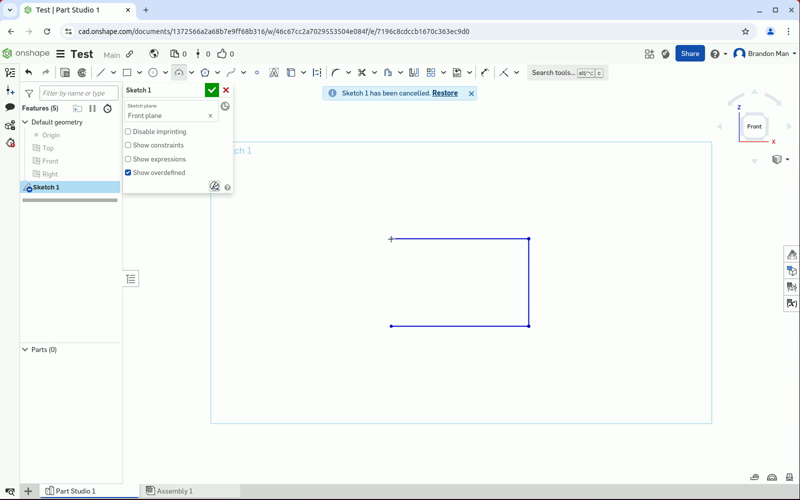
click(391, 238)
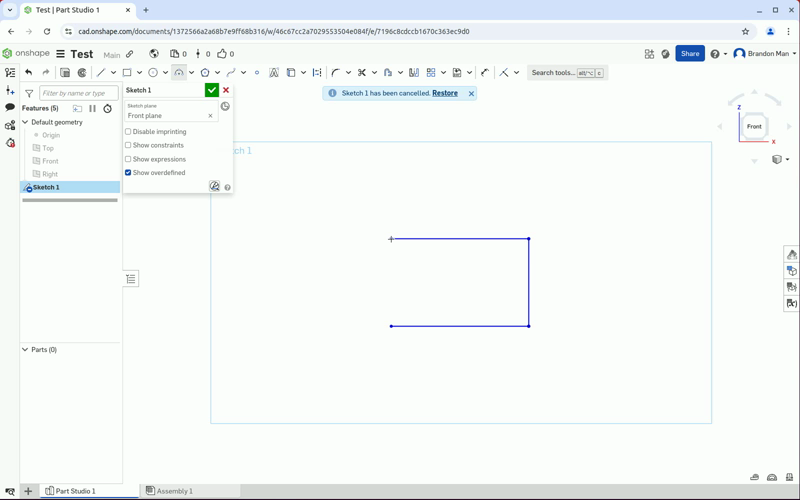
mouse_move(391, 326)
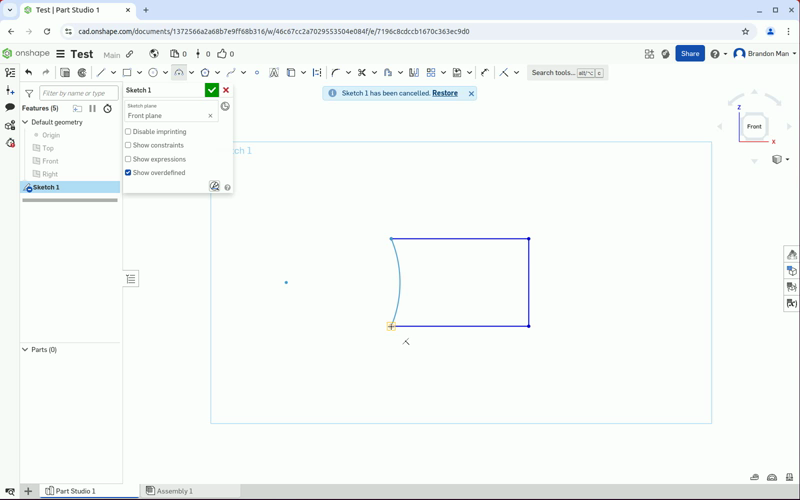
click(391, 326)
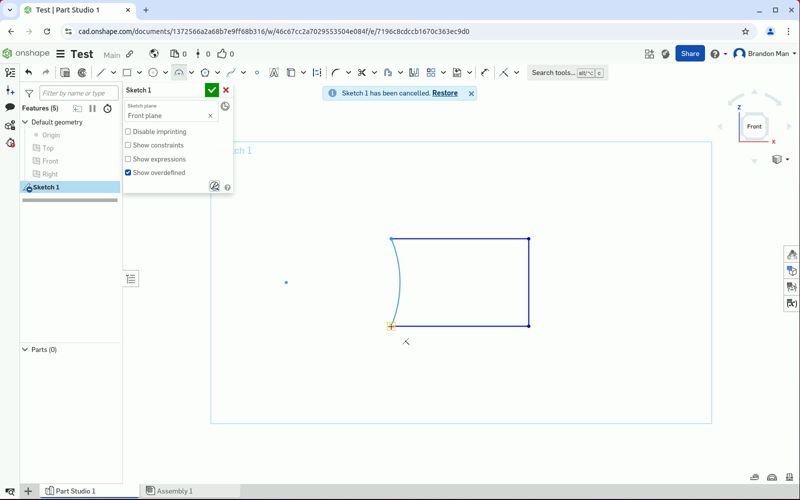
key_down(shift)
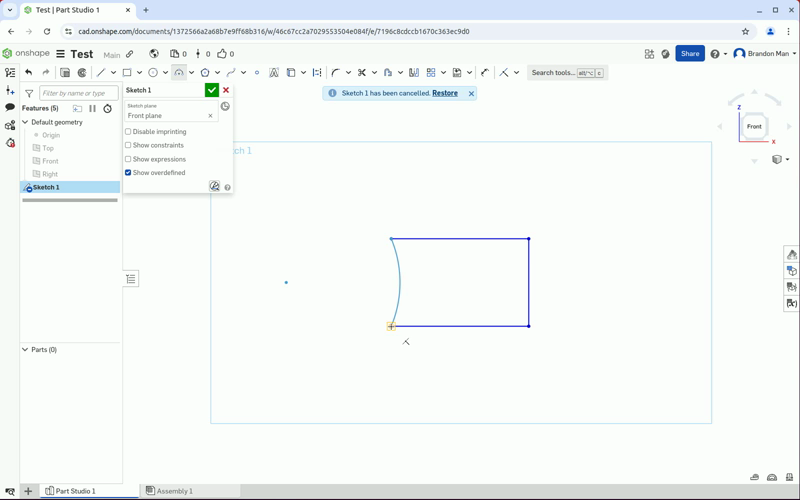
mouse_move(347, 282)
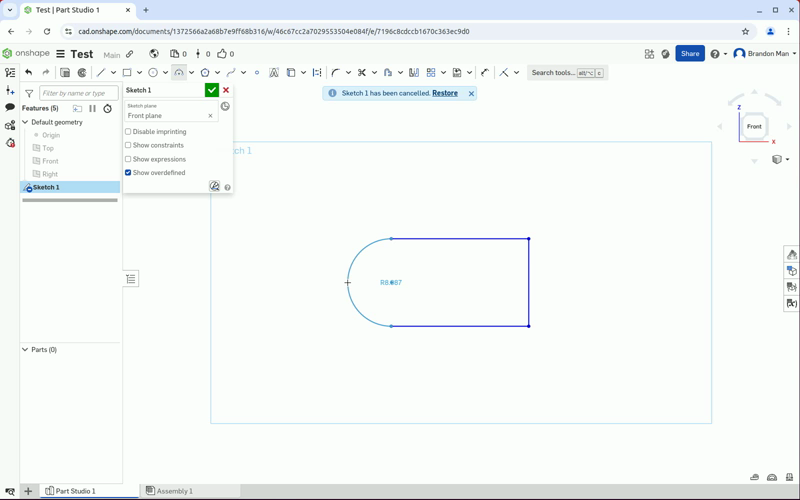
click(347, 282)
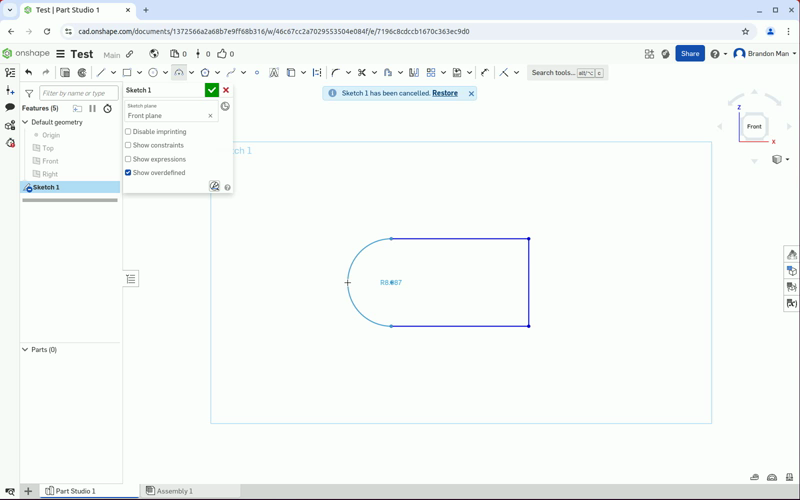
key_up(shift)
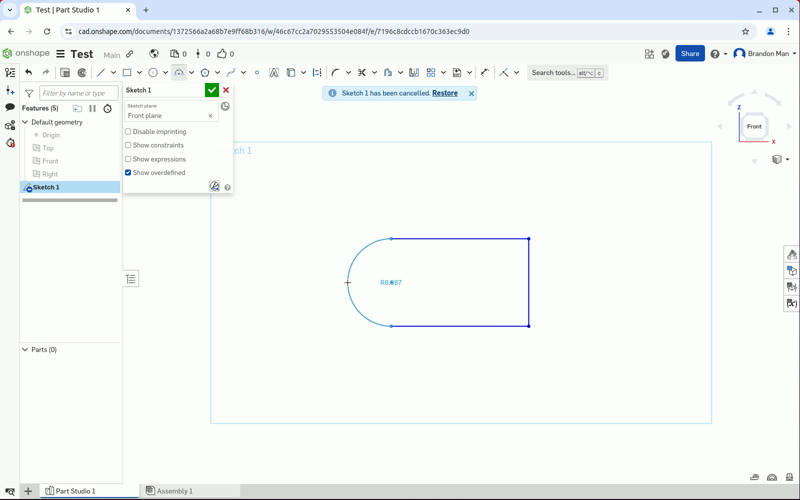
key(esc)
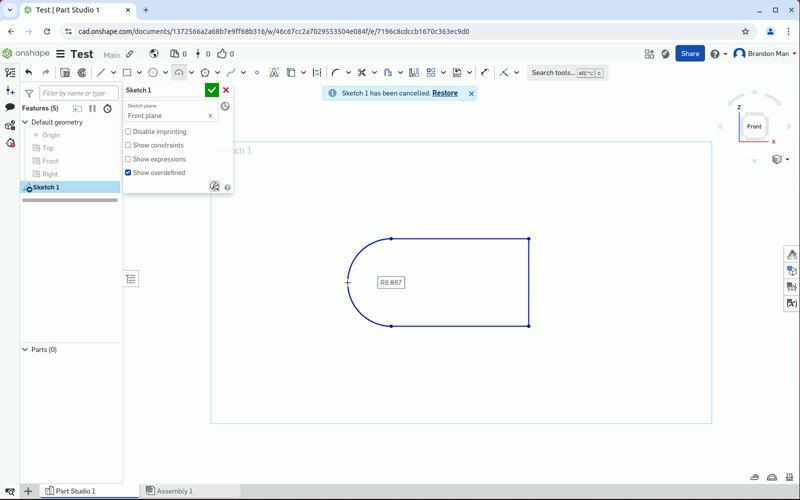
key(c)
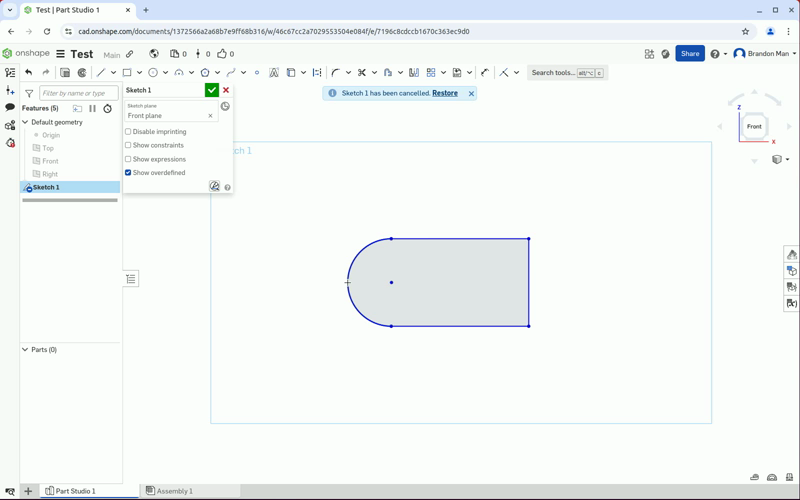
key_down(shift)
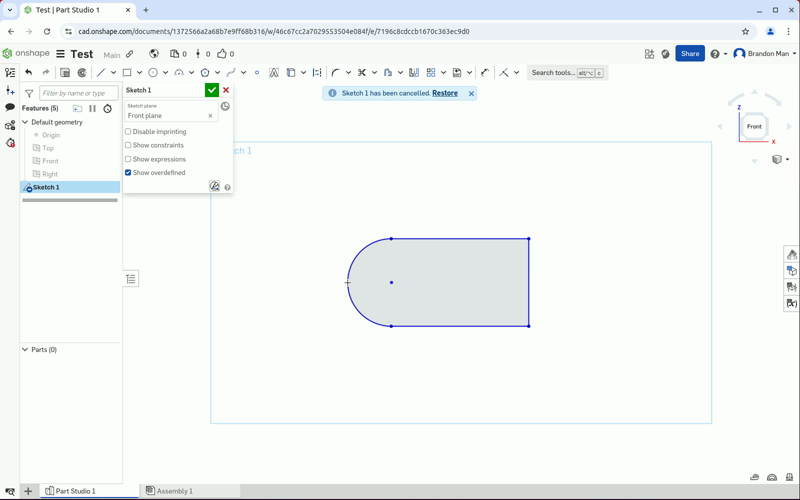
mouse_move(391, 282)
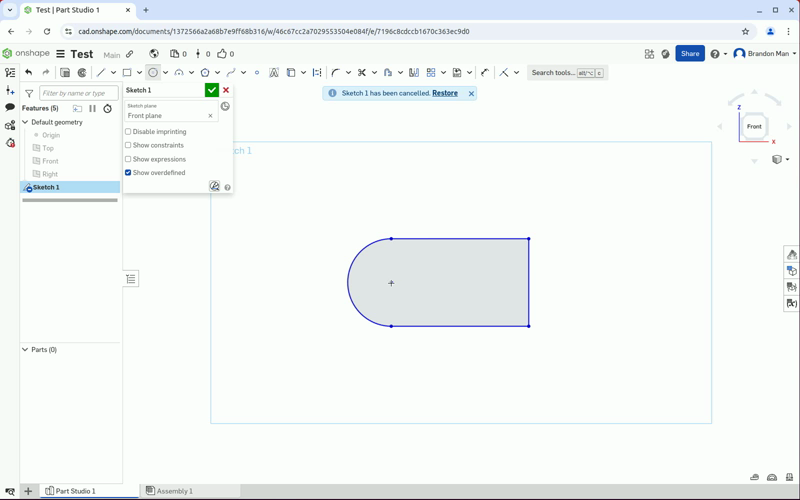
scroll(6)
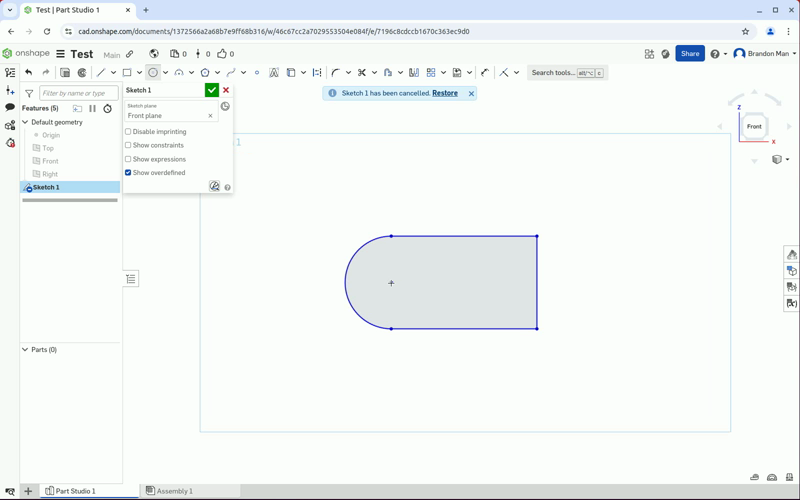
scroll(6)
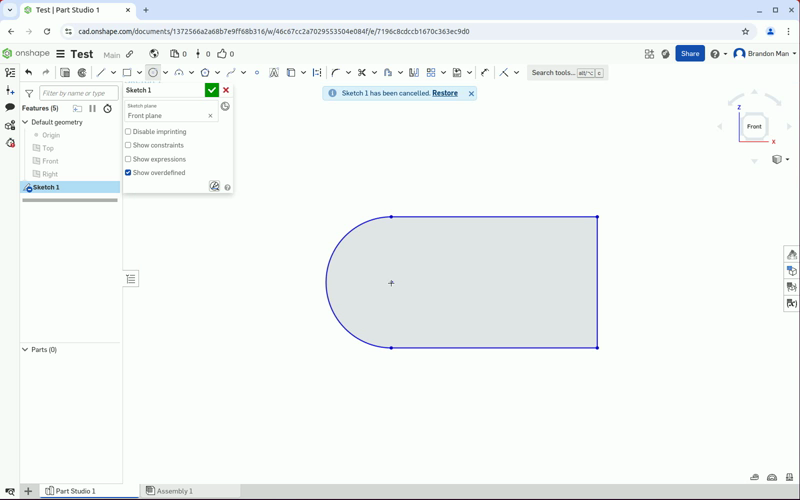
scroll(6)
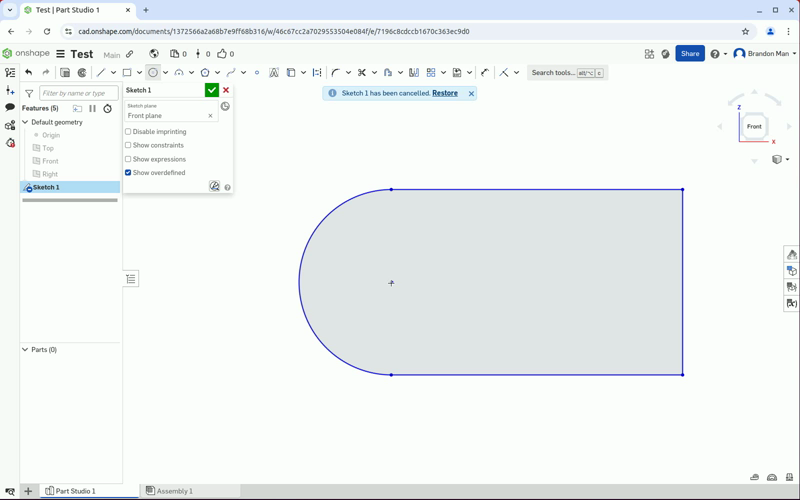
scroll(6)
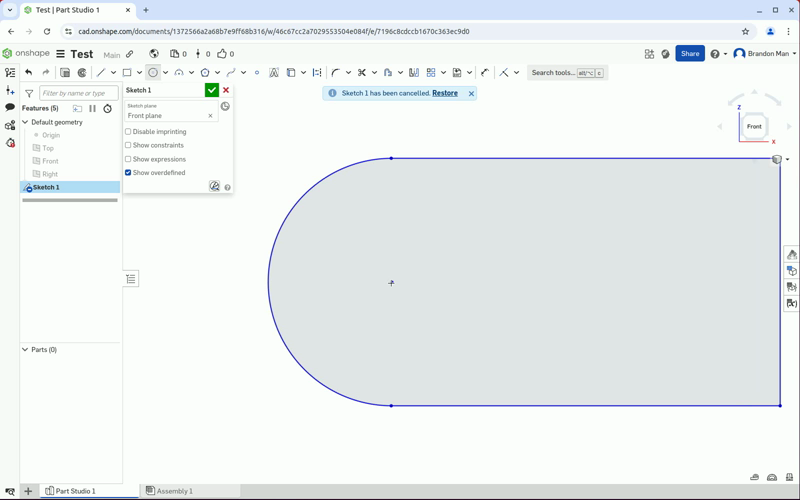
scroll(6)
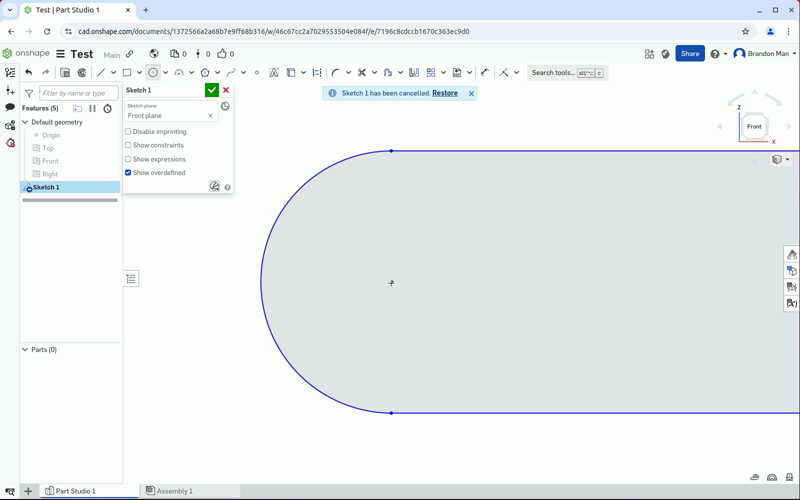
scroll(6)
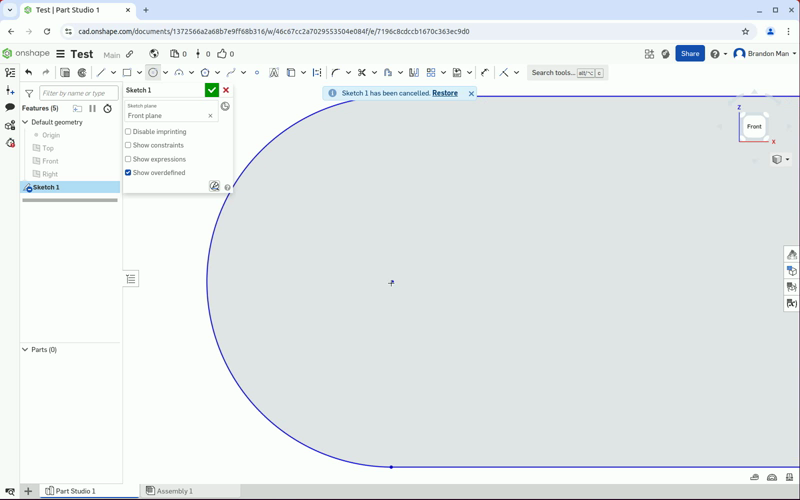
scroll(6)
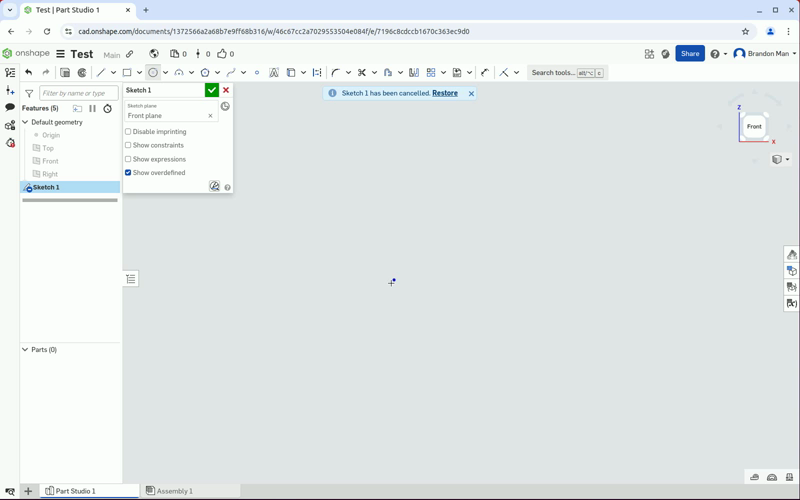
click(391, 282)
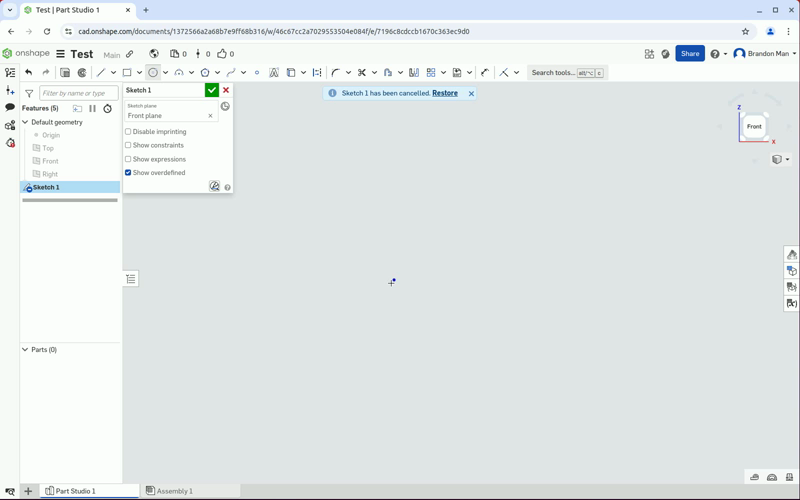
scroll(-6)
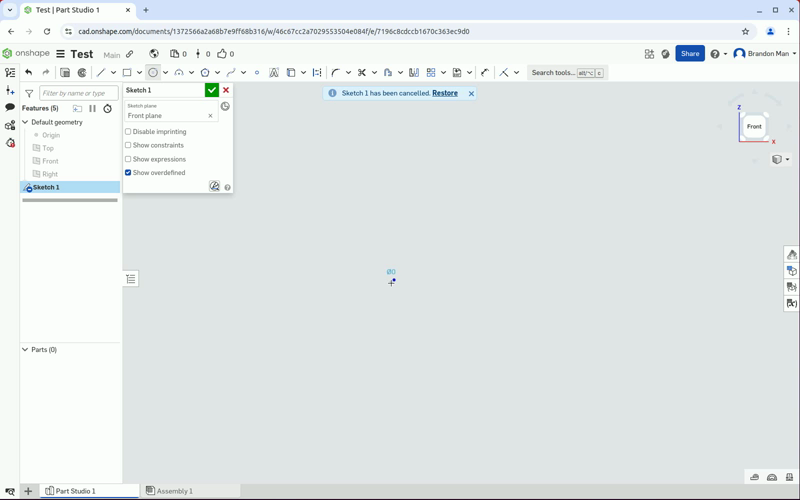
scroll(-6)
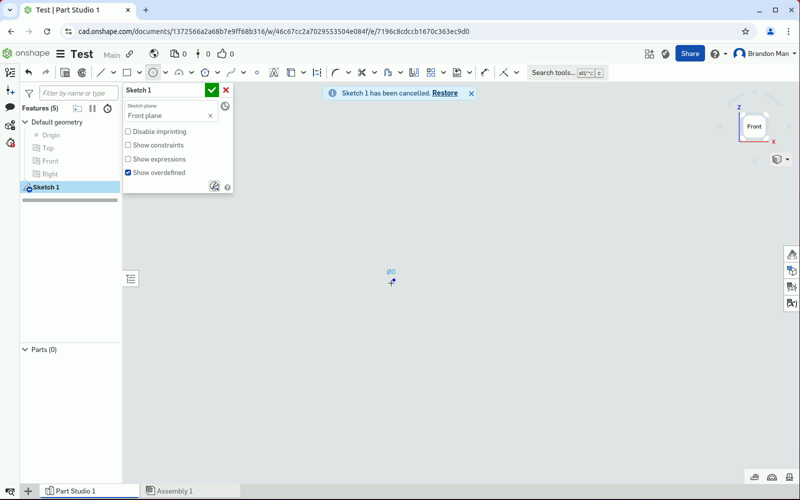
scroll(-6)
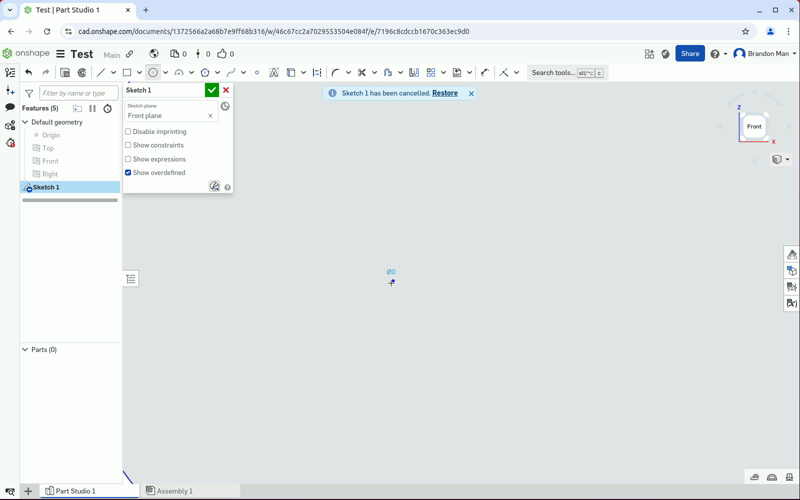
scroll(-6)
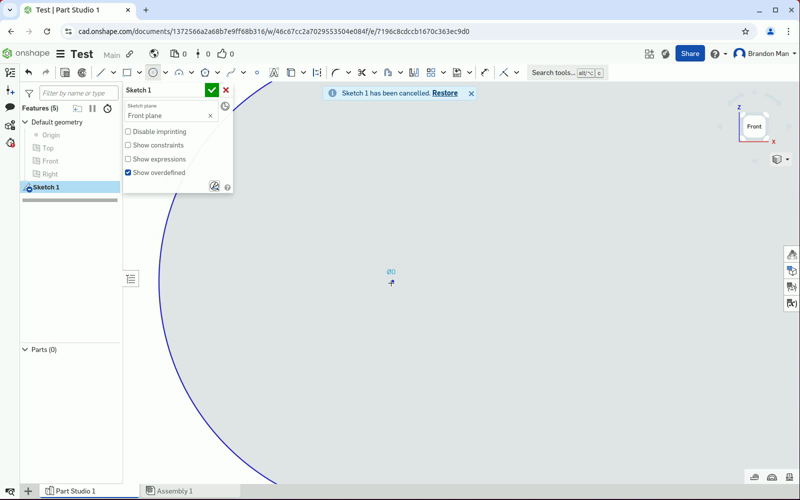
scroll(-6)
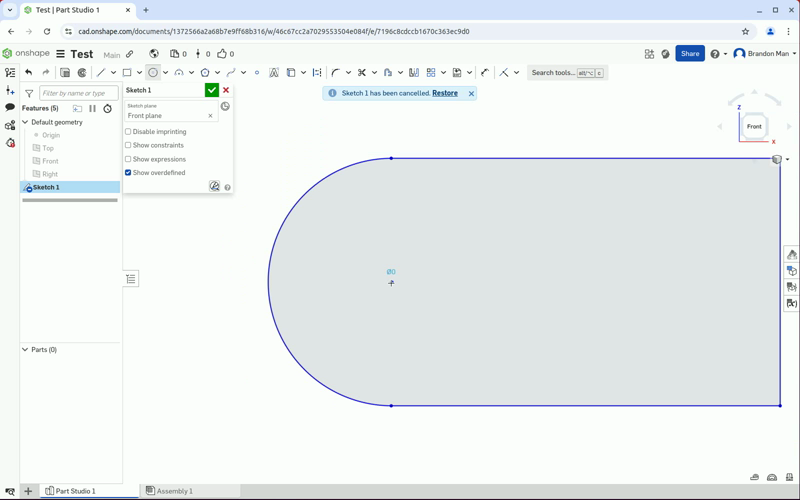
scroll(-6)
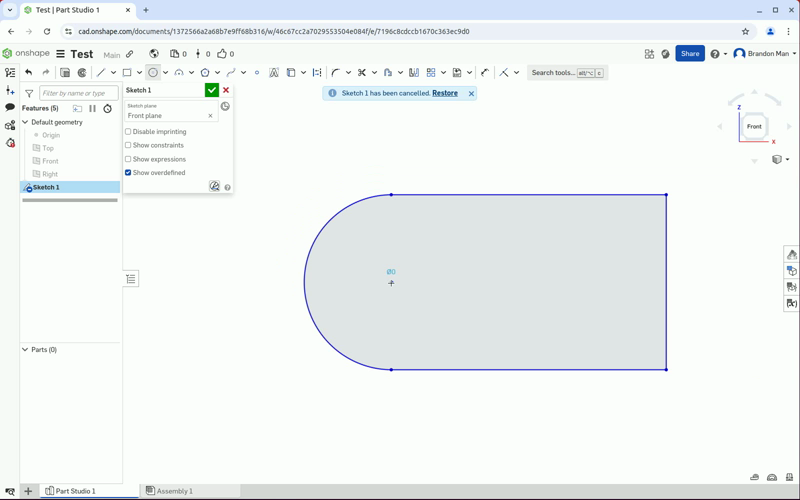
scroll(-6)
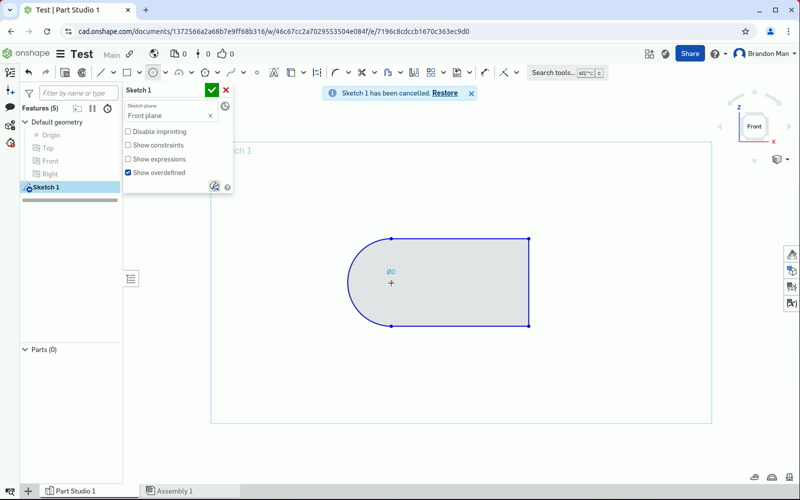
key_up(shift)
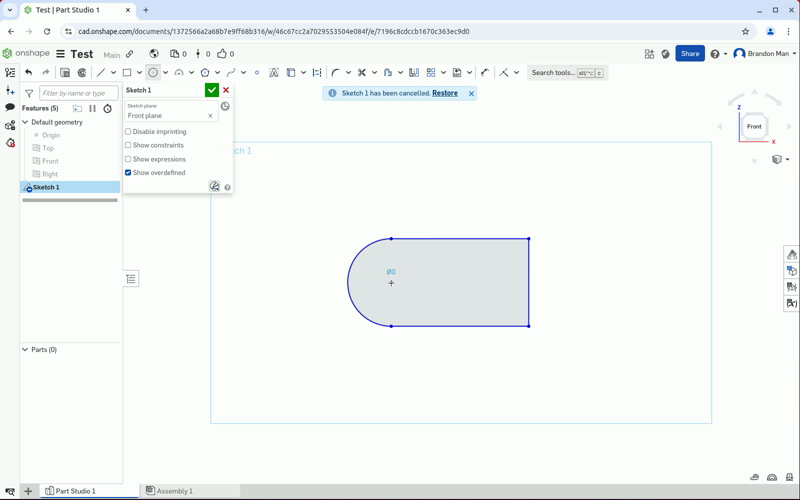
mouse_move(418, 282)
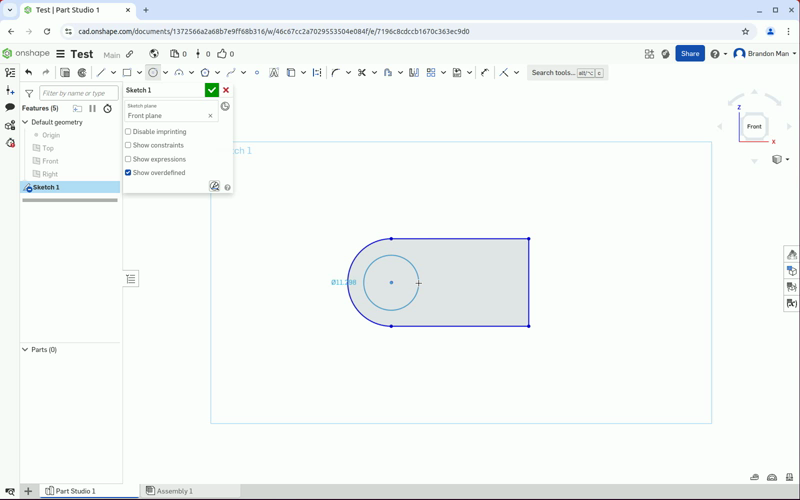
click(418, 282)
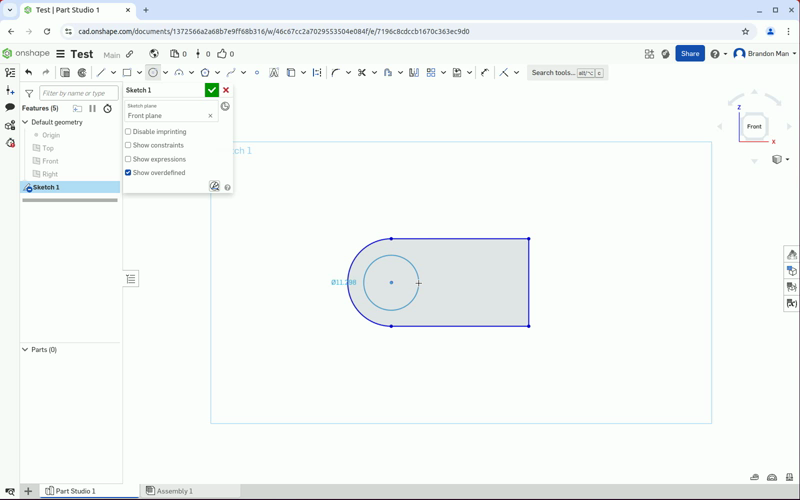
key(esc)
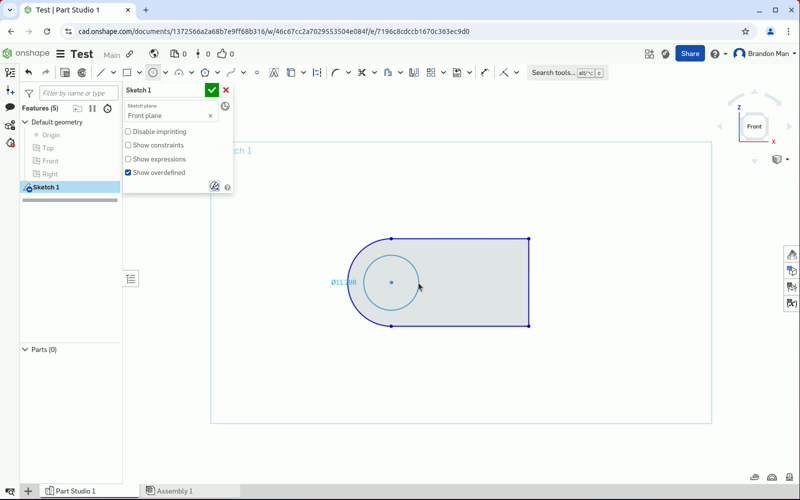
mouse_move(502, 260)
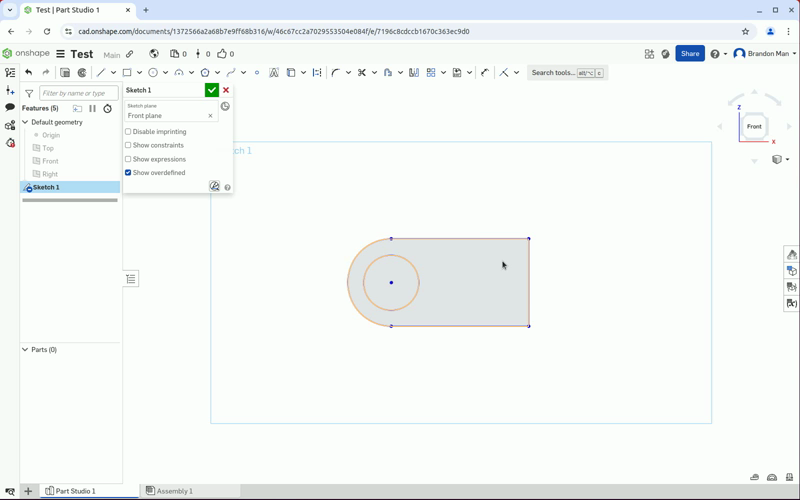
click(502, 260)
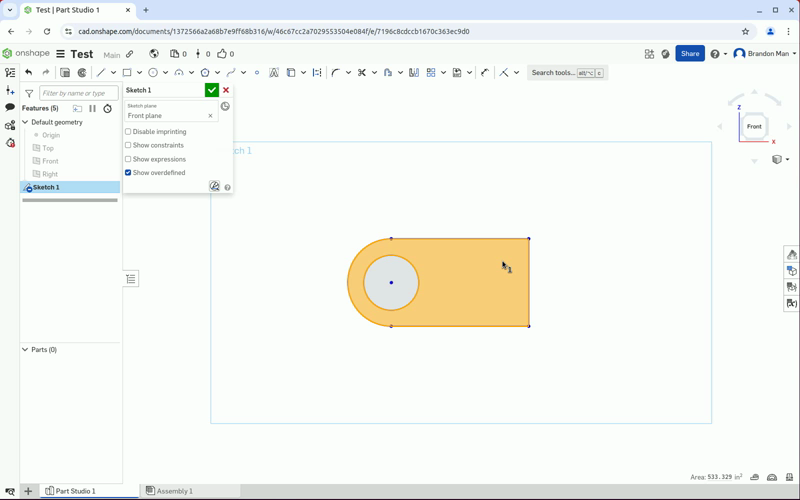
mouse_move(73, 352)
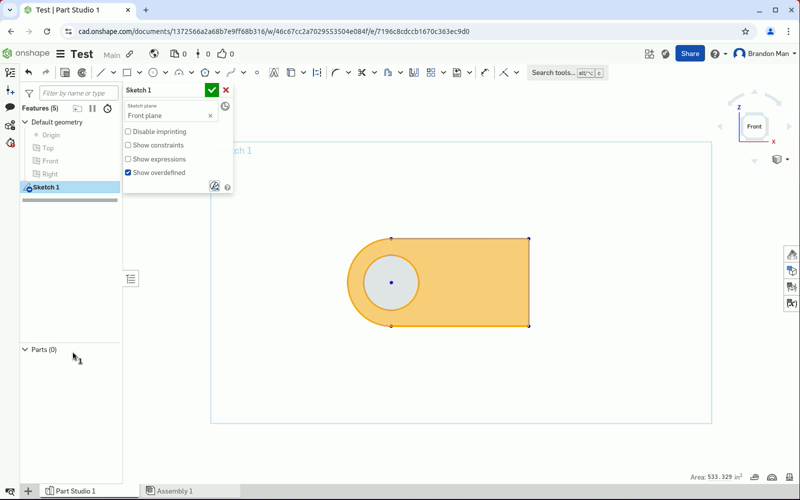
key(shift+y)
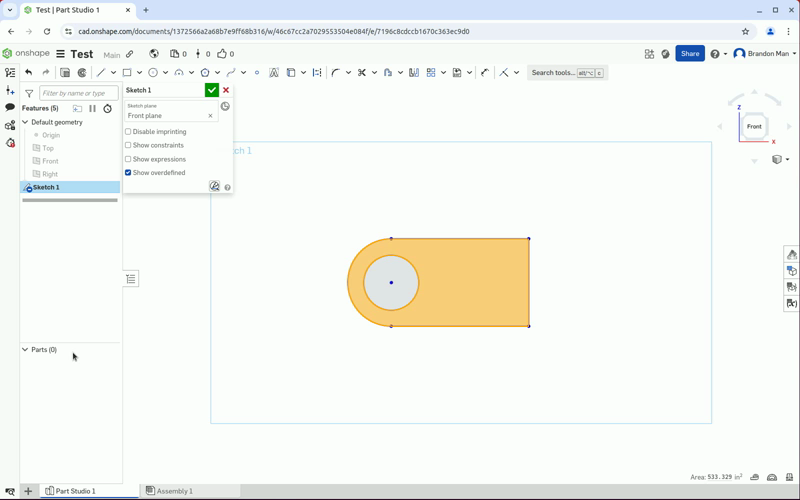
key(shift+e)
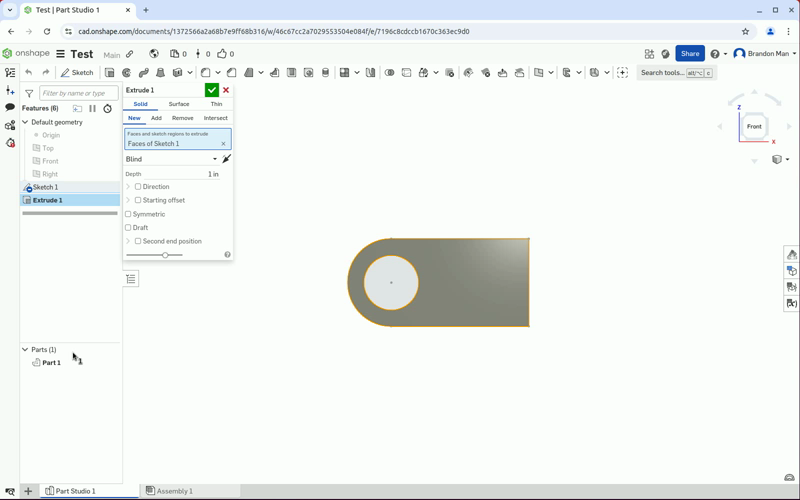
mouse_move(143, 106)
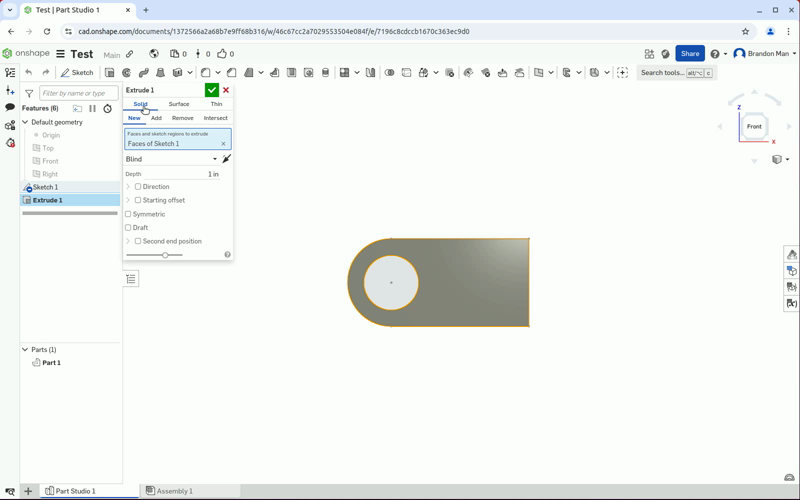
click(143, 106)
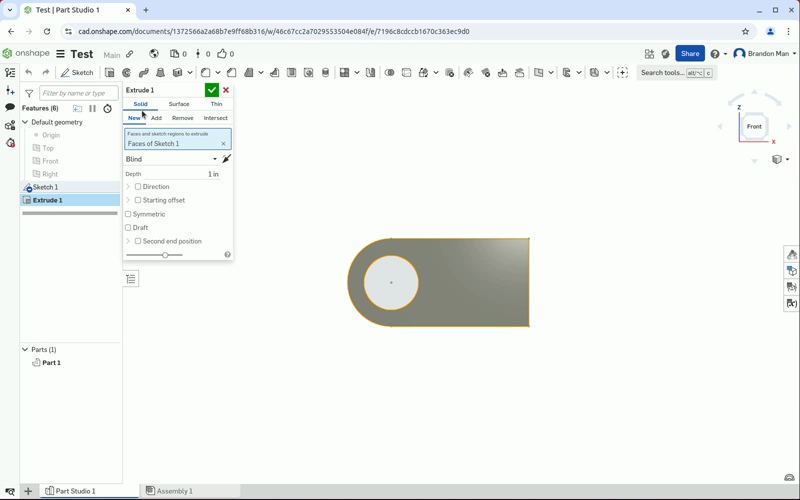
mouse_move(137, 120)
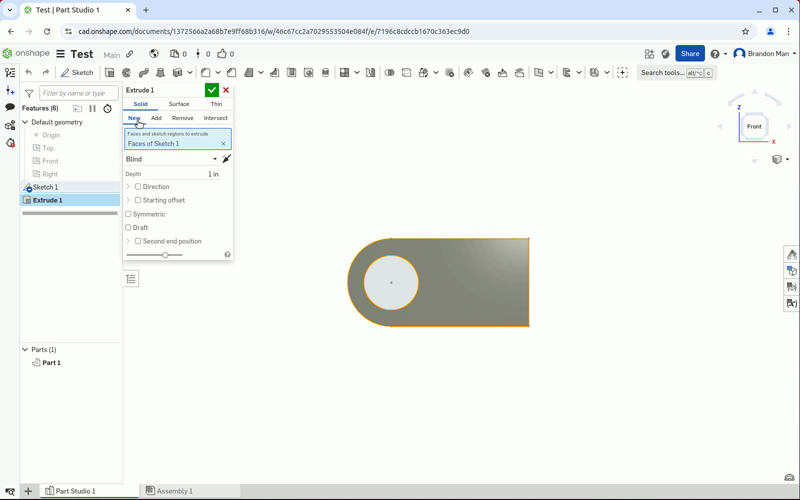
click(137, 120)
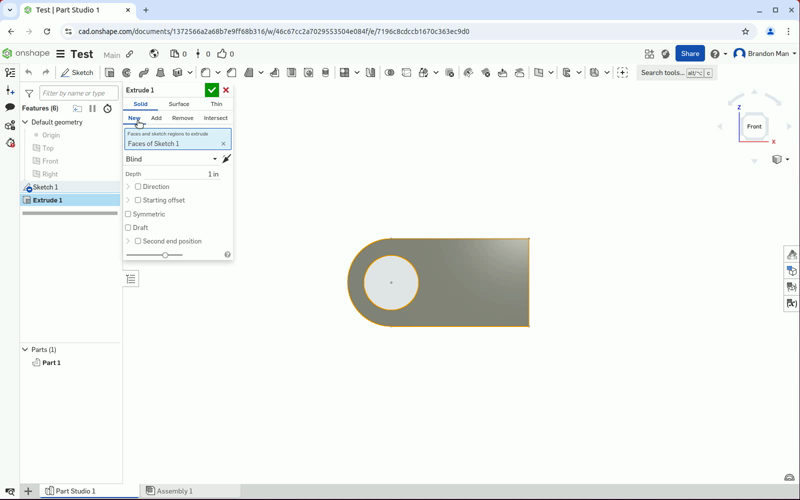
key(tab, 4)
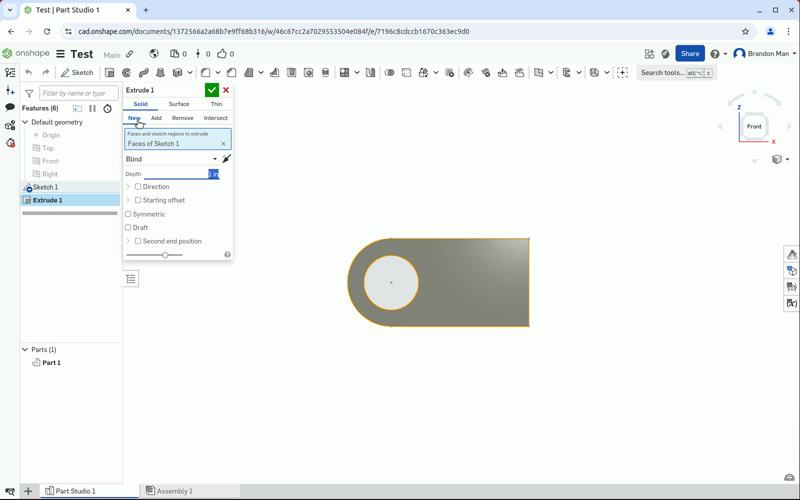
text(4.092)
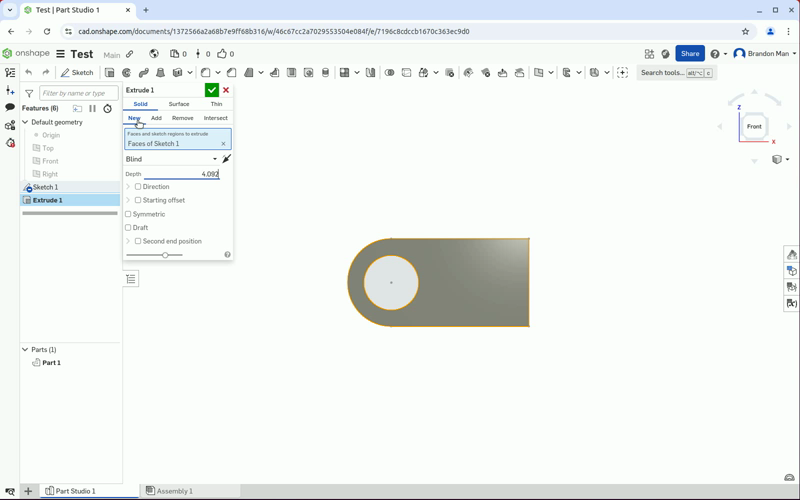
key(enter)
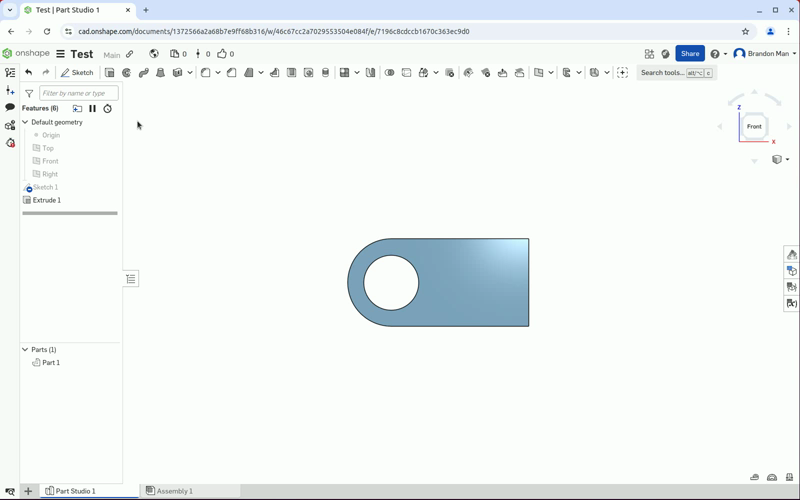
key(shift+h)
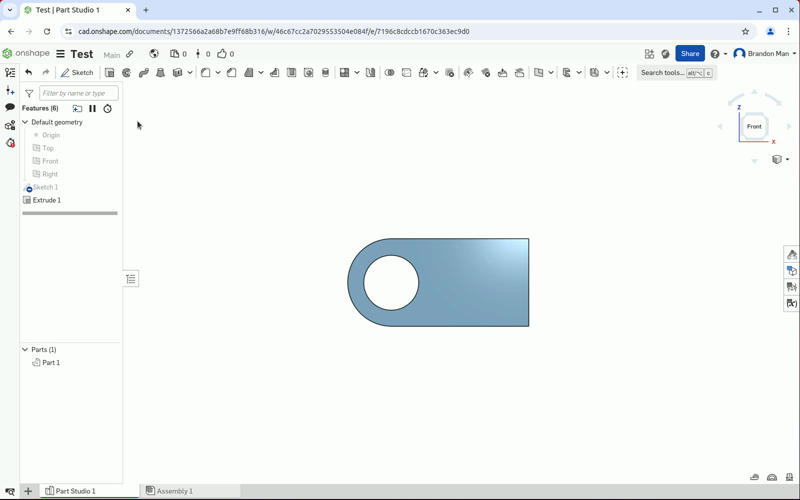
key(shift+h)
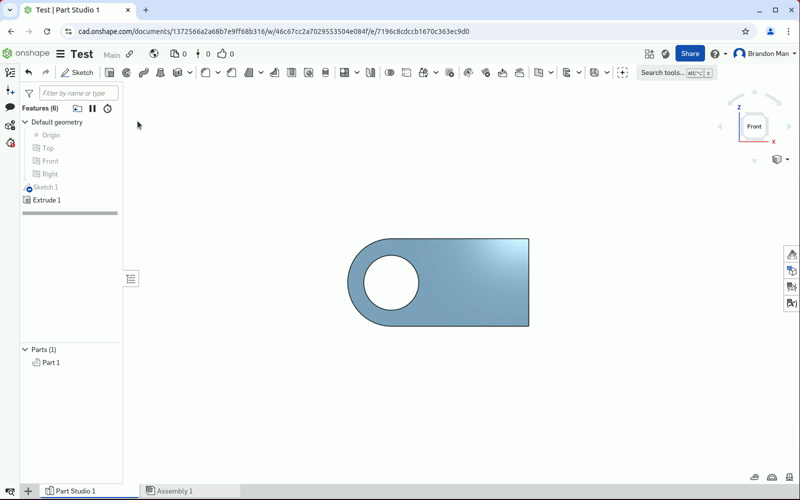
mouse_move(73, 189)
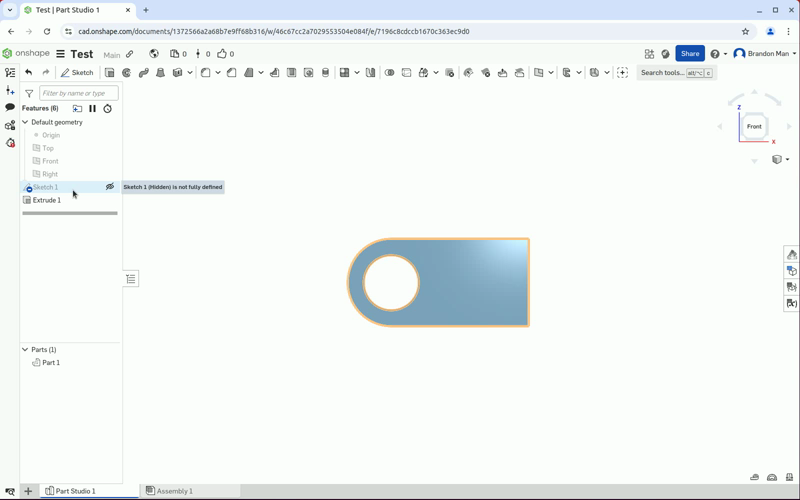
click(73, 189)
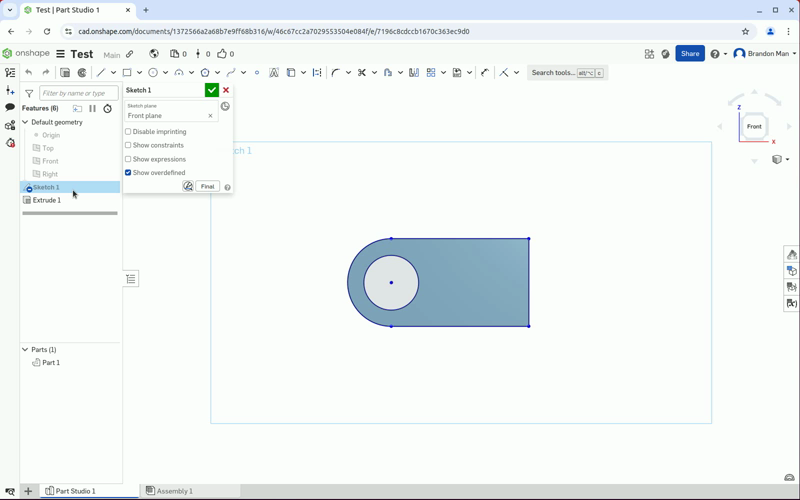
mouse_move(229, 92)
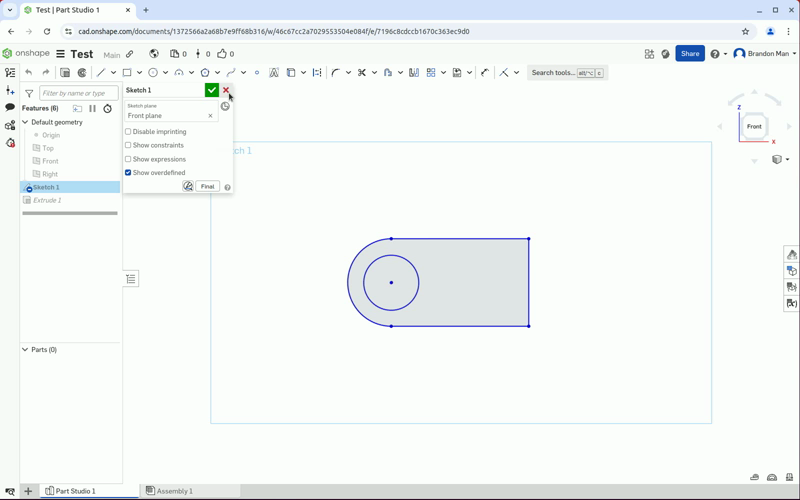
click(229, 92)
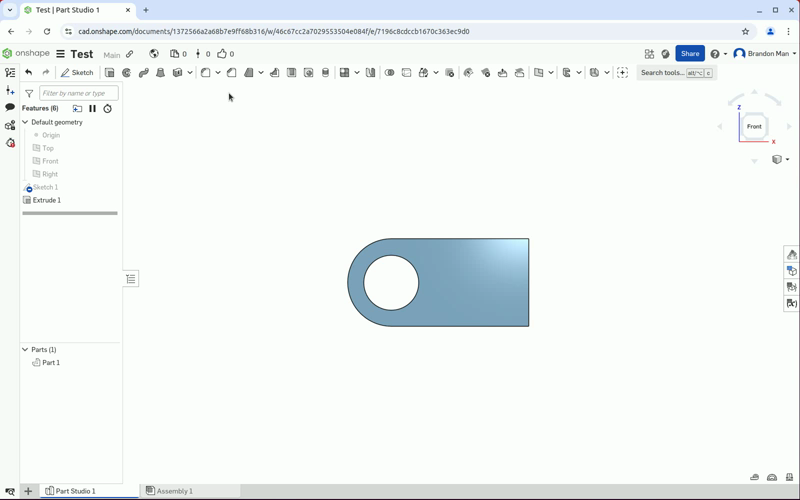
mouse_move(73, 352)
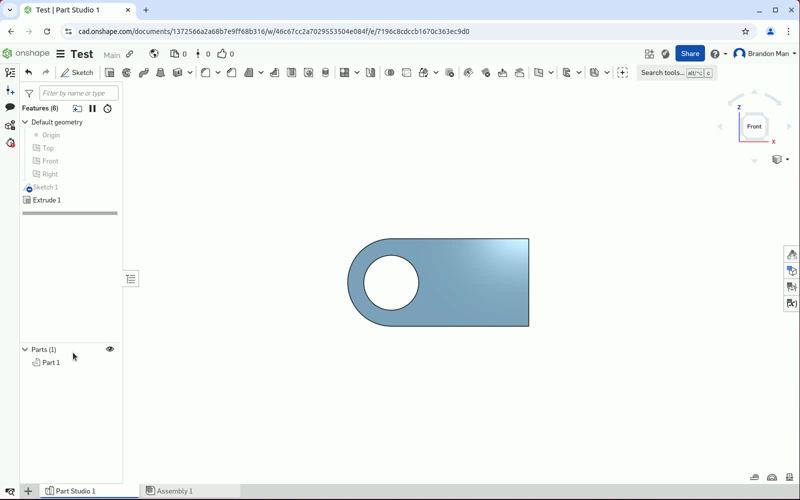
key(y)
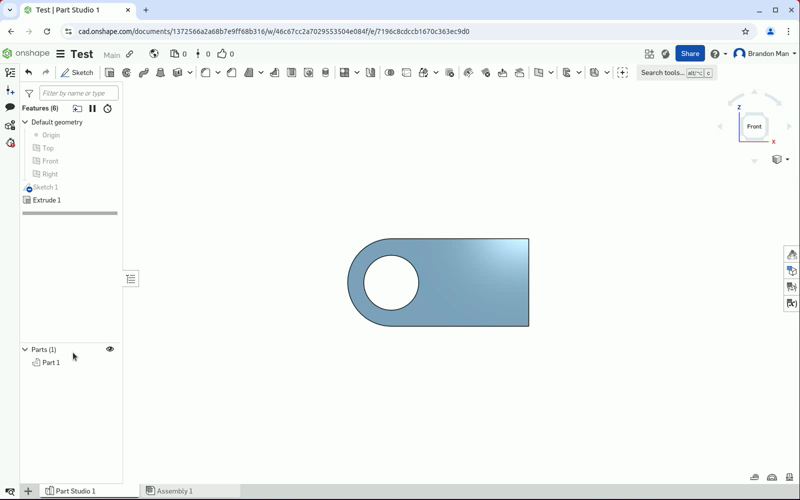
key(shift+p)
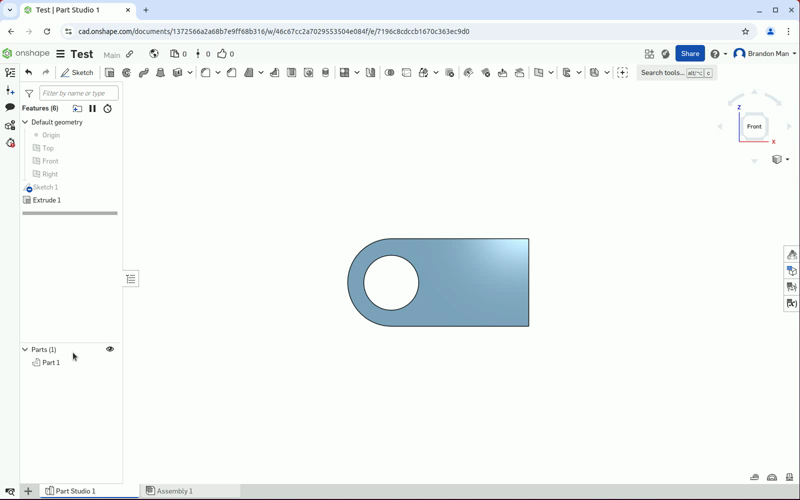
key(space)
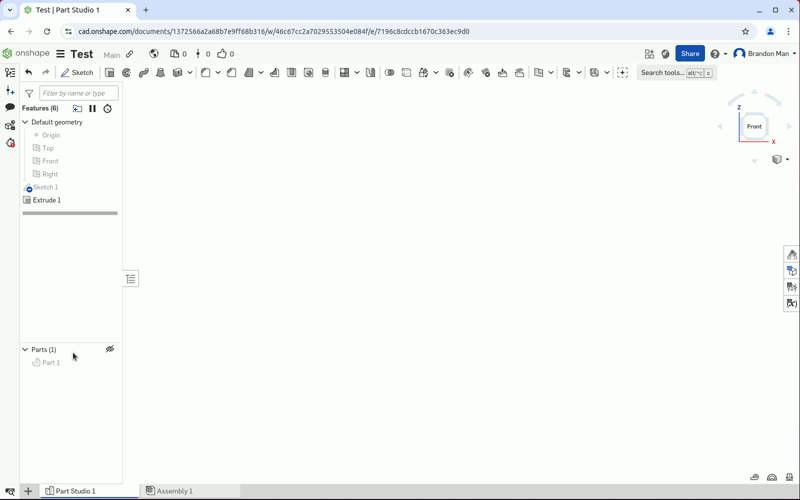
key_down(shift)
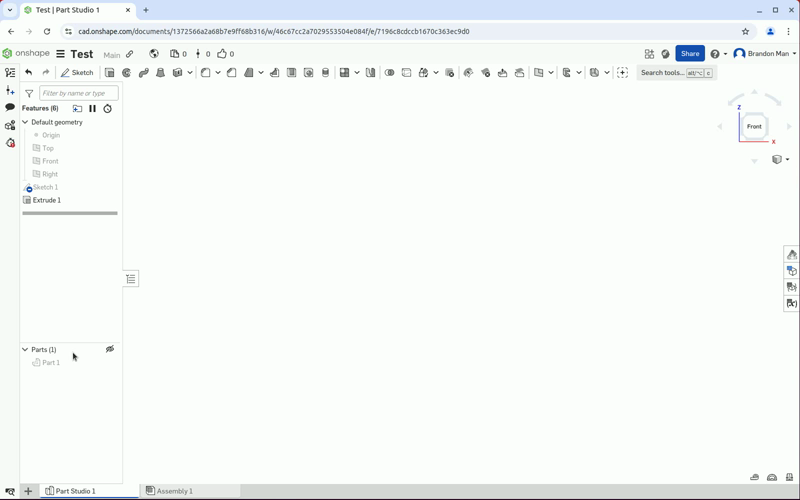
key(down)
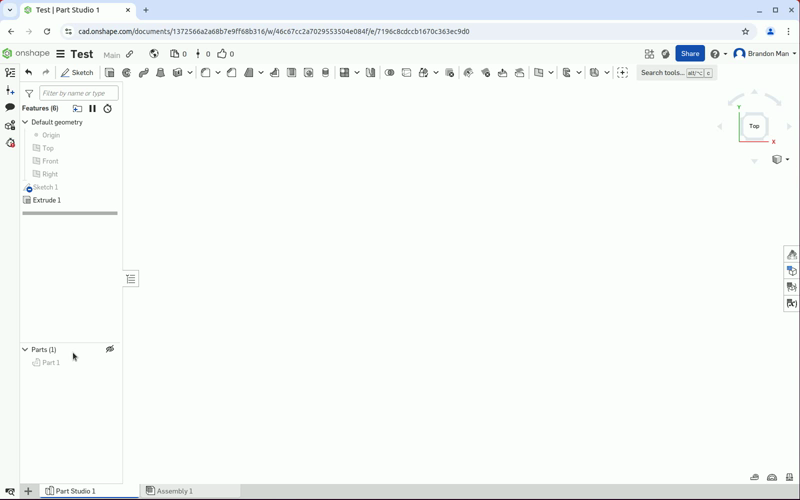
key_up(shift)
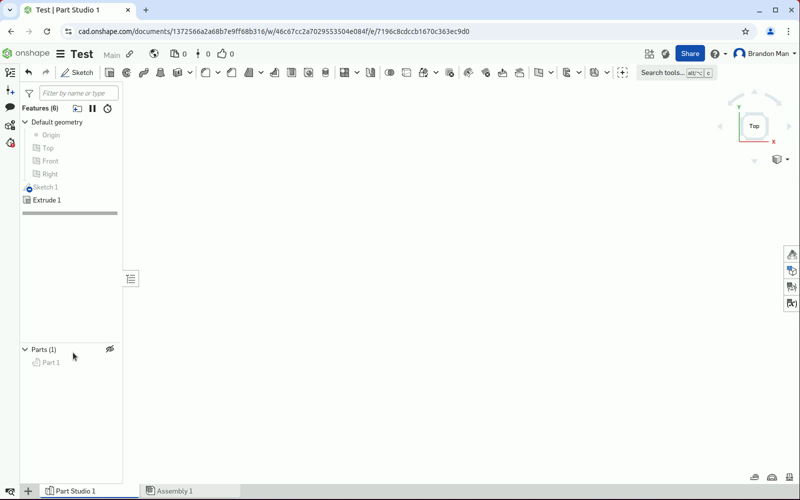
mouse_move(73, 352)
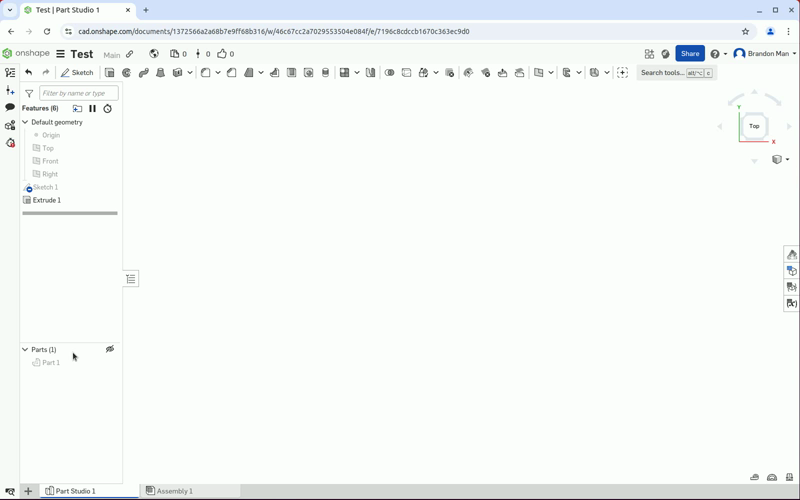
key(shift+y)
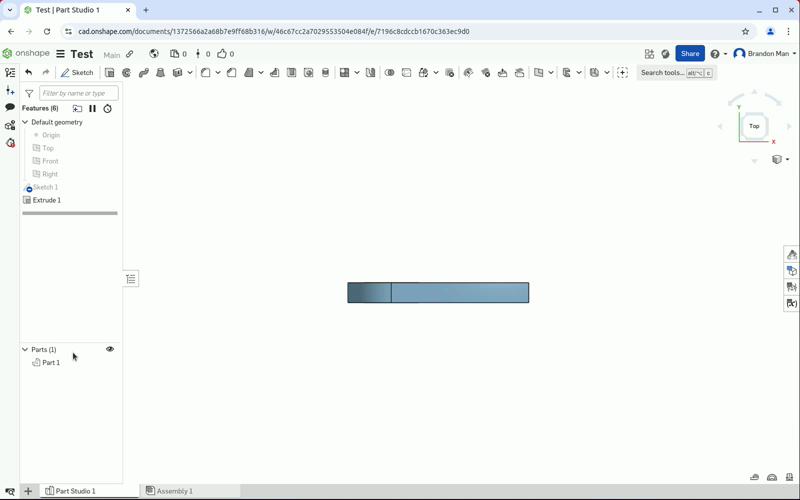
mouse_move(541, 75)
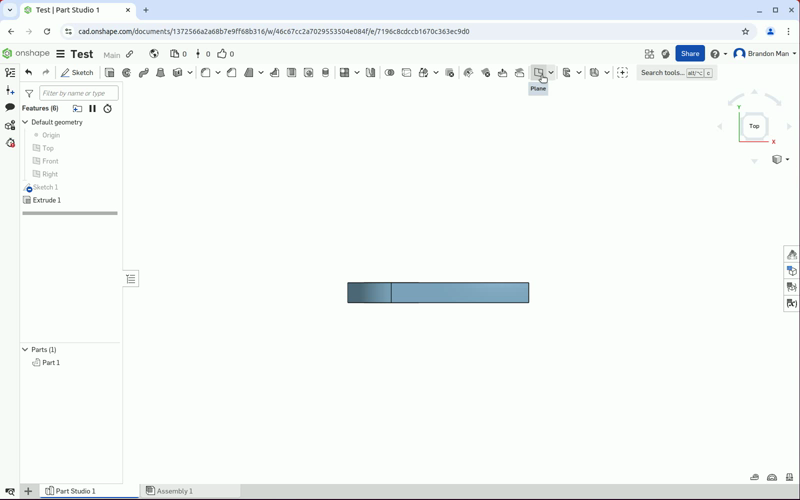
click(541, 75)
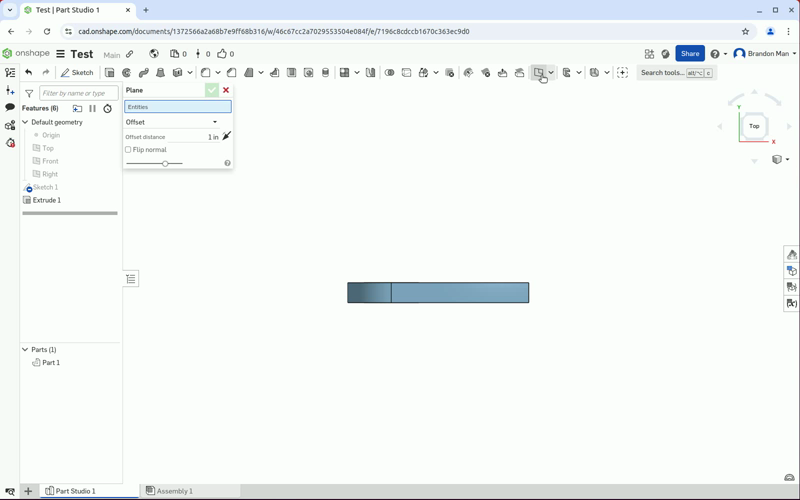
mouse_move(73, 150)
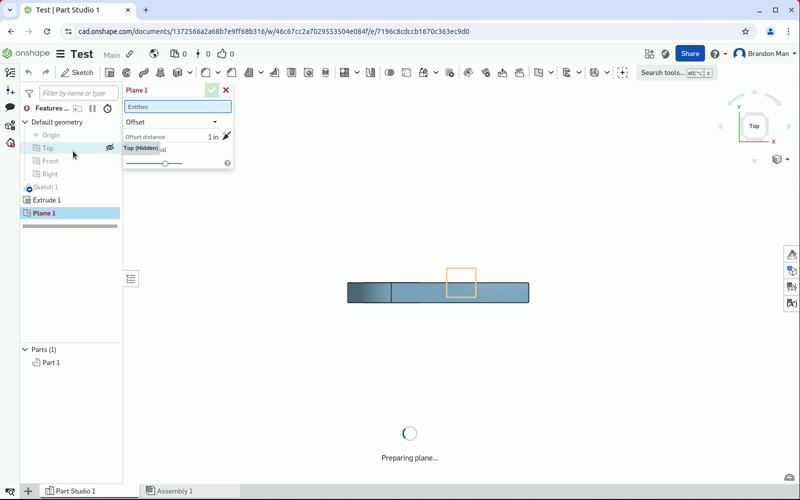
click(73, 150)
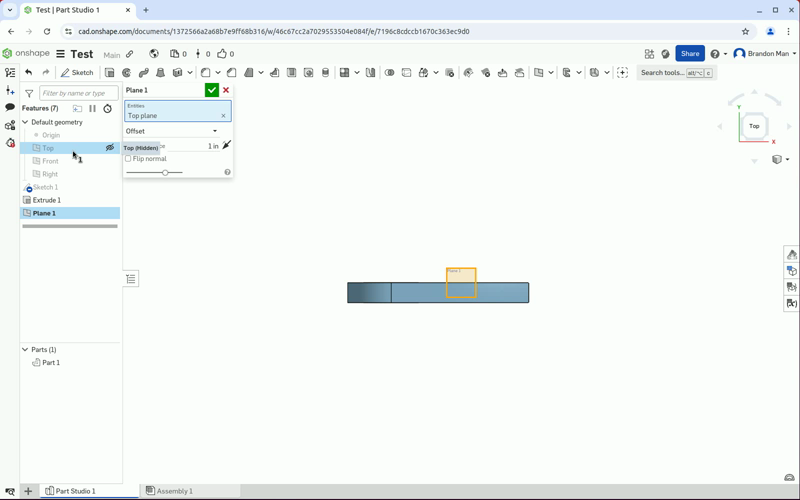
key(tab, 2)
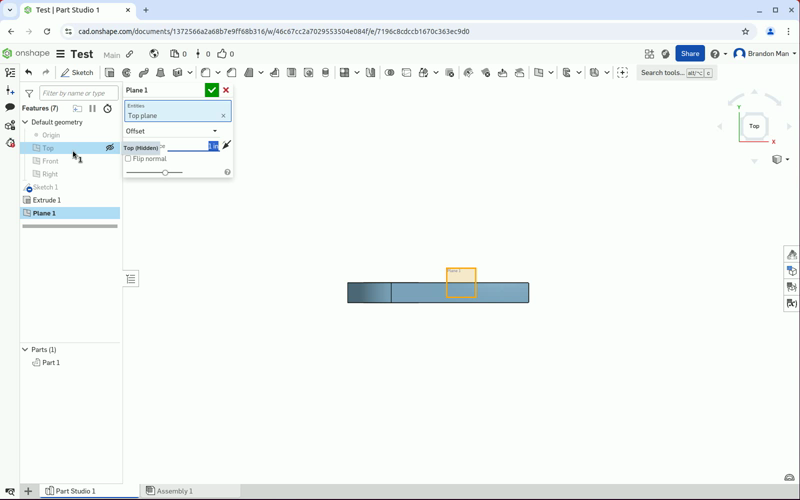
text(8.904)
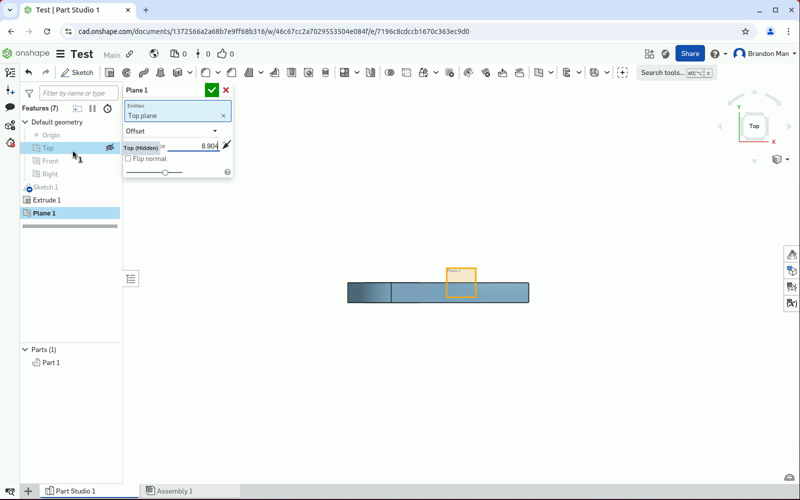
key(enter, 2)
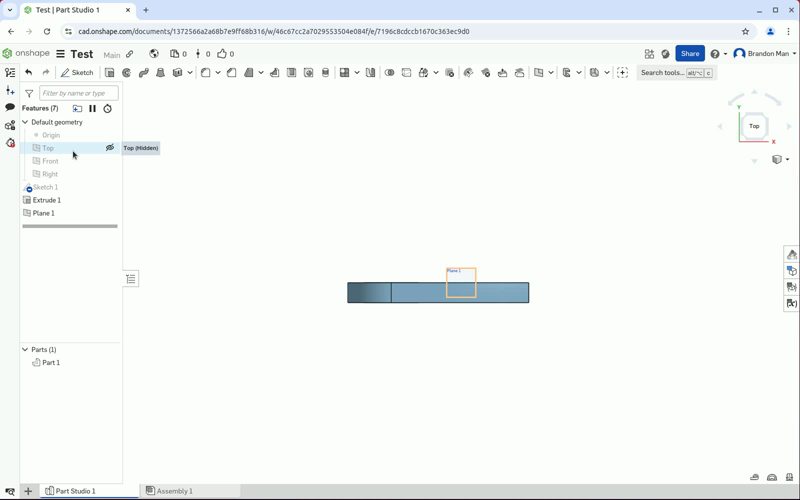
key(shift+s)
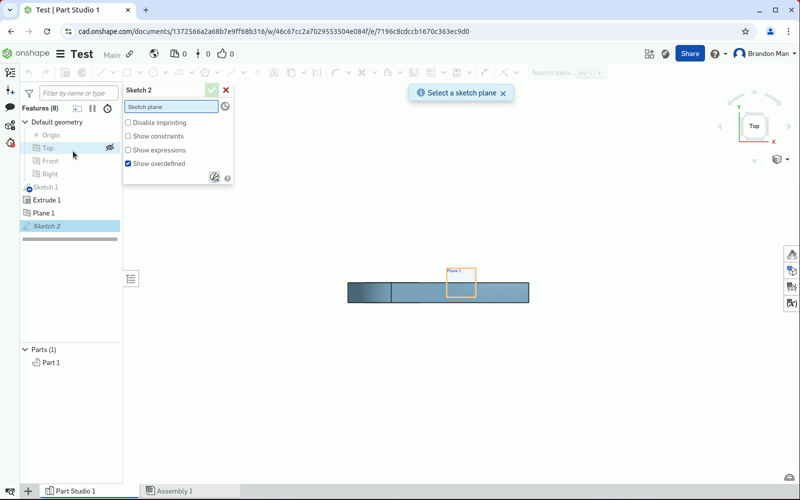
mouse_move(73, 215)
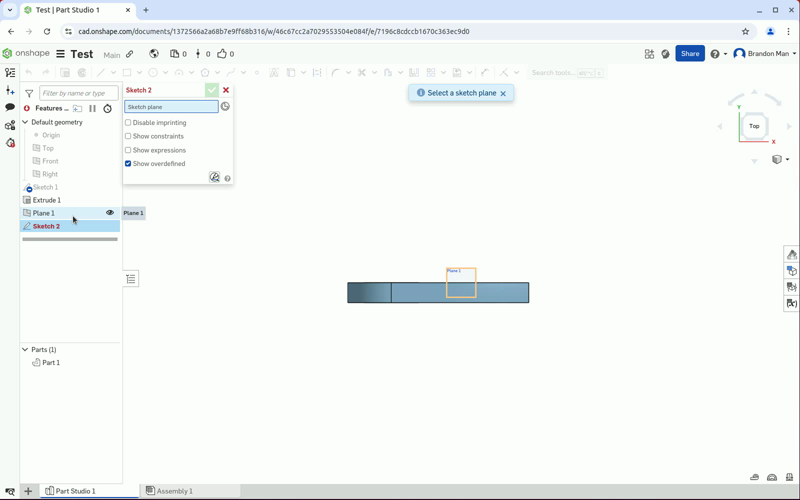
click(73, 215)
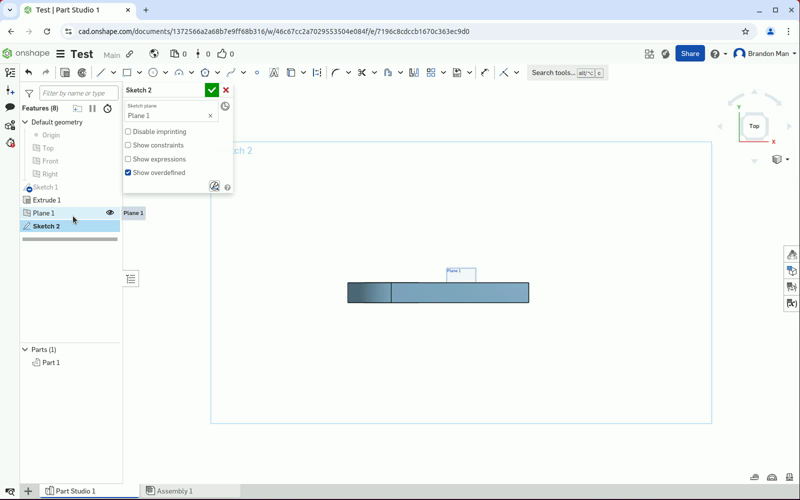
mouse_move(73, 352)
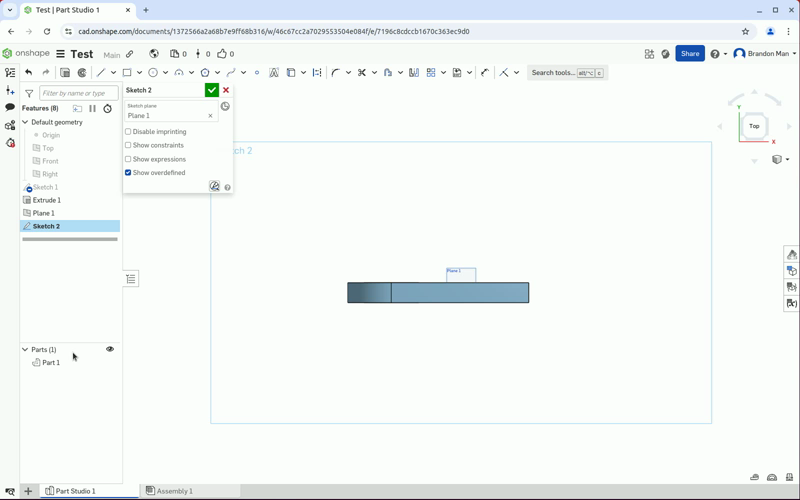
key(y)
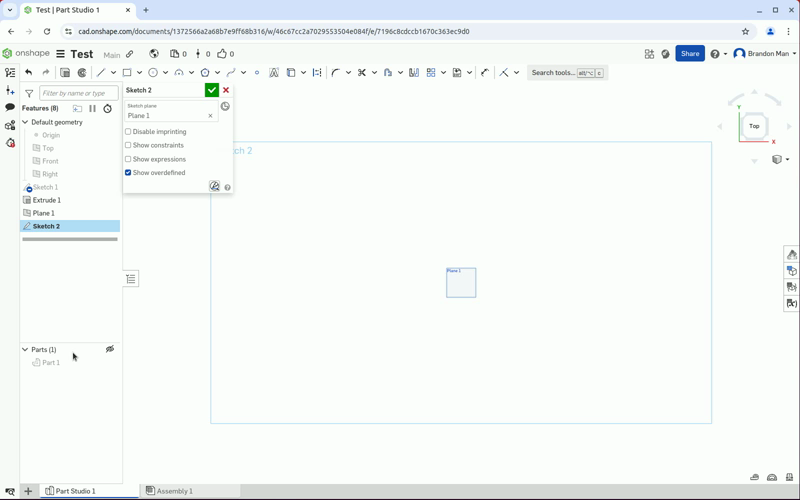
key(c)
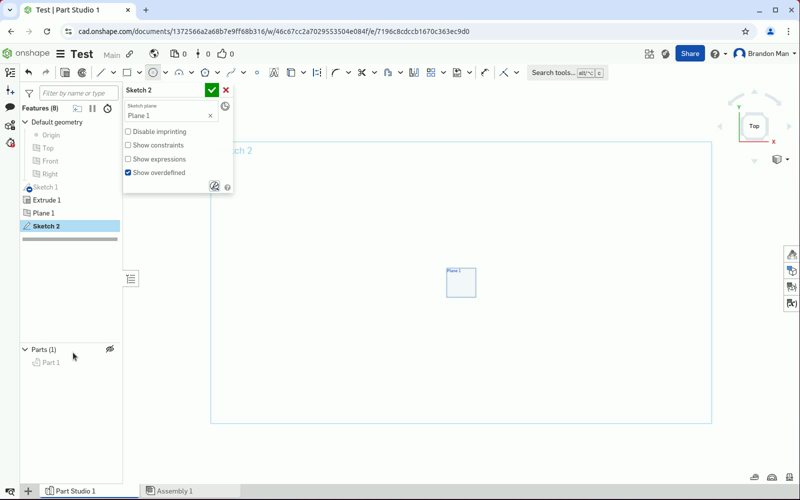
key_down(shift)
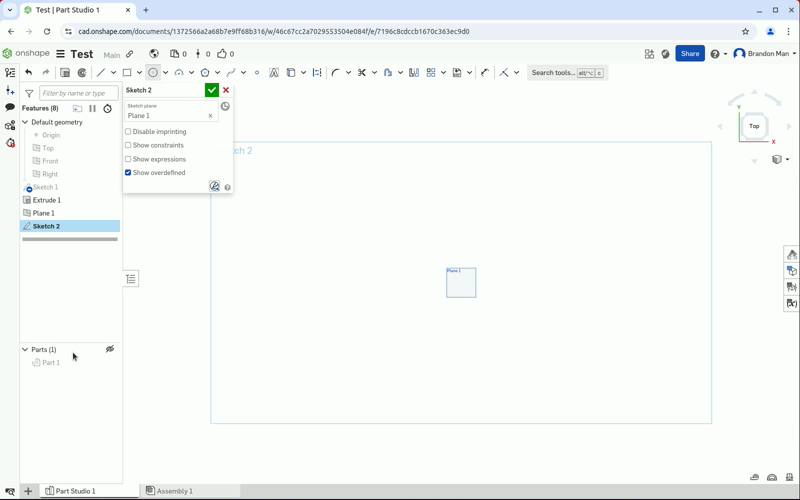
mouse_move(484, 294)
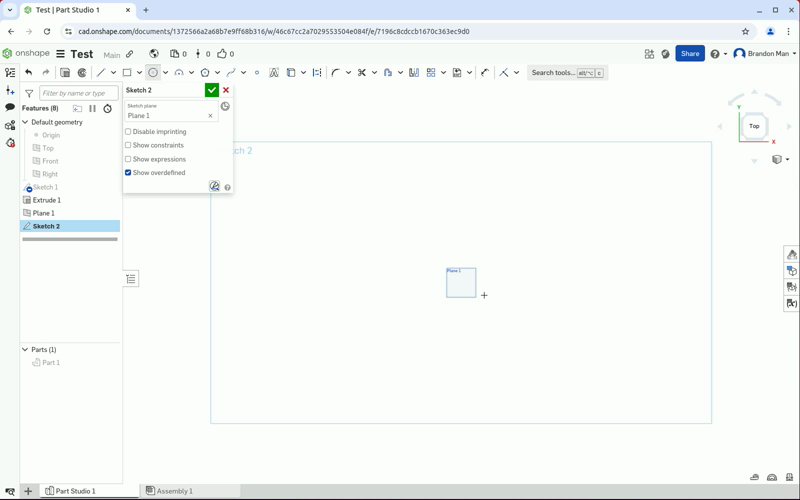
click(484, 294)
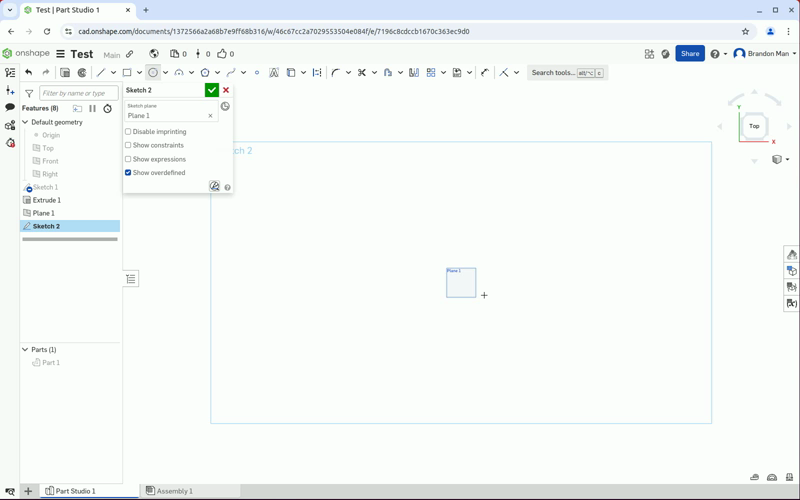
key_up(shift)
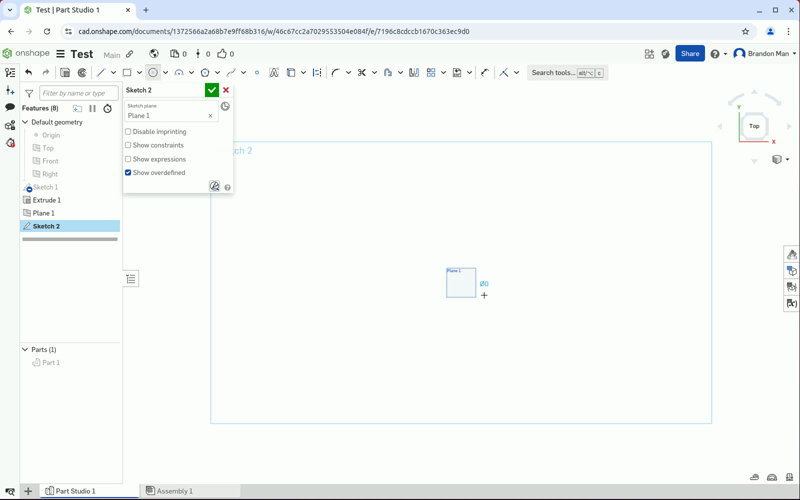
mouse_move(486, 294)
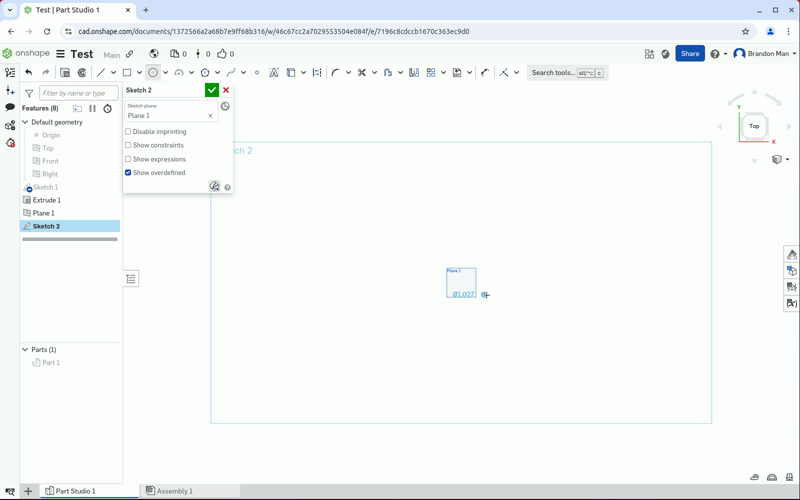
scroll(6)
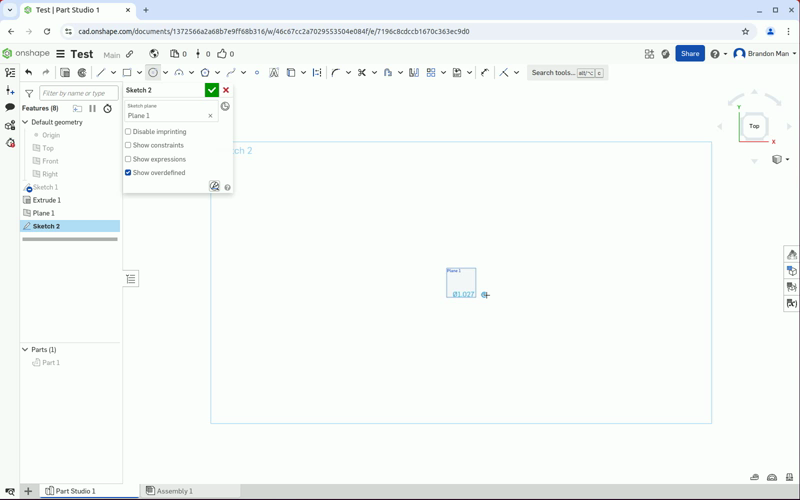
scroll(6)
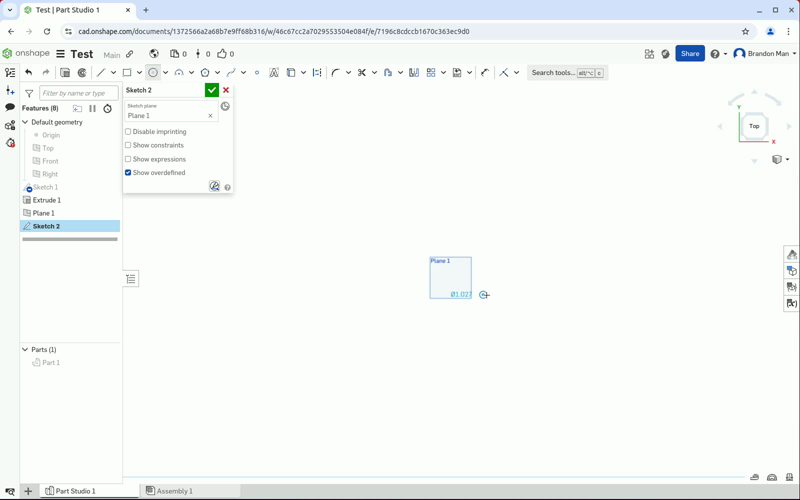
scroll(6)
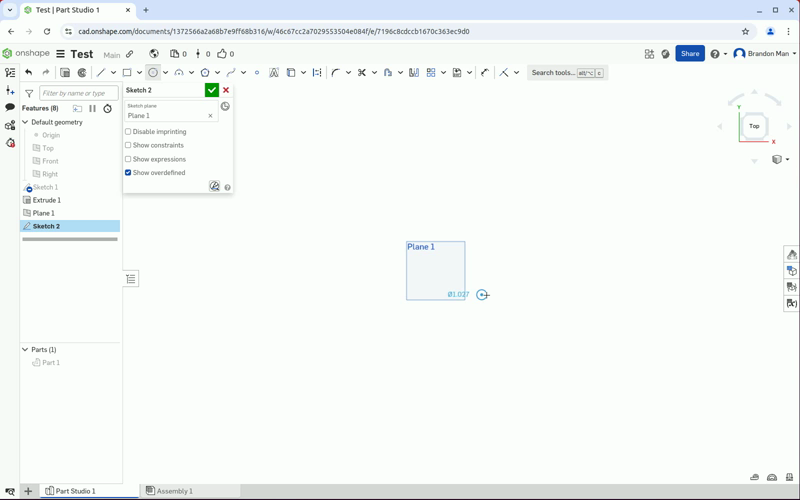
scroll(6)
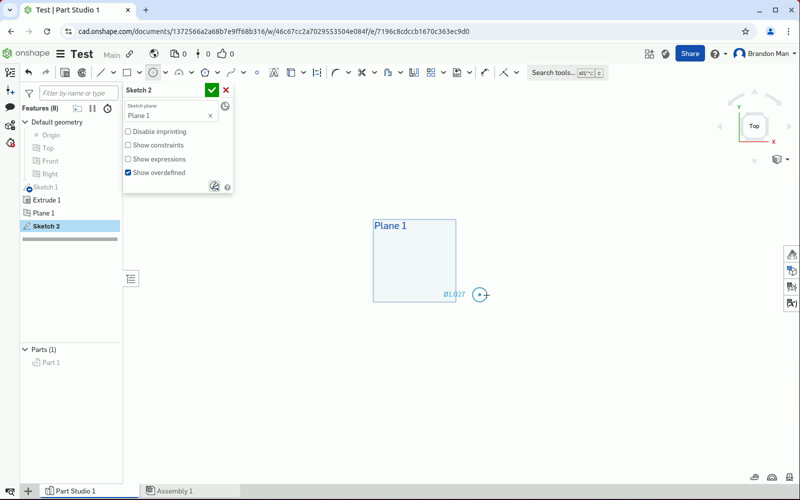
scroll(6)
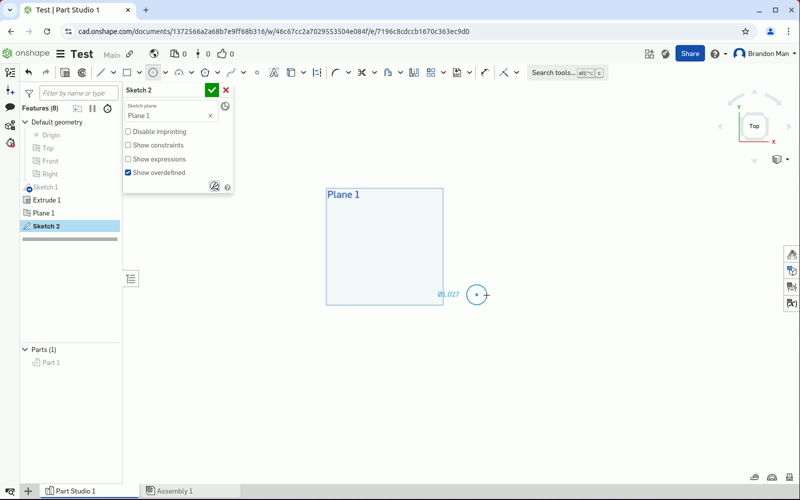
scroll(6)
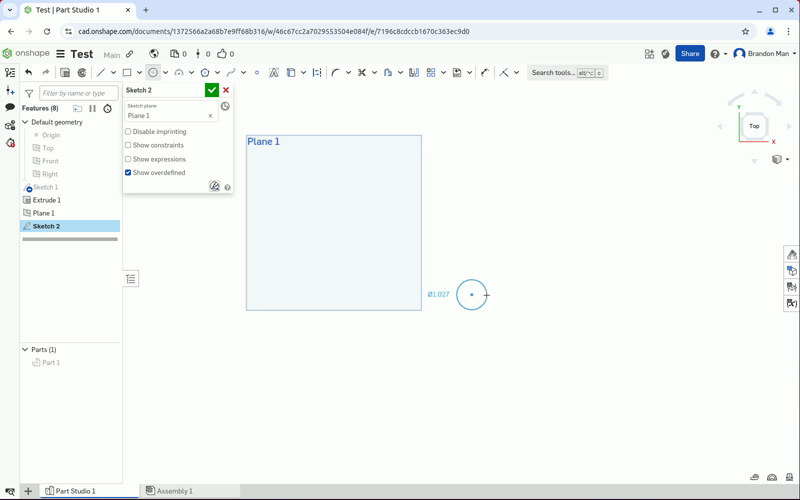
scroll(6)
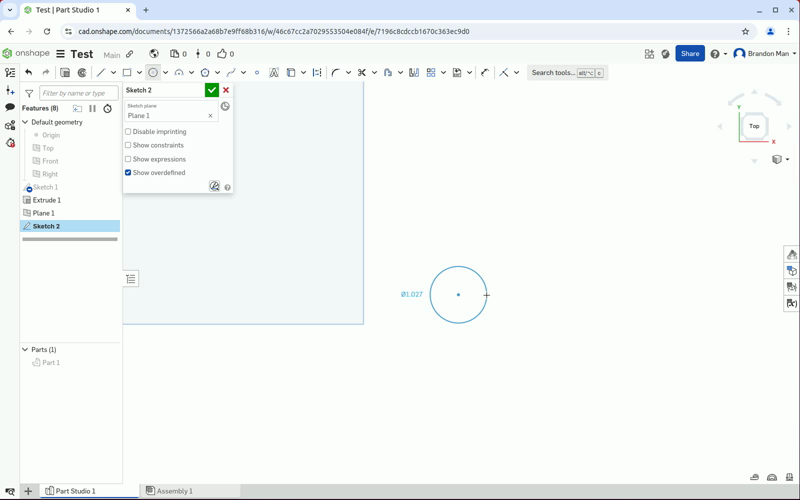
click(486, 294)
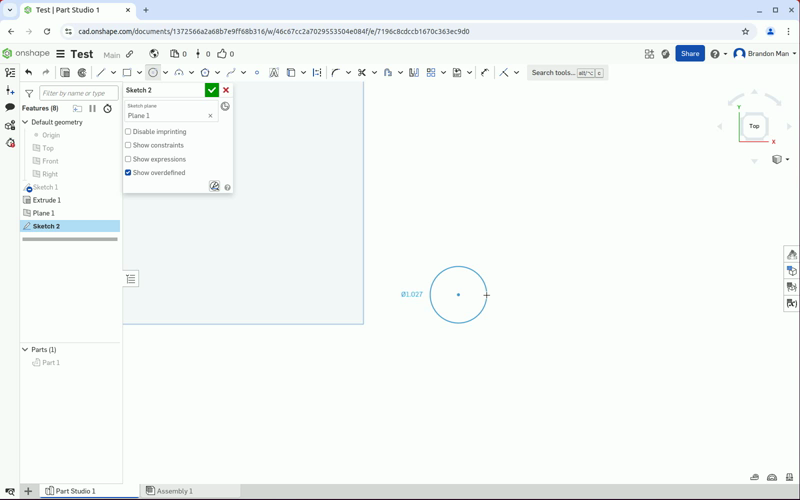
scroll(-6)
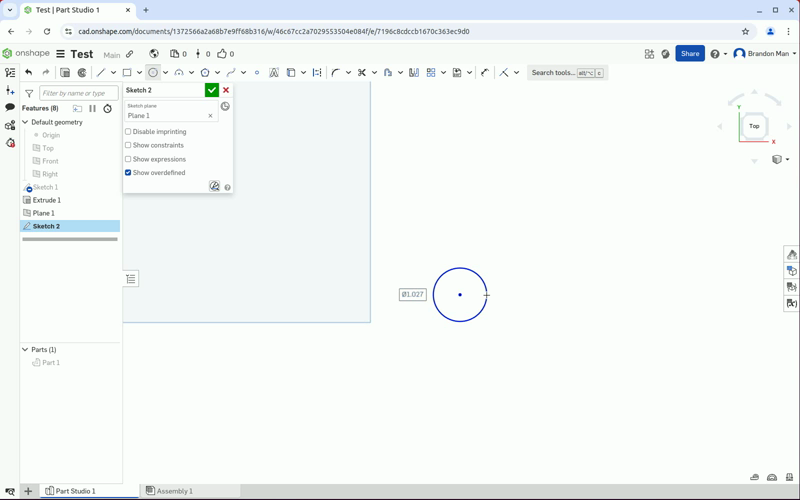
scroll(-6)
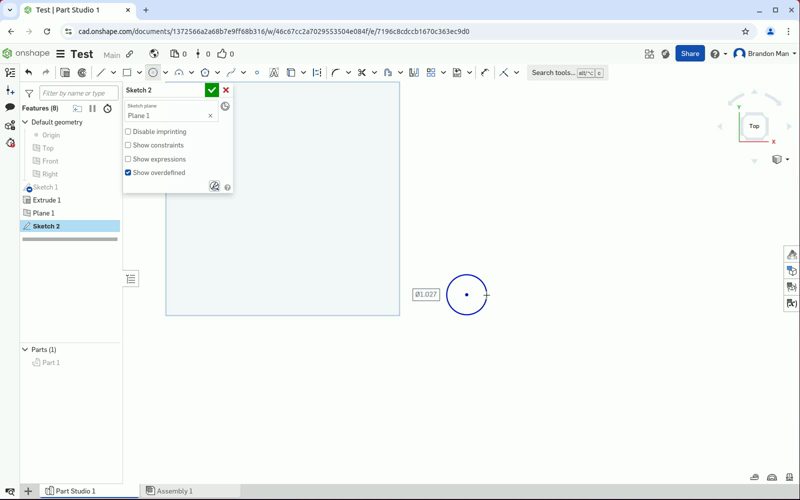
scroll(-6)
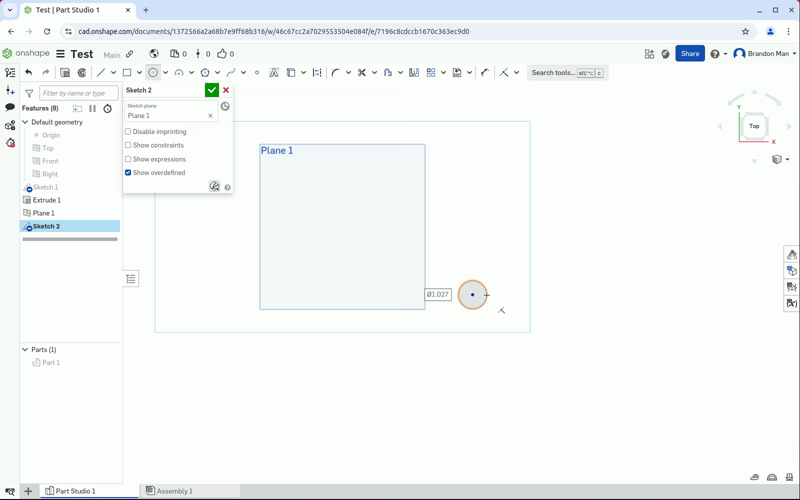
scroll(-6)
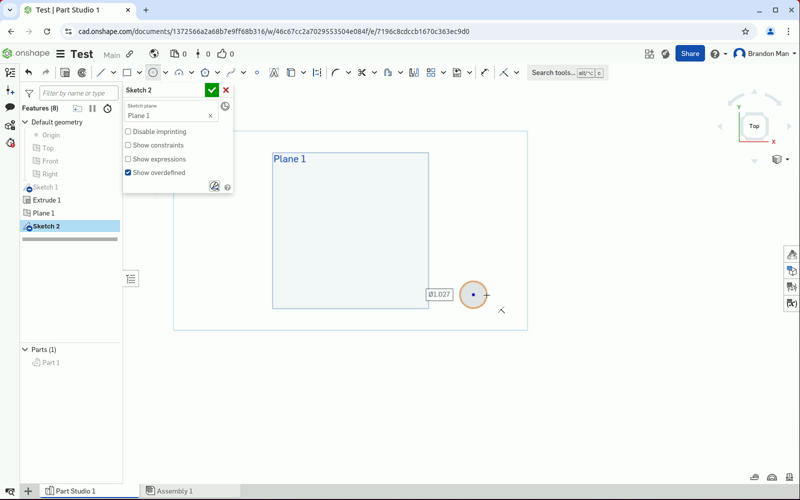
scroll(-6)
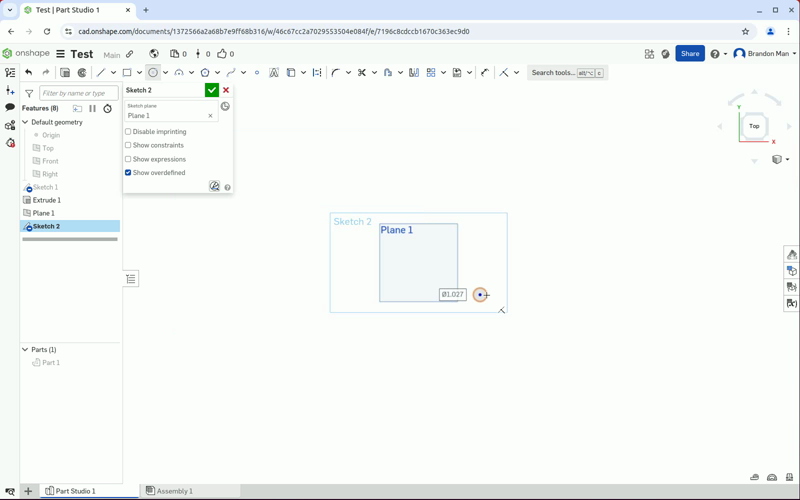
scroll(-6)
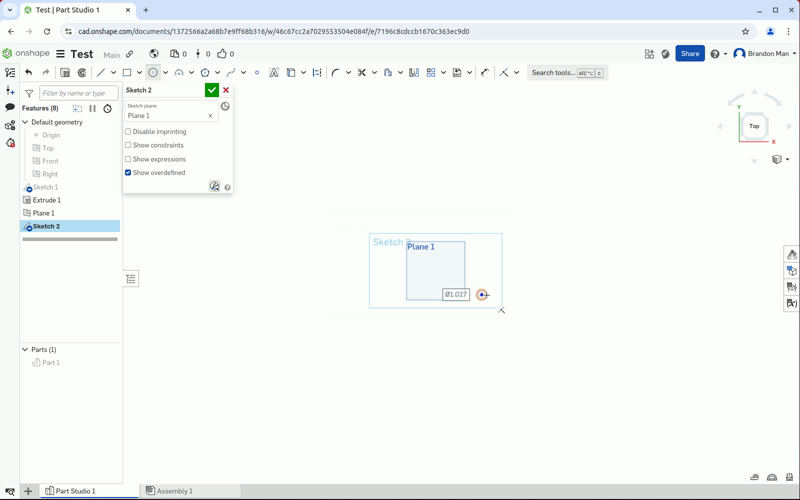
scroll(-6)
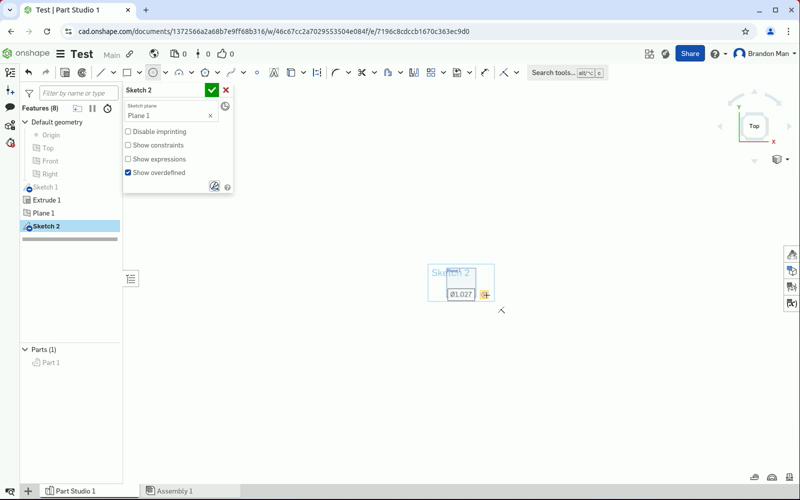
key(esc)
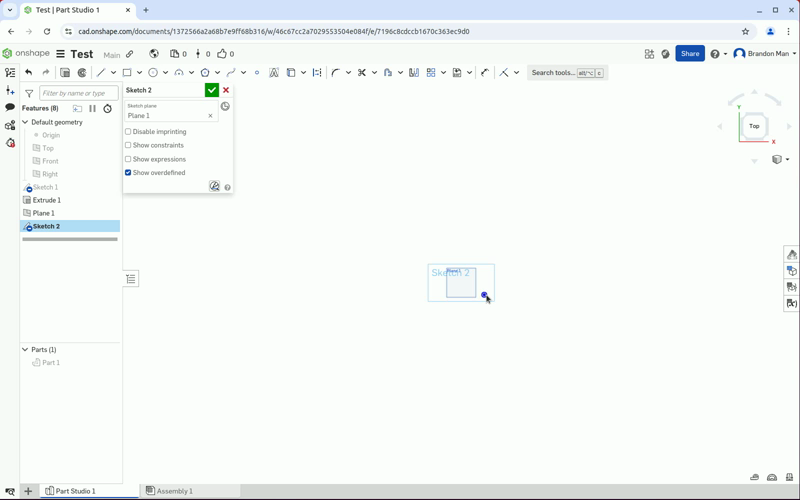
mouse_move(483, 293)
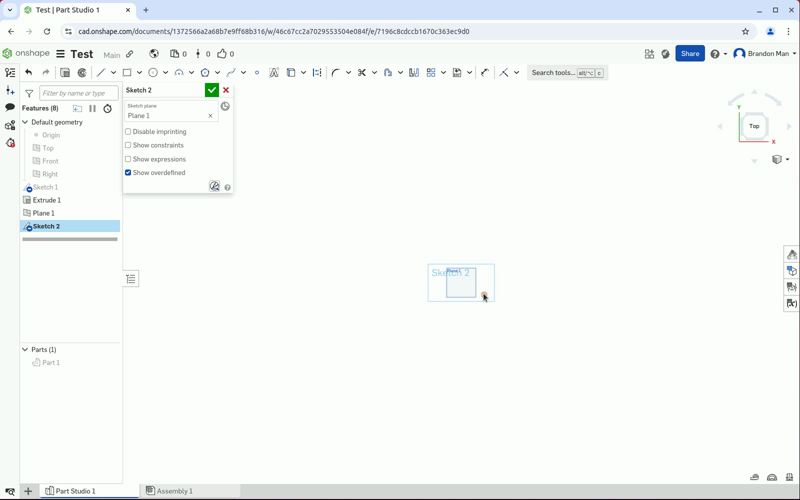
scroll(6)
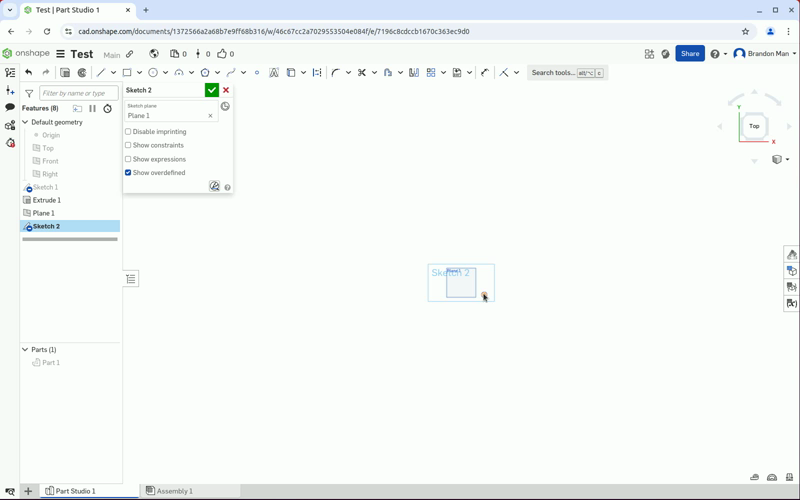
scroll(6)
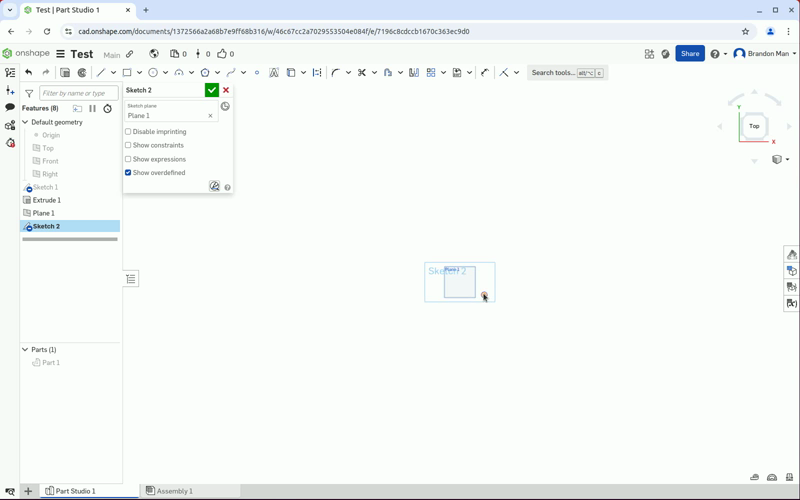
scroll(6)
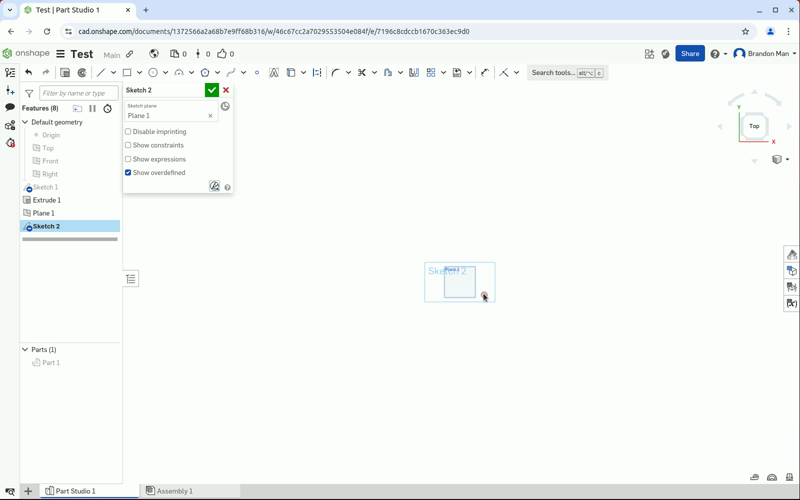
scroll(6)
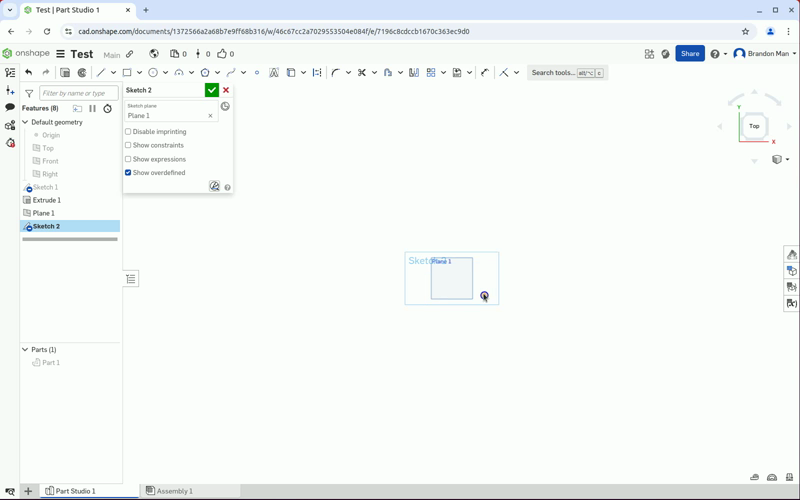
scroll(6)
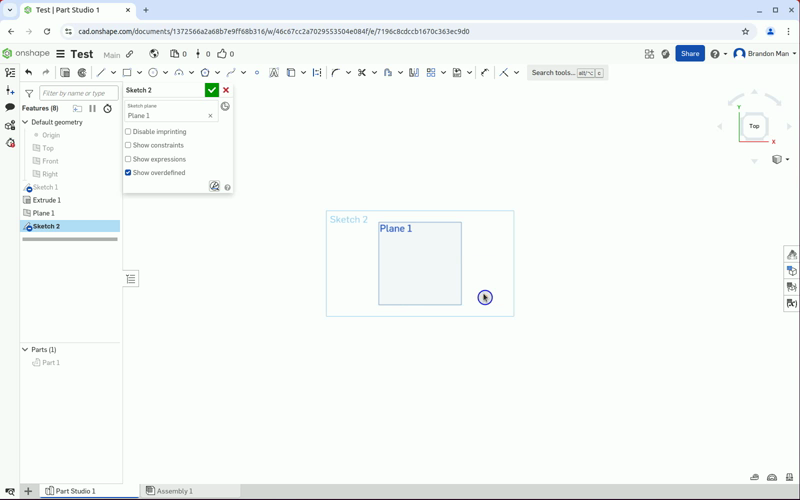
scroll(6)
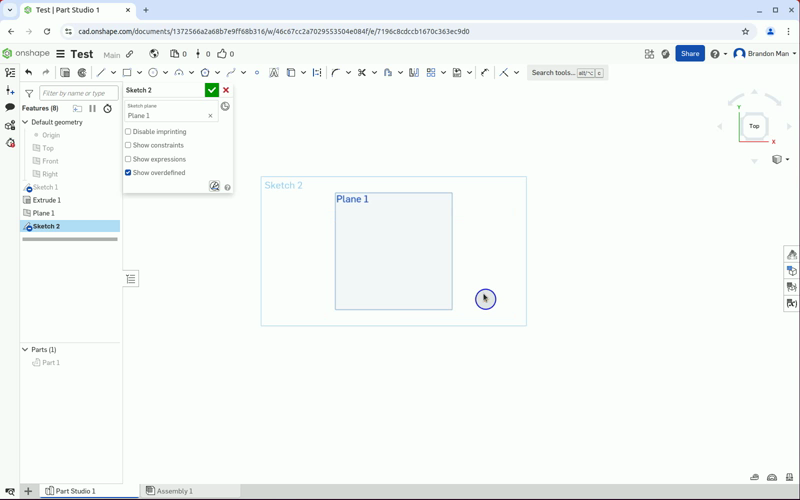
scroll(6)
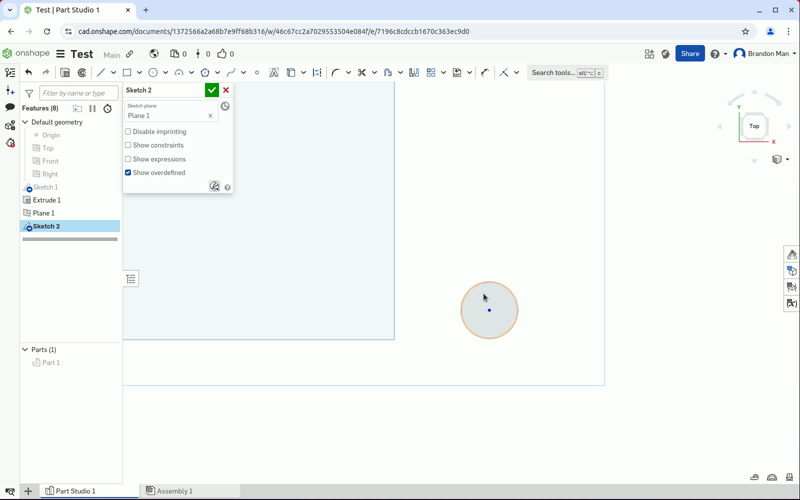
click(483, 293)
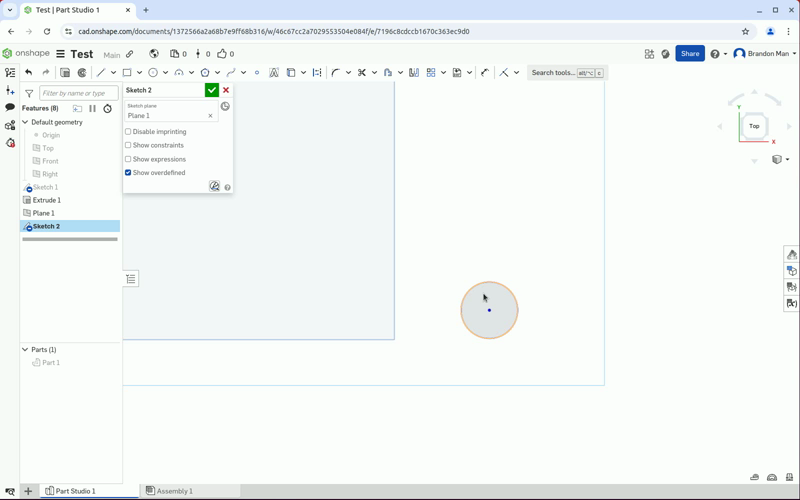
scroll(-6)
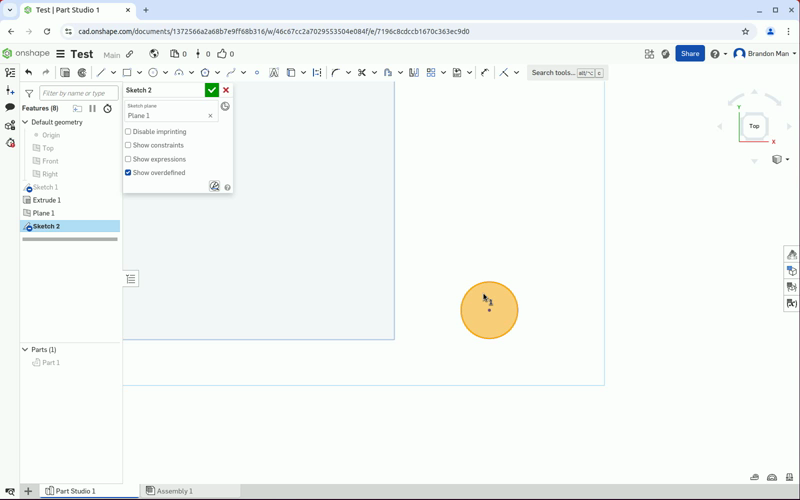
scroll(-6)
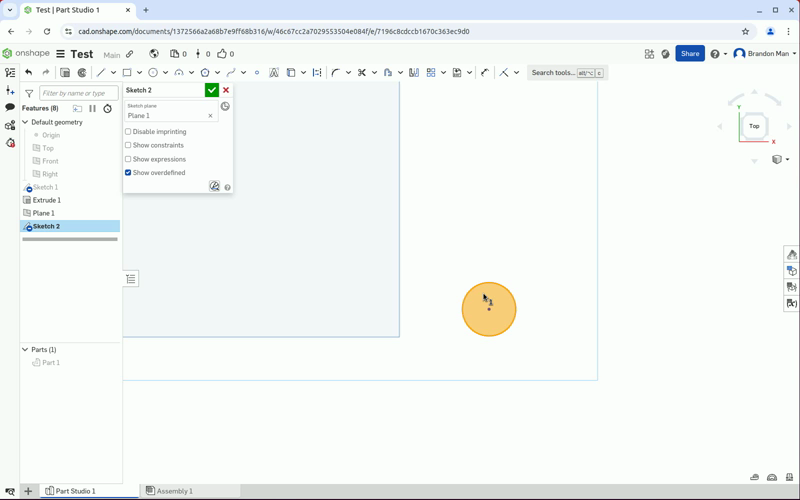
scroll(-6)
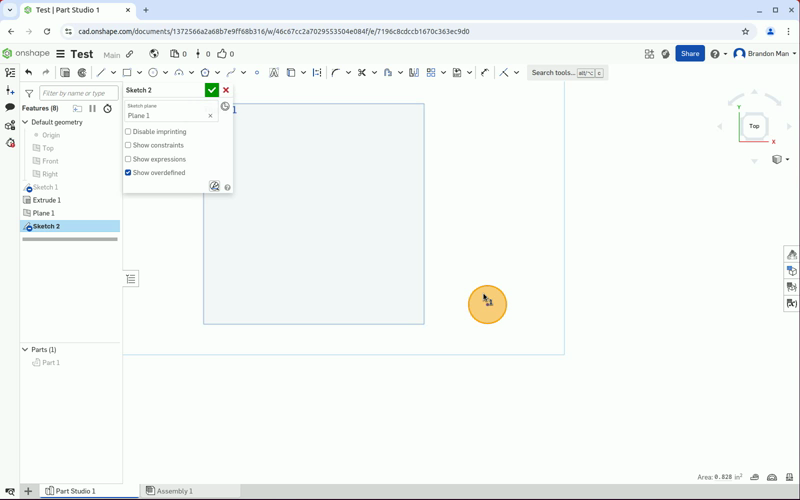
scroll(-6)
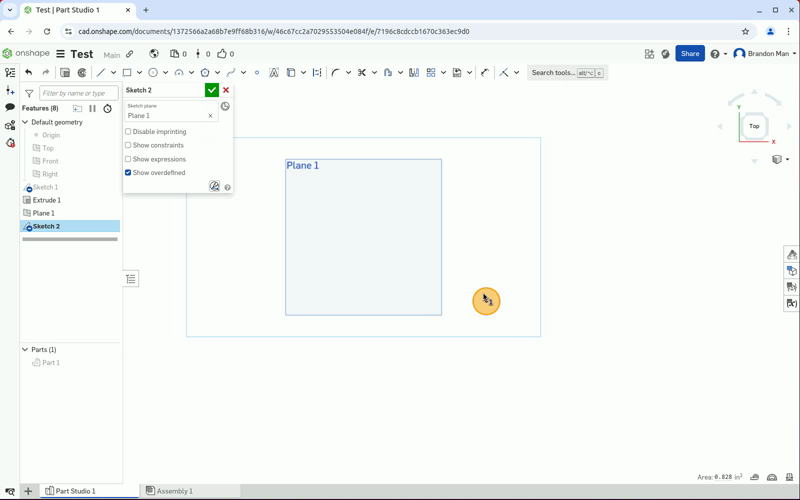
scroll(-6)
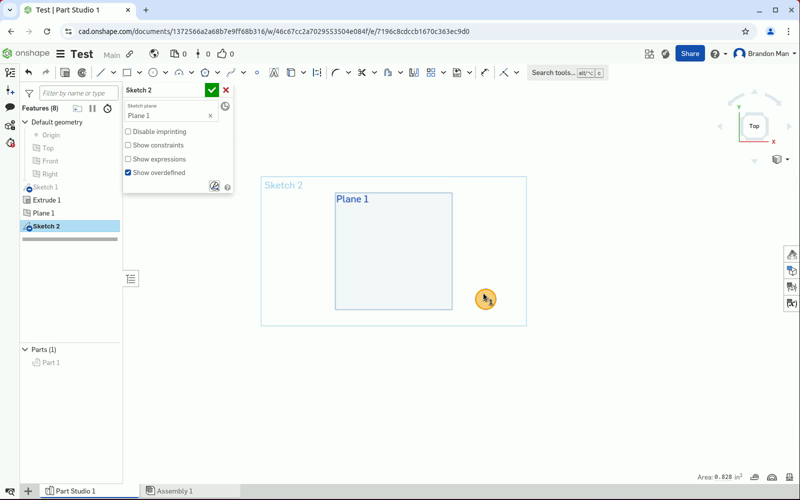
scroll(-6)
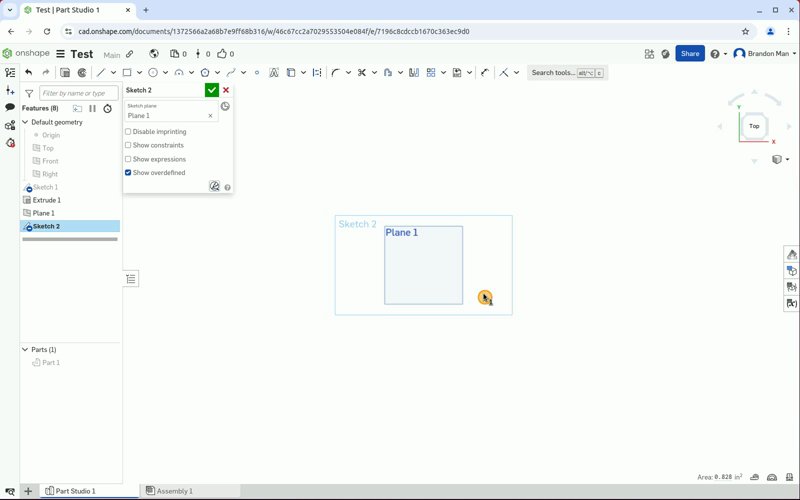
scroll(-6)
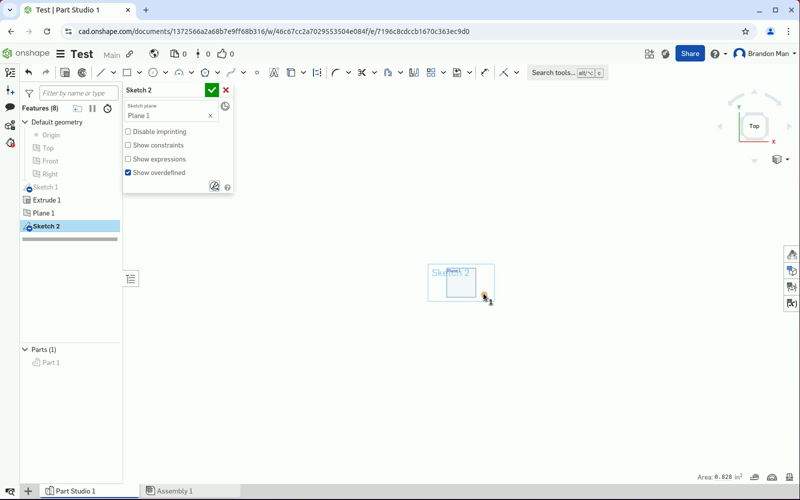
mouse_move(73, 352)
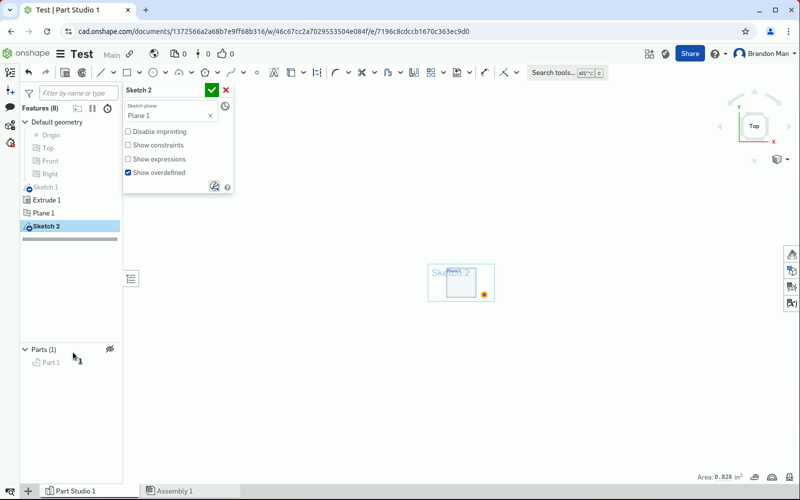
key(shift+y)
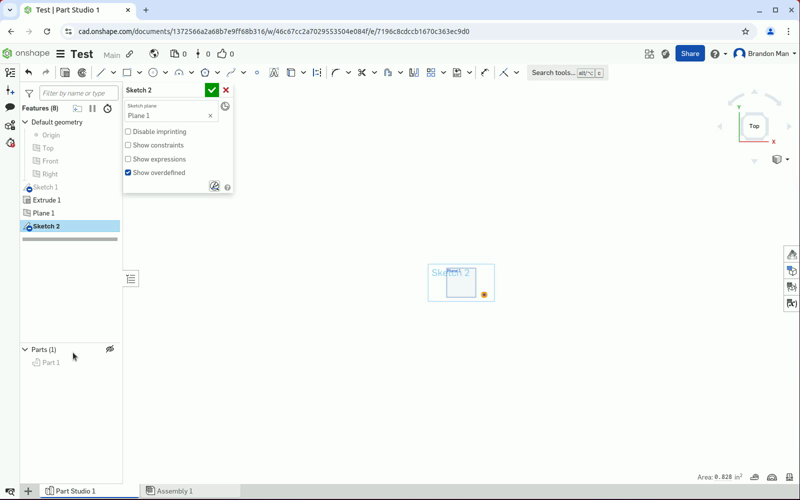
key(shift+e)
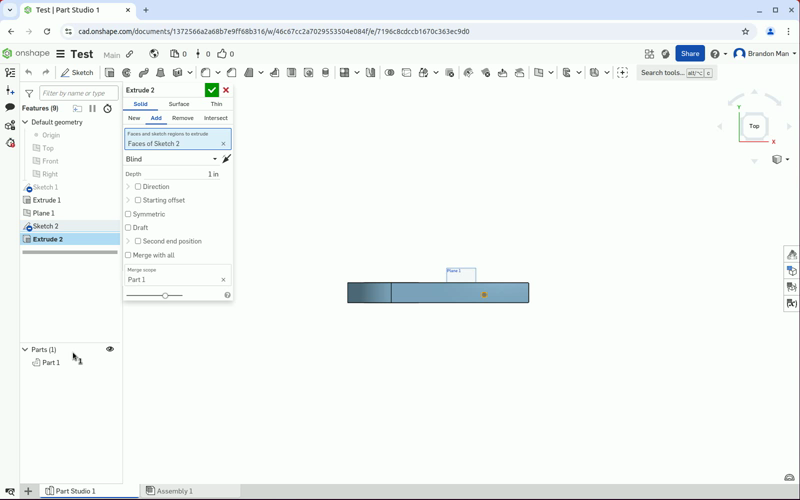
mouse_move(143, 106)
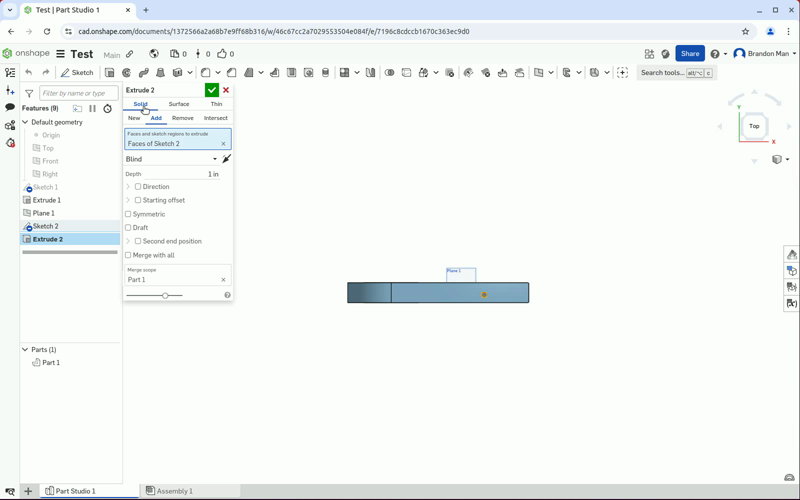
click(143, 106)
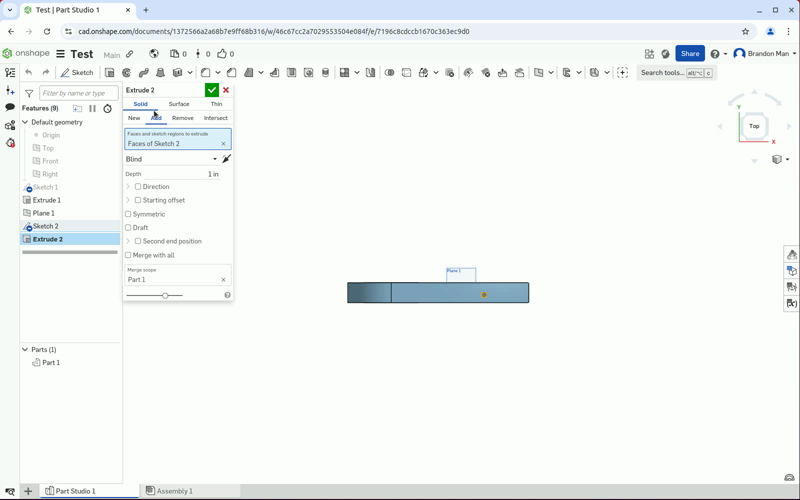
mouse_move(186, 120)
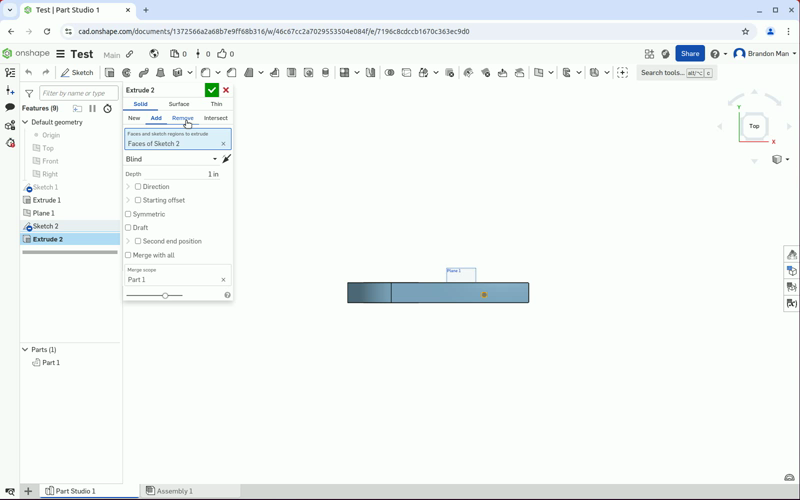
click(186, 120)
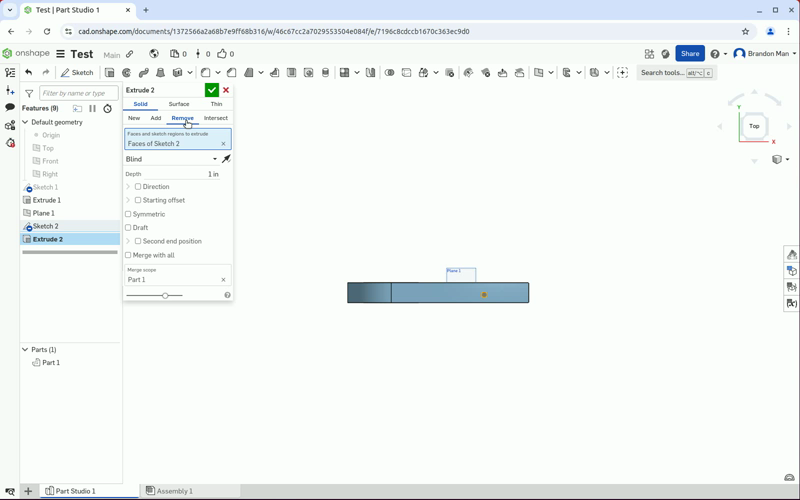
key(tab, 4)
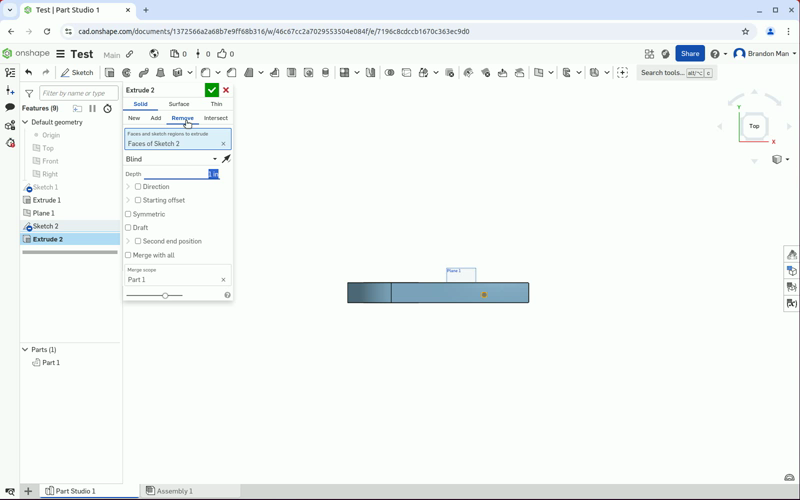
text(3.37)
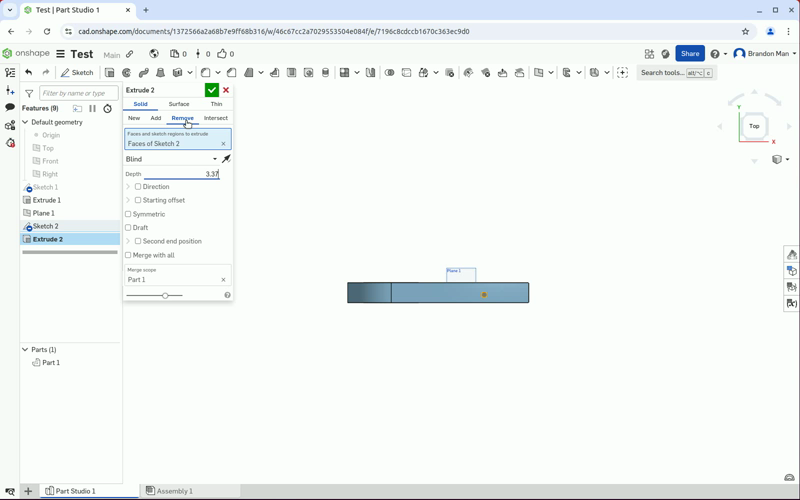
key(tab, 6)
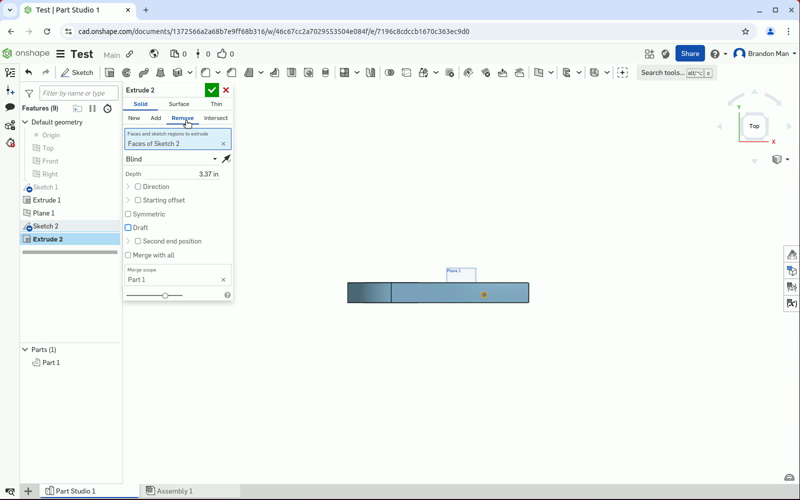
key(space)
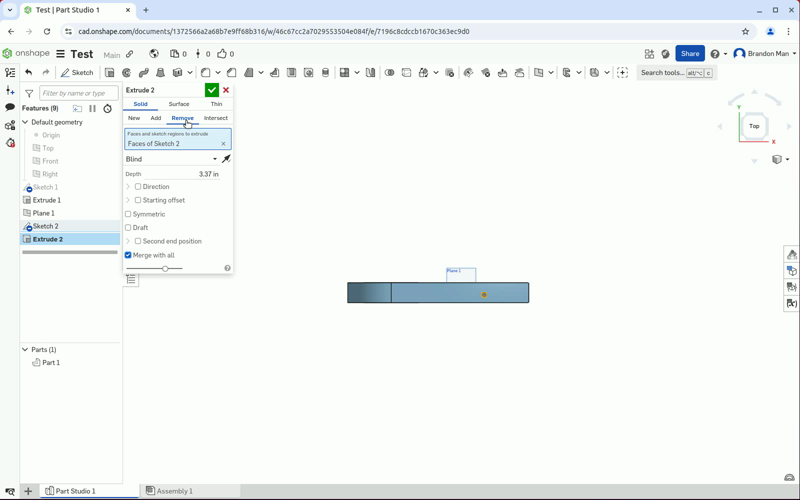
key(enter)
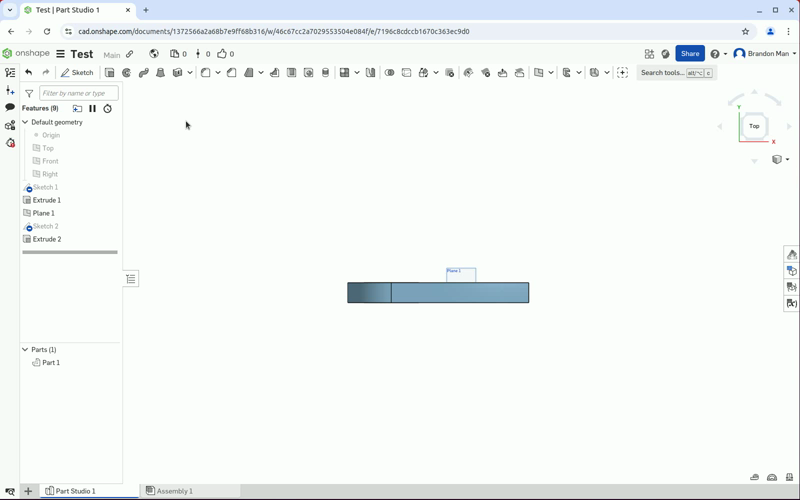
key(shift+h)
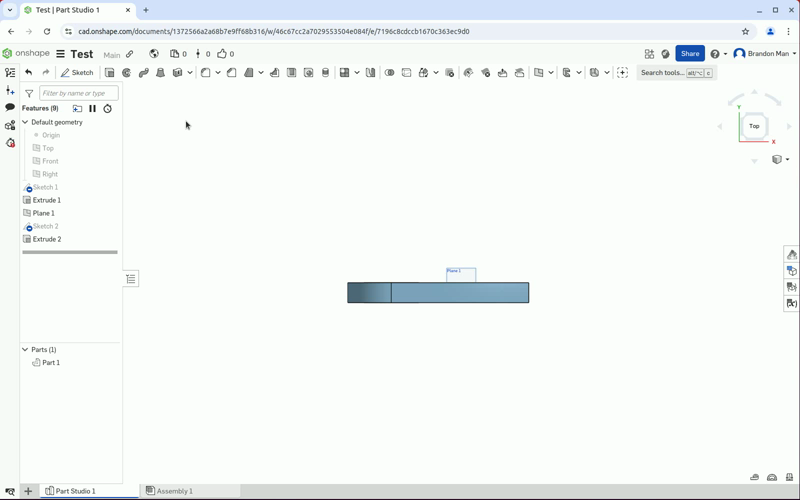
key(shift+h)
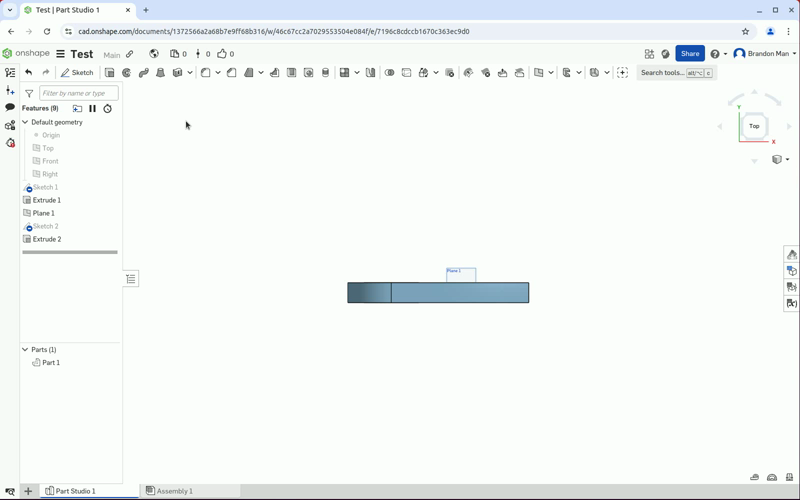
mouse_move(73, 189)
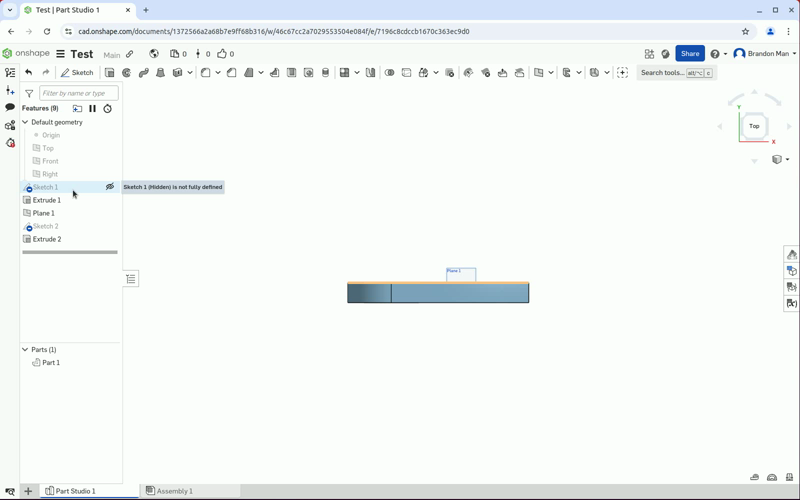
click(73, 189)
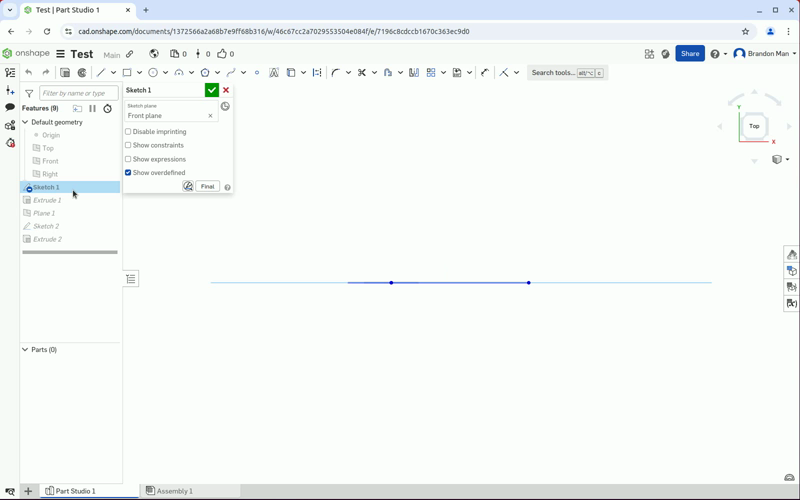
mouse_move(229, 92)
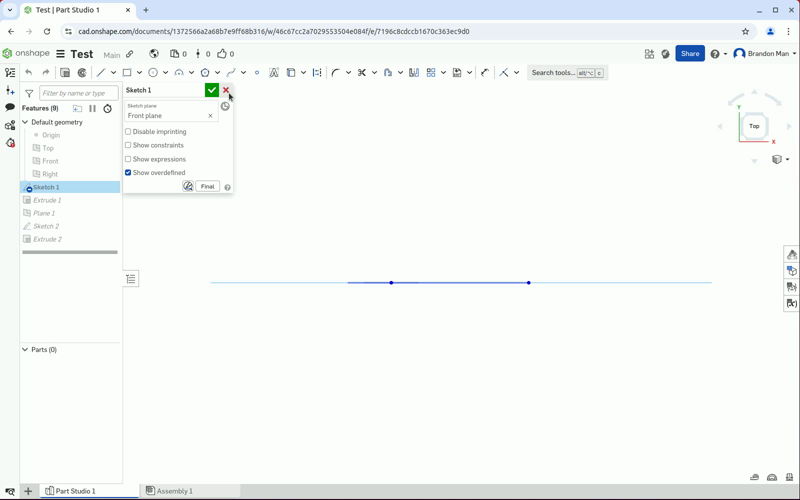
click(229, 92)
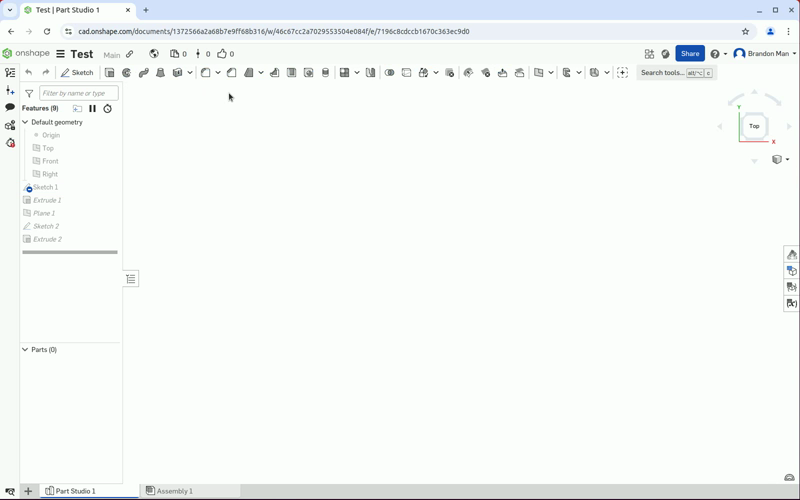
key(shift+s)
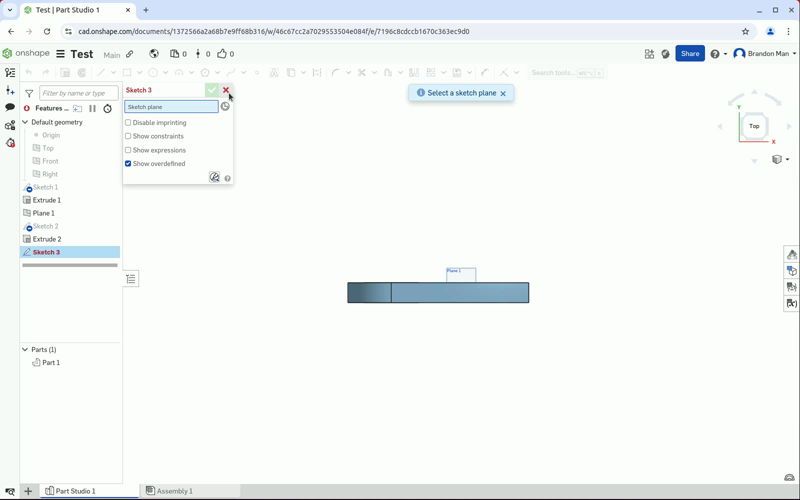
mouse_move(73, 215)
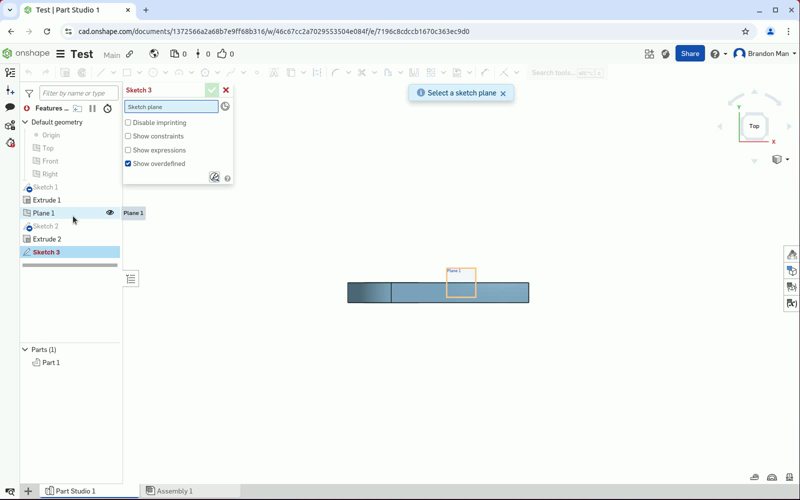
click(73, 215)
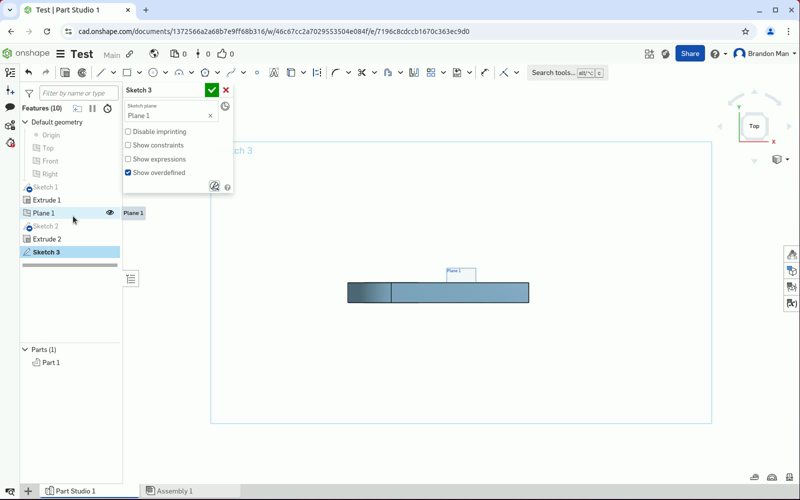
mouse_move(73, 352)
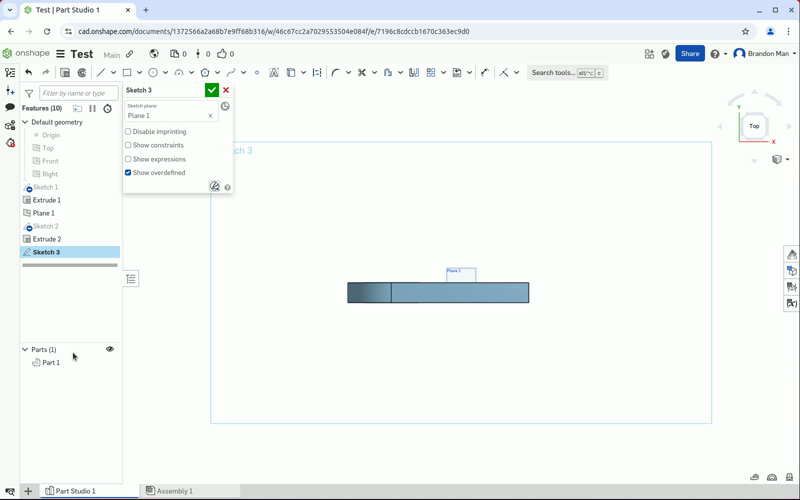
key(y)
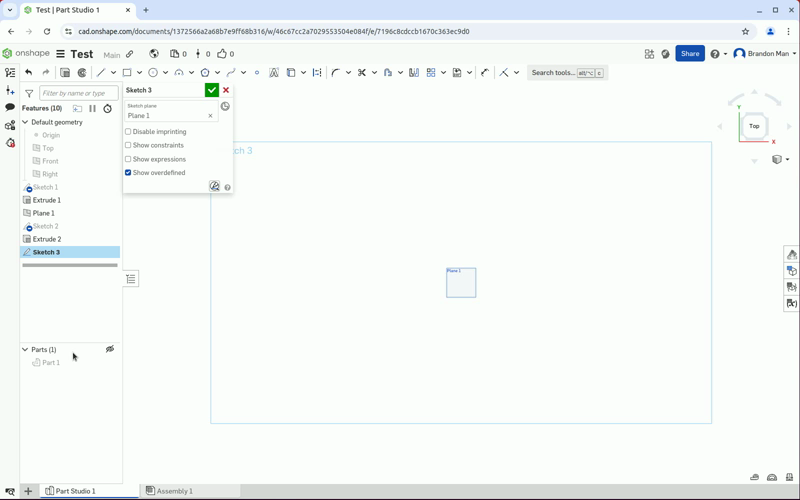
key(c)
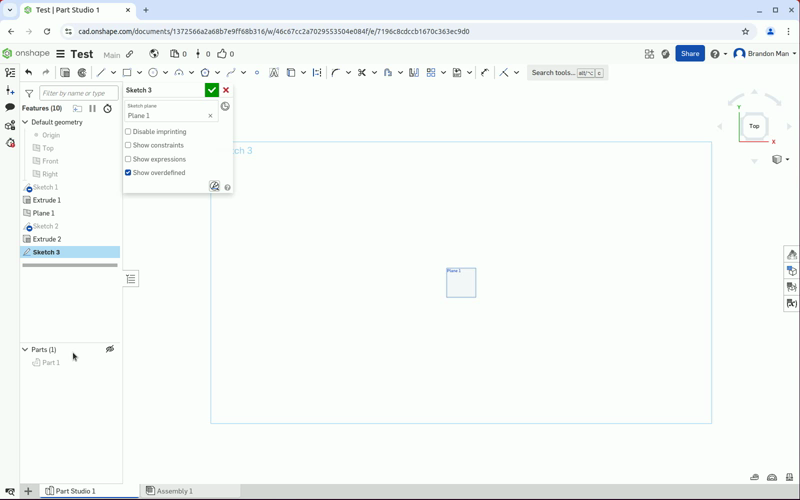
key_down(shift)
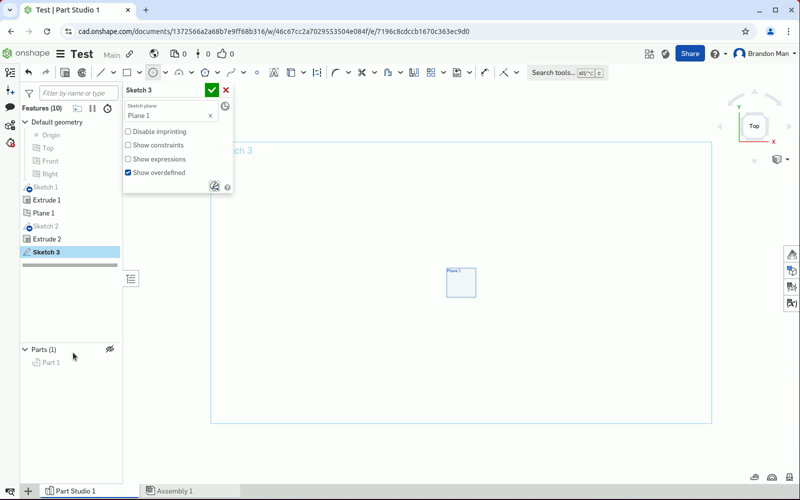
mouse_move(468, 294)
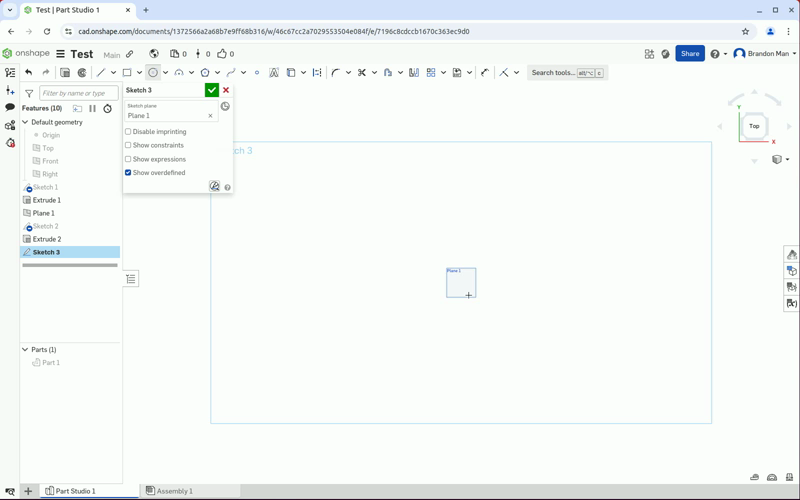
click(468, 294)
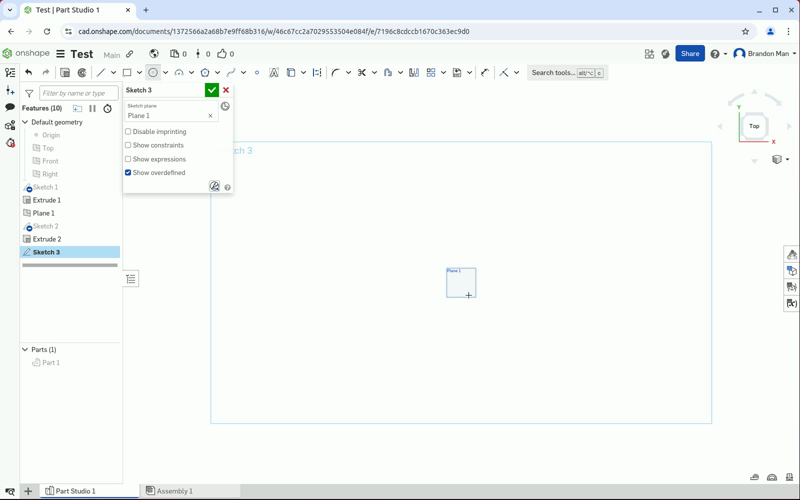
key_up(shift)
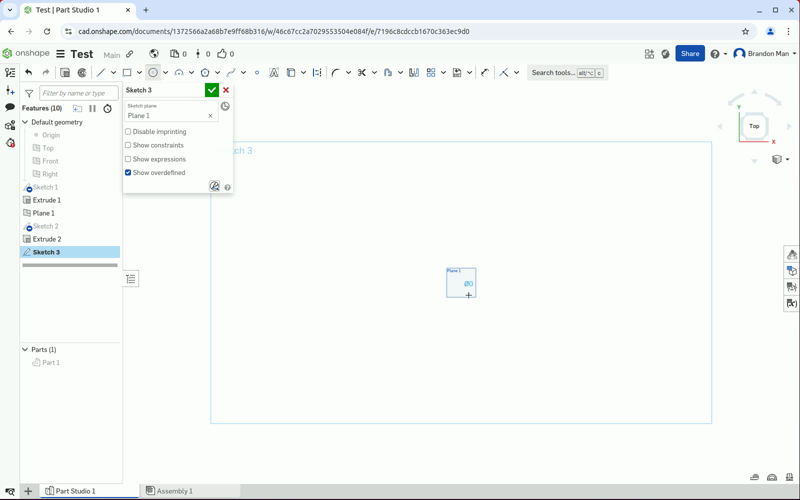
mouse_move(471, 294)
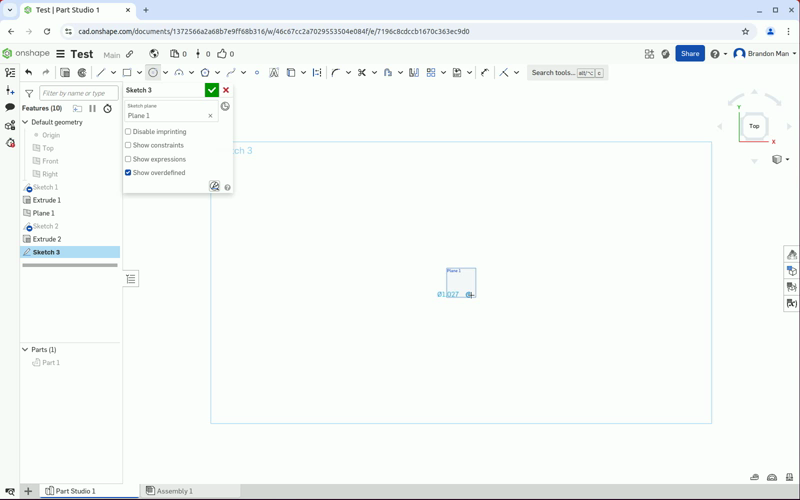
scroll(6)
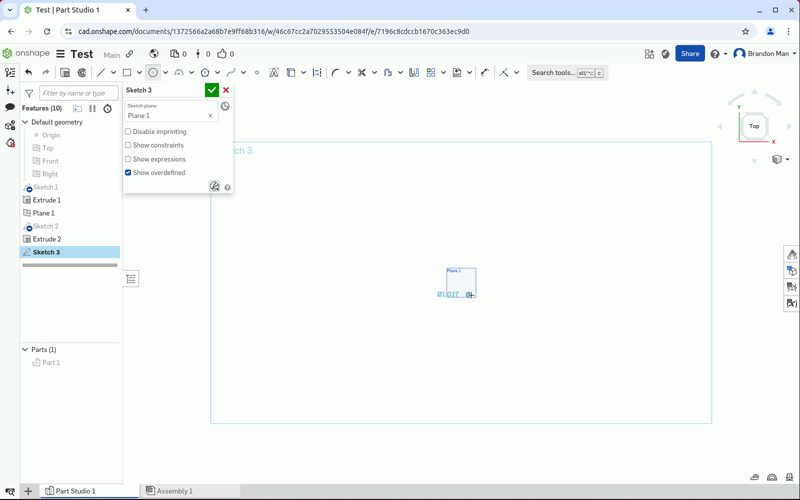
scroll(6)
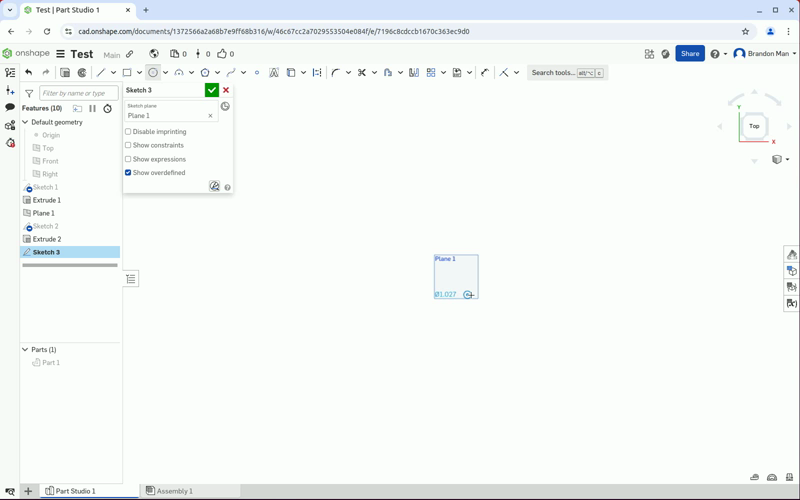
scroll(6)
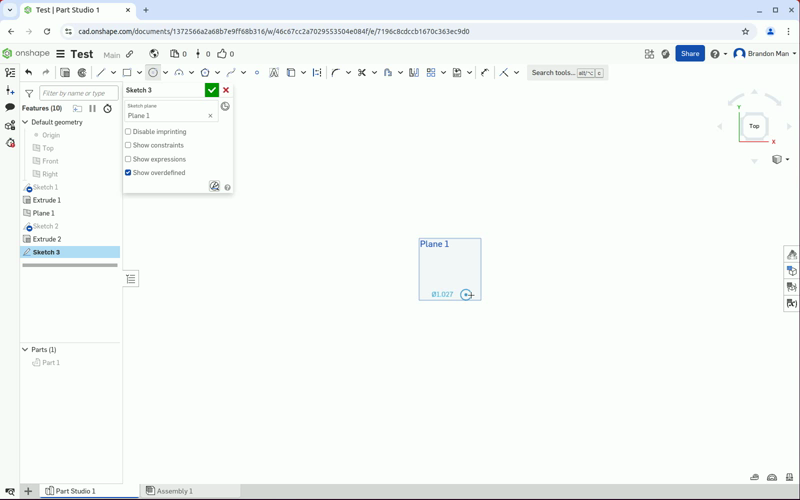
scroll(6)
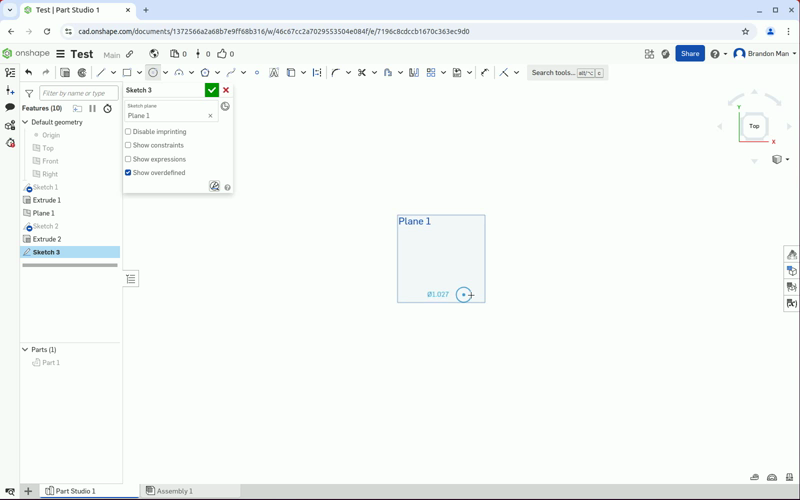
scroll(6)
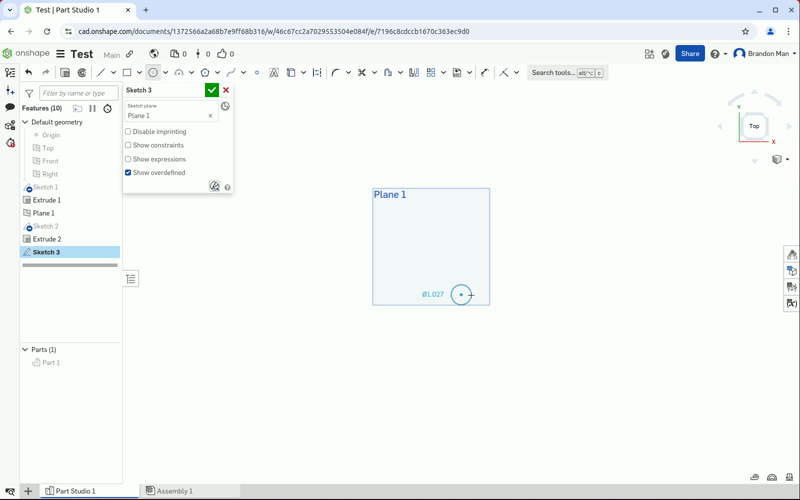
scroll(6)
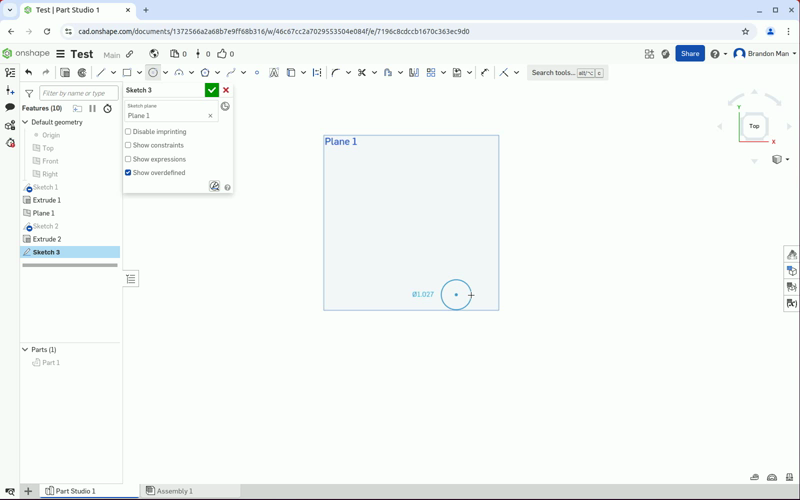
scroll(6)
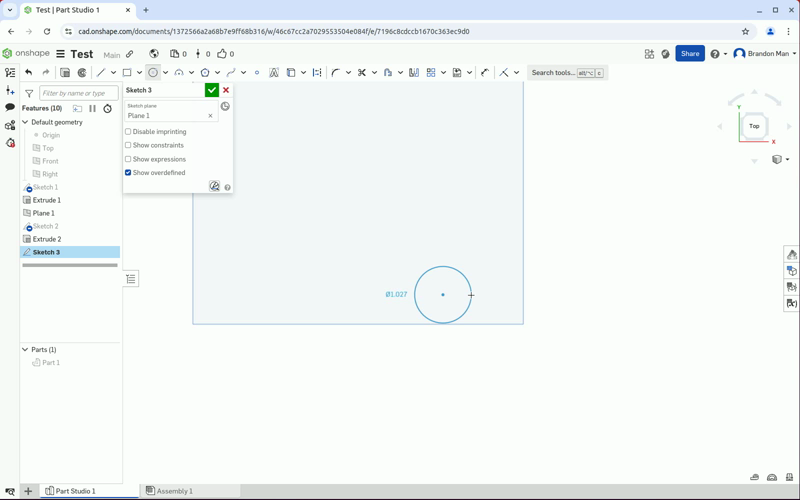
click(471, 294)
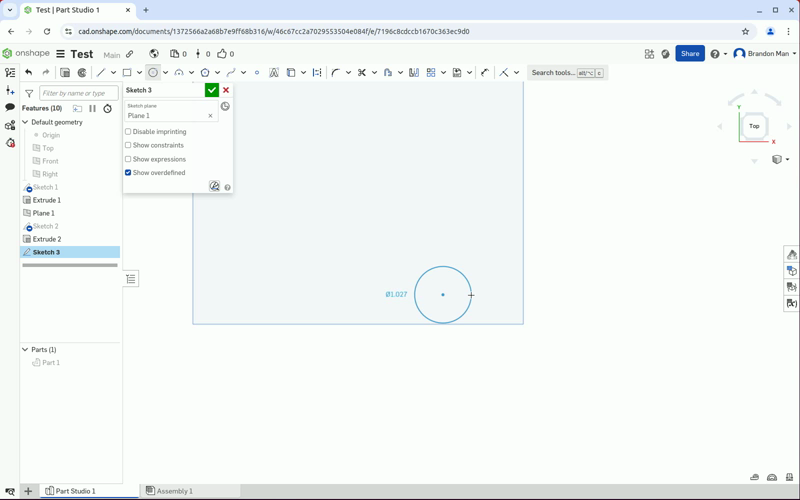
scroll(-6)
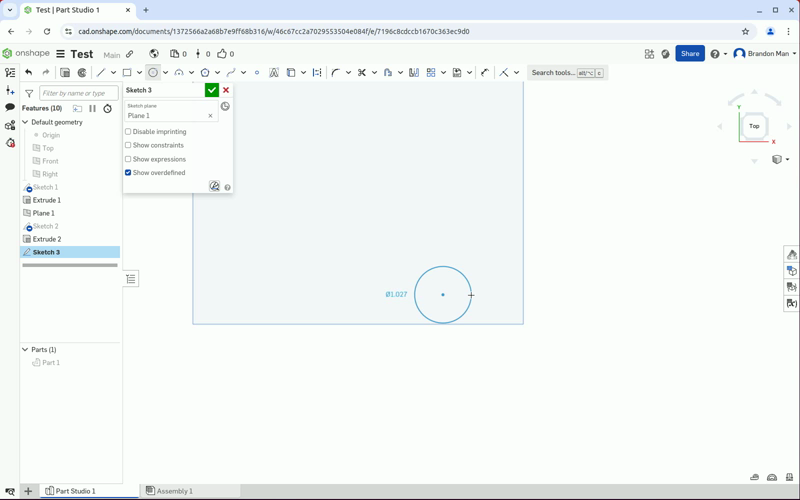
scroll(-6)
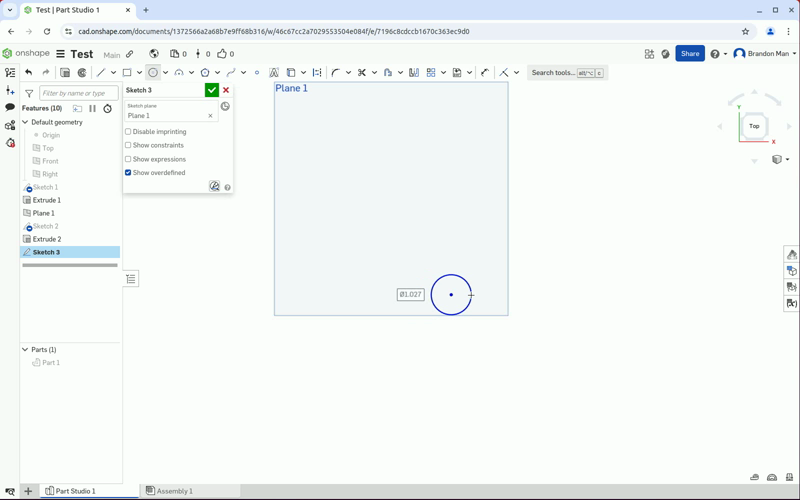
scroll(-6)
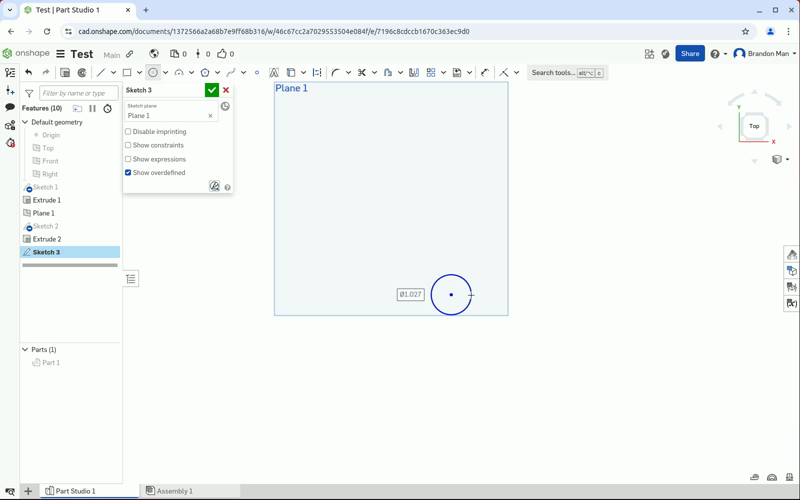
scroll(-6)
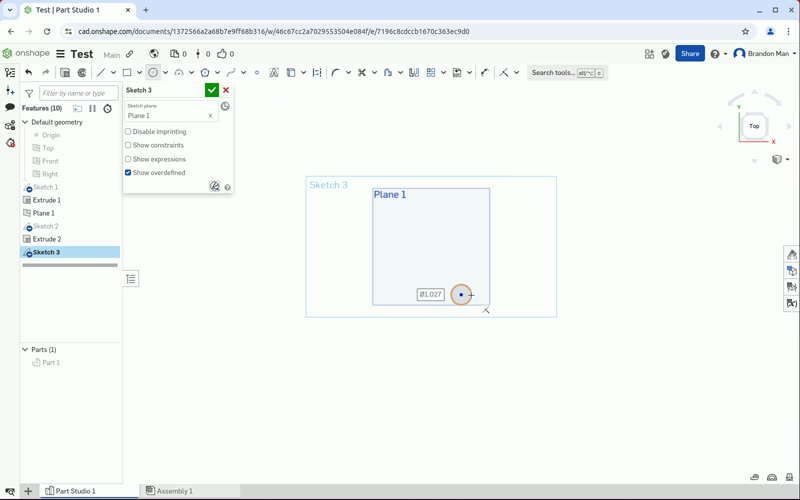
scroll(-6)
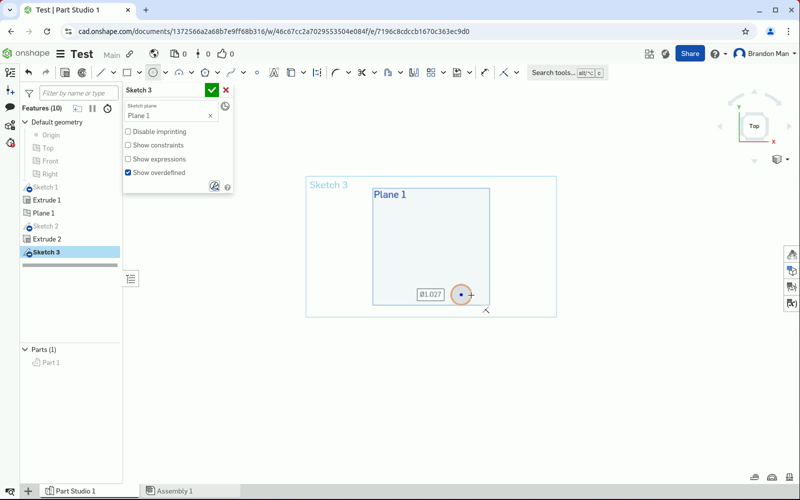
scroll(-6)
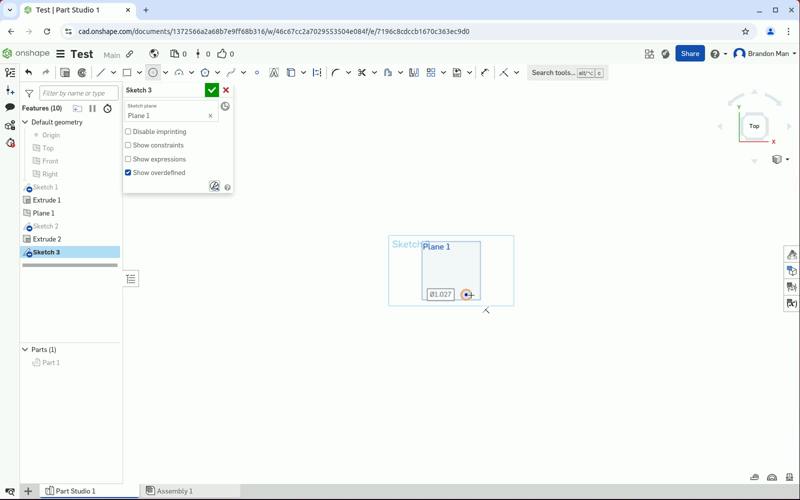
scroll(-6)
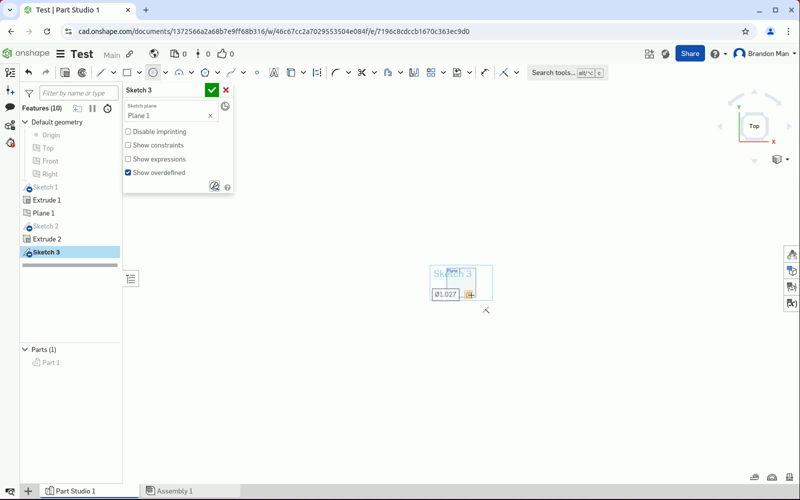
key(esc)
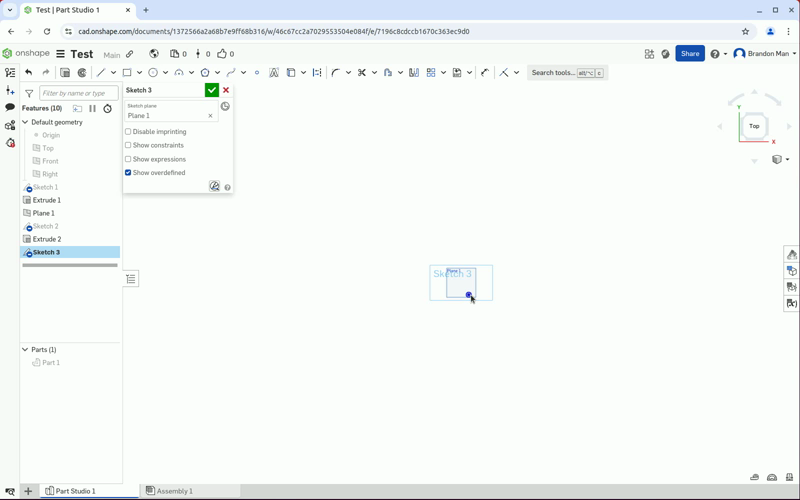
mouse_move(466, 295)
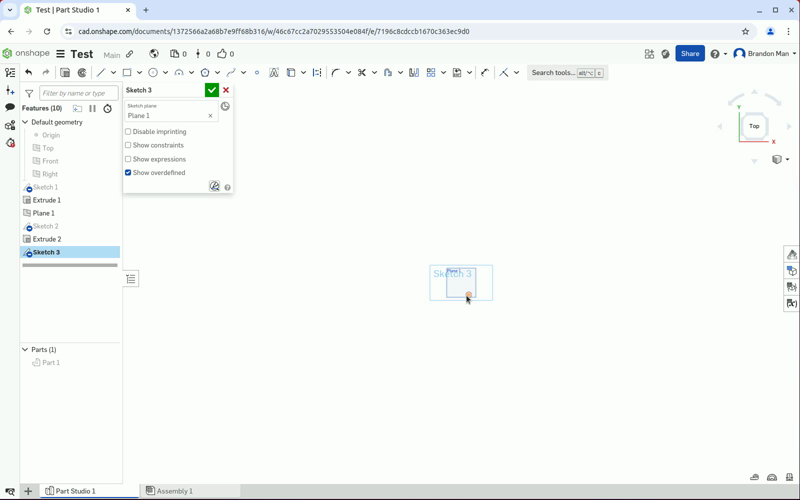
scroll(6)
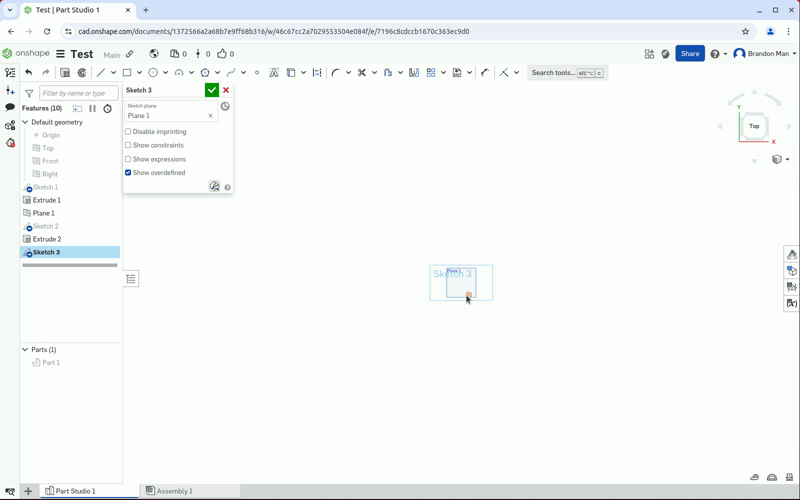
scroll(6)
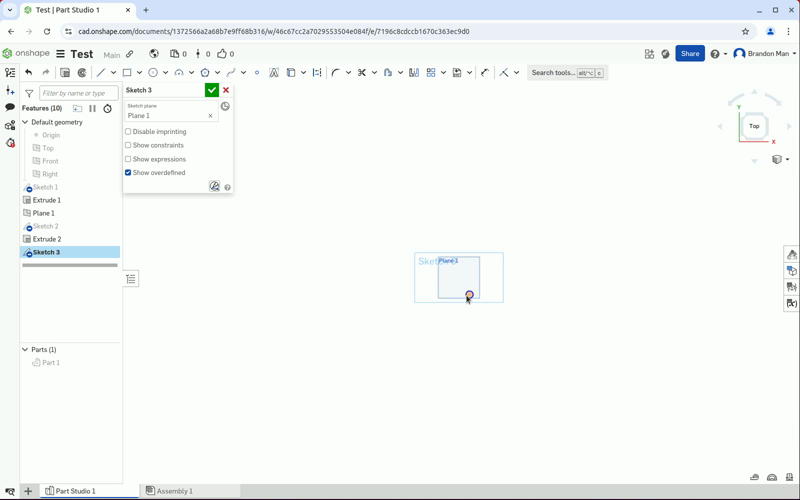
scroll(6)
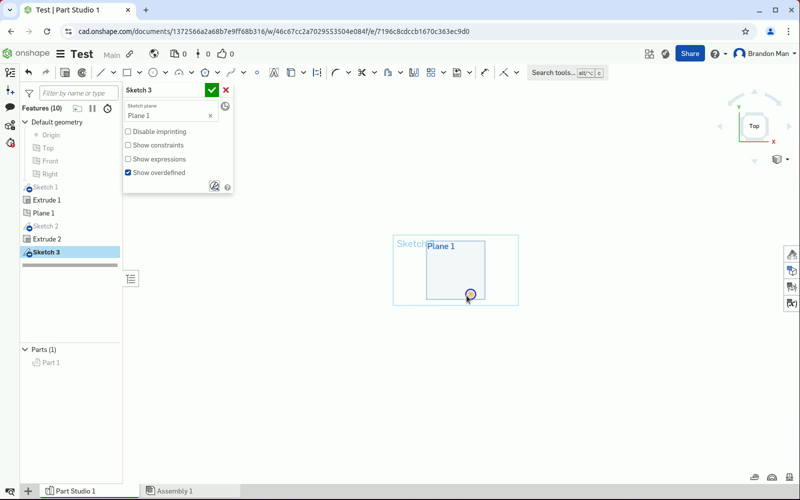
scroll(6)
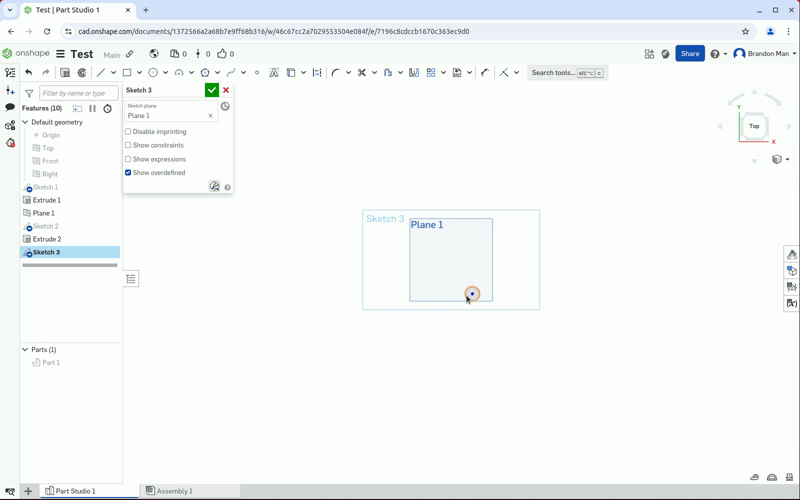
scroll(6)
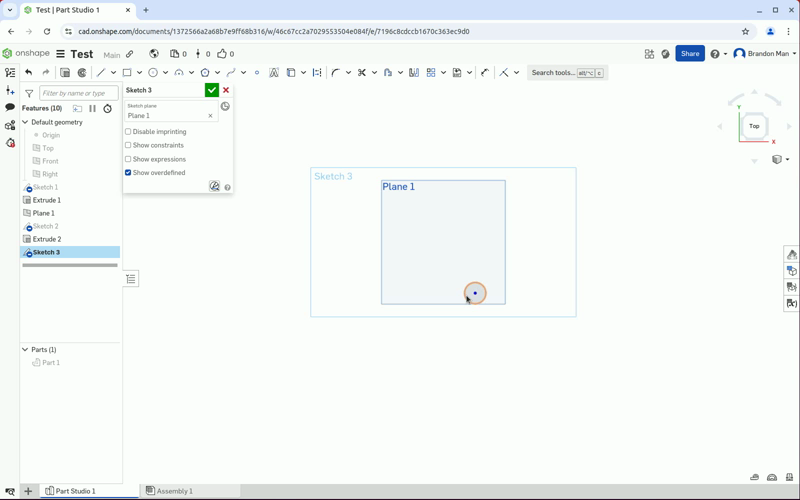
scroll(6)
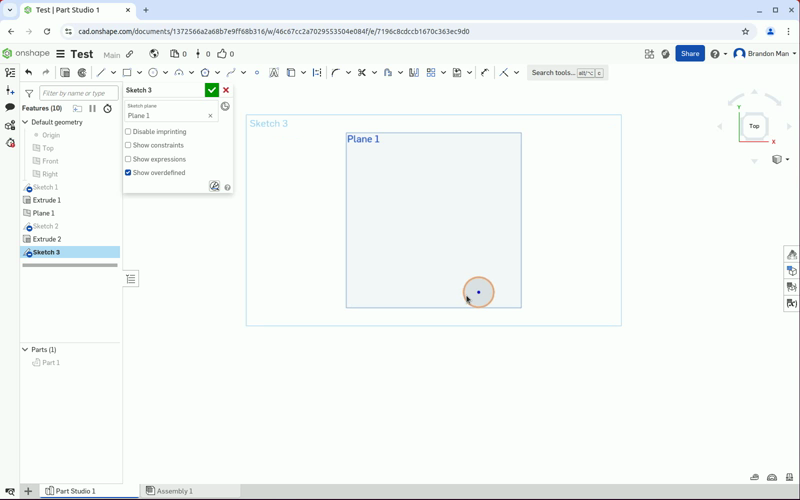
scroll(6)
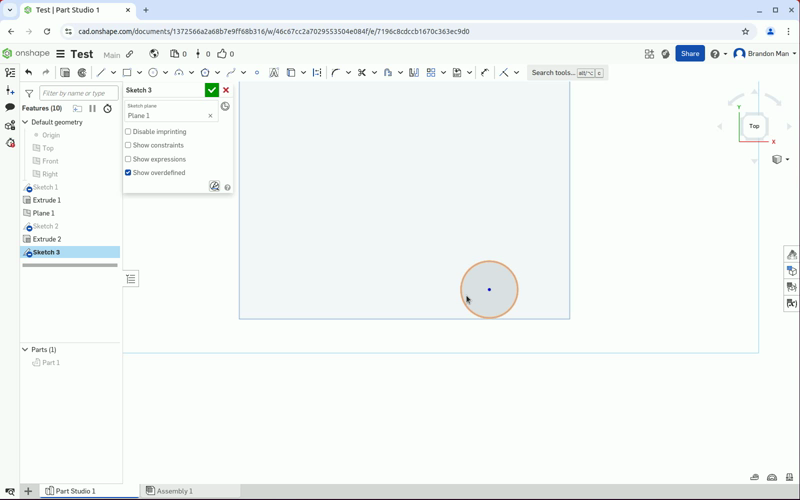
click(466, 295)
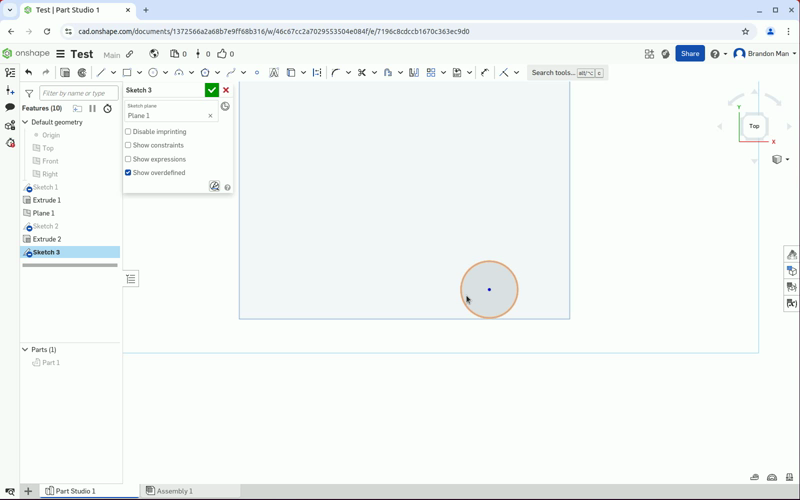
scroll(-6)
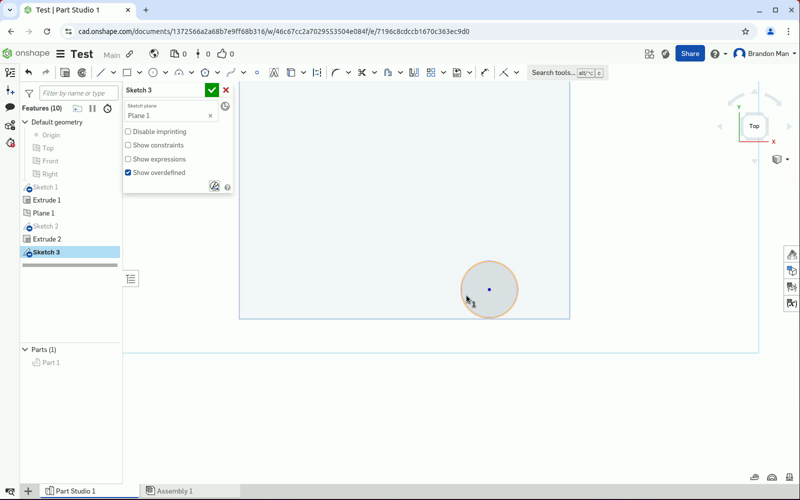
scroll(-6)
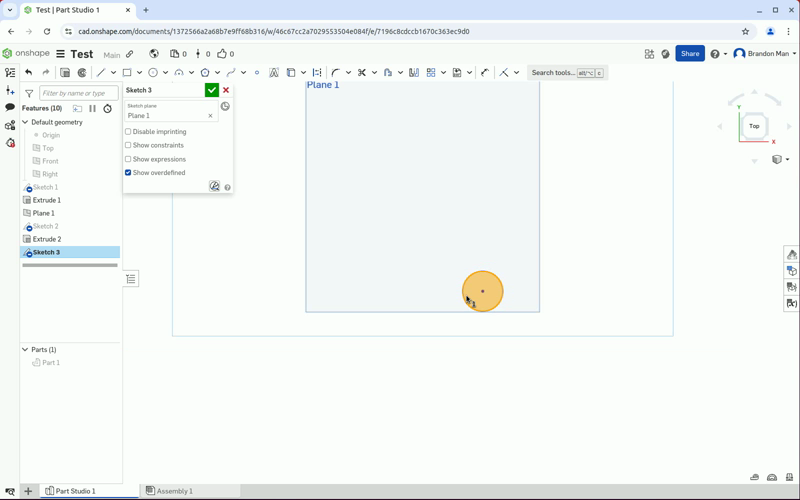
scroll(-6)
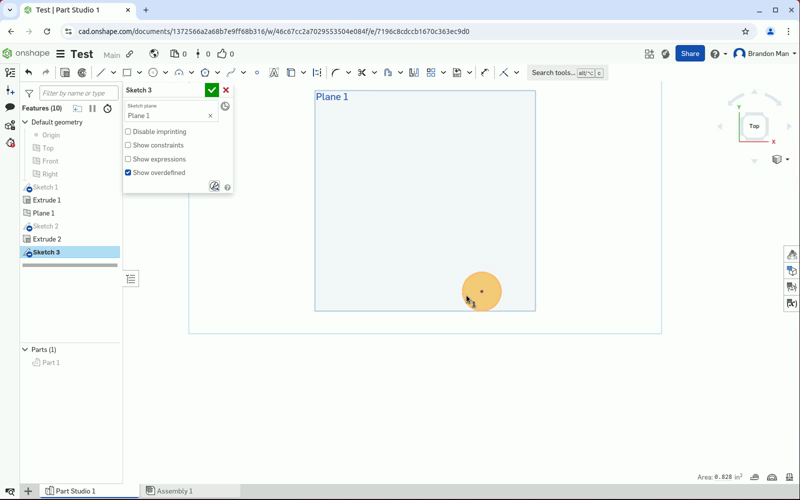
scroll(-6)
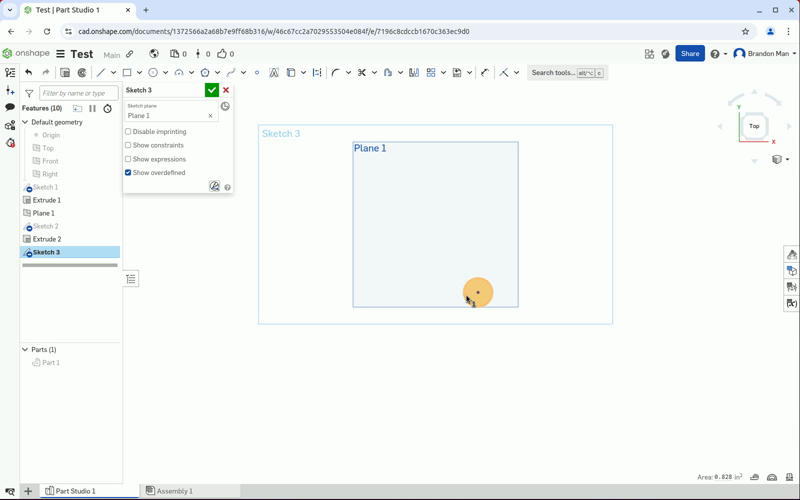
scroll(-6)
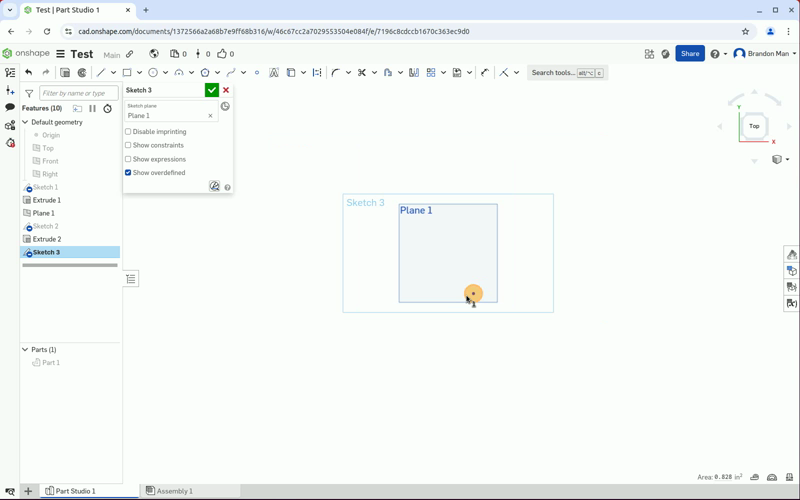
scroll(-6)
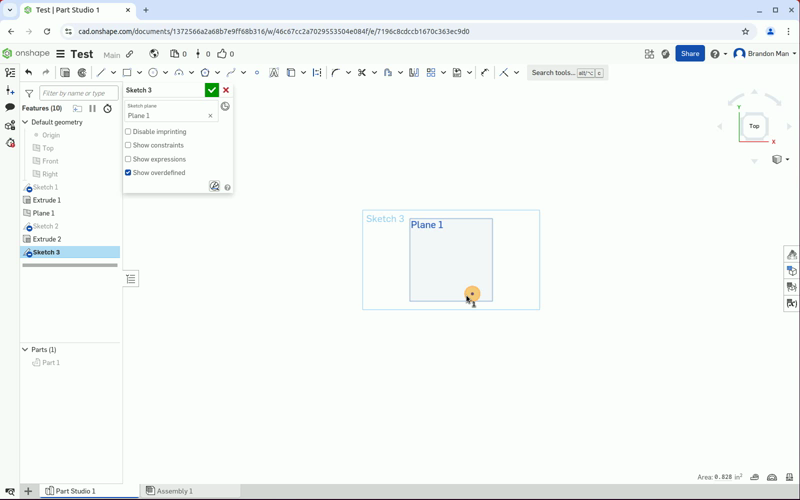
scroll(-6)
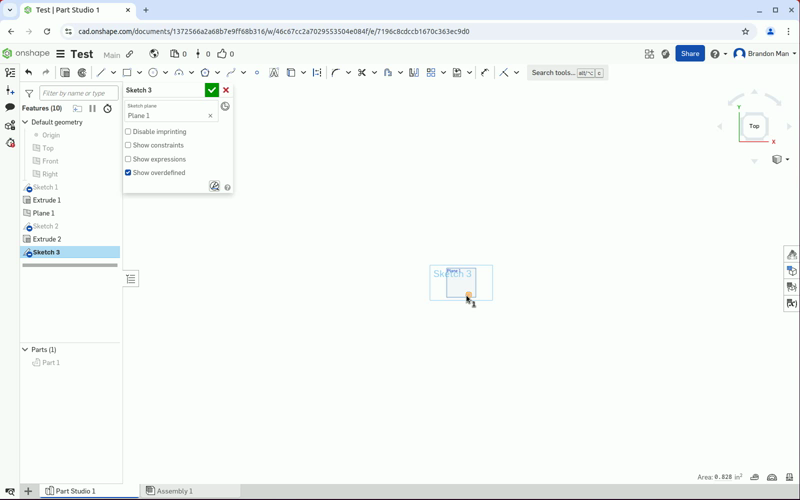
mouse_move(73, 352)
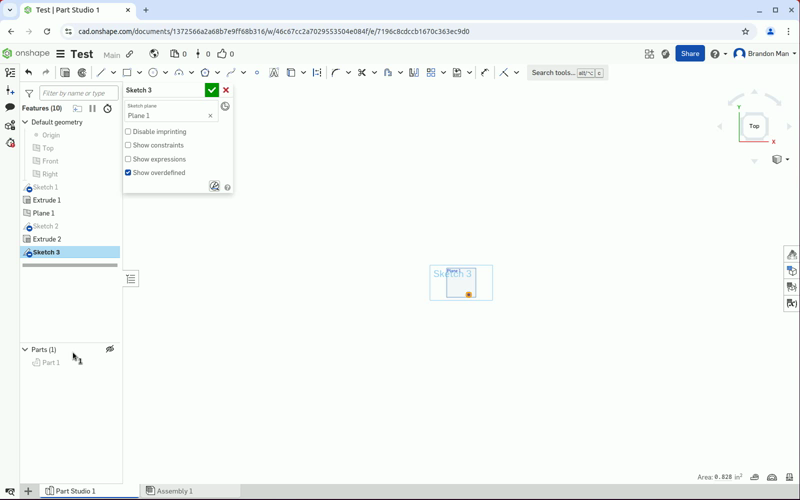
key(shift+y)
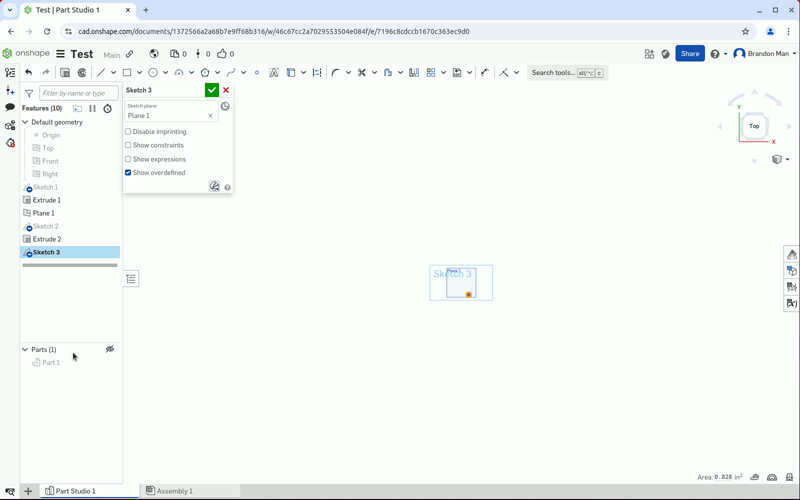
key(shift+e)
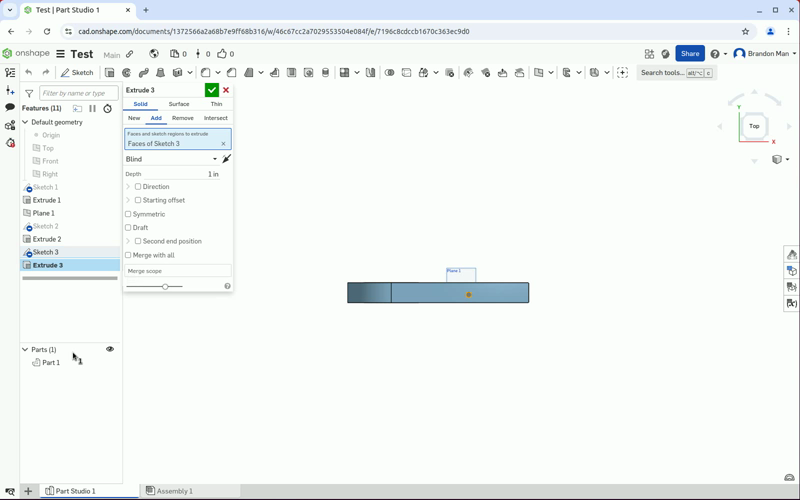
mouse_move(143, 106)
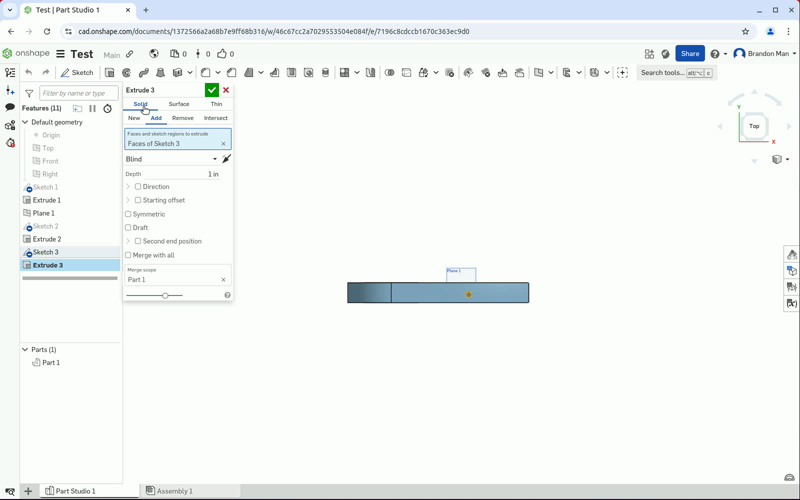
click(143, 106)
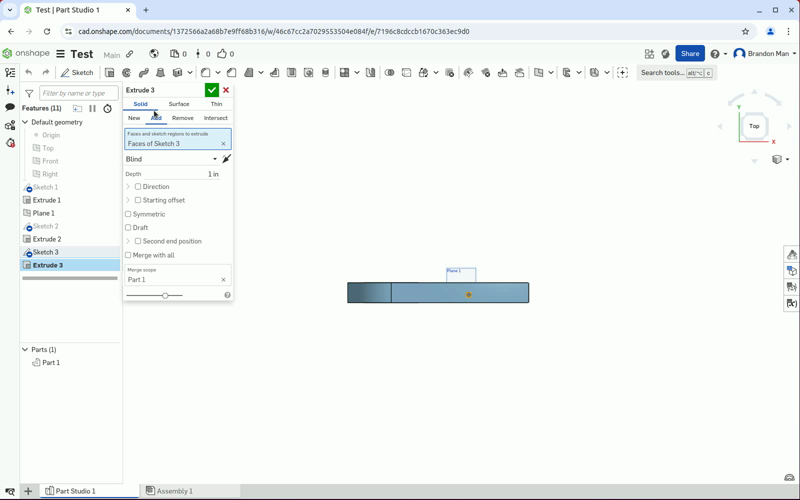
mouse_move(186, 120)
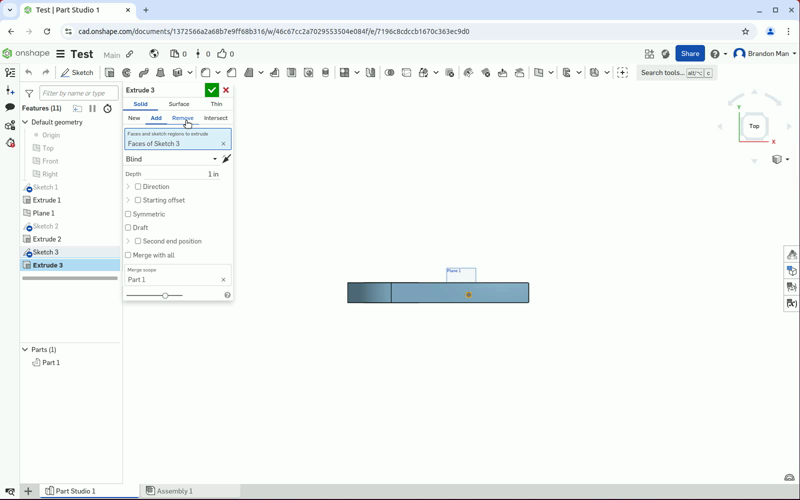
click(186, 120)
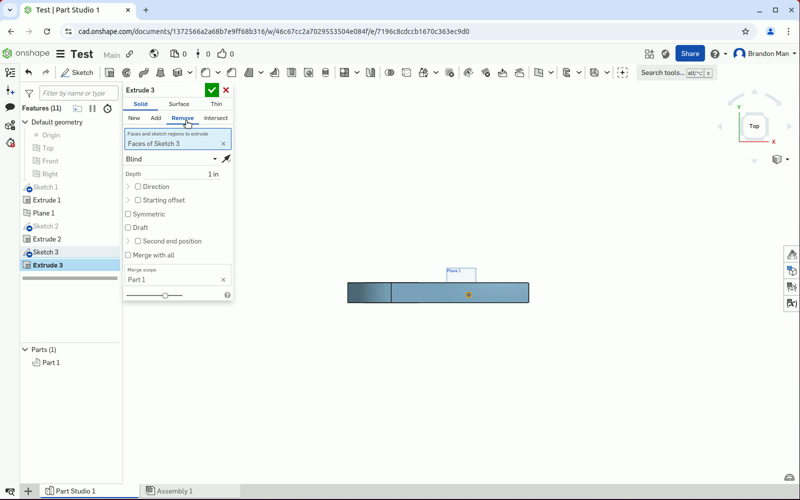
key(tab, 4)
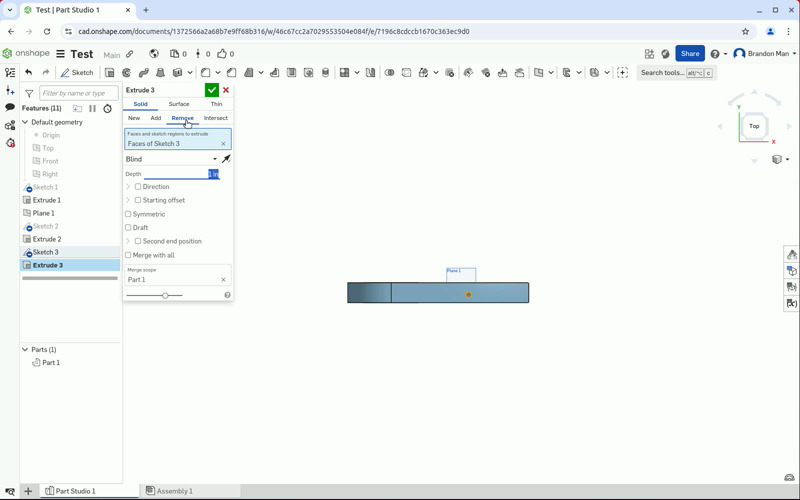
text(3.37)
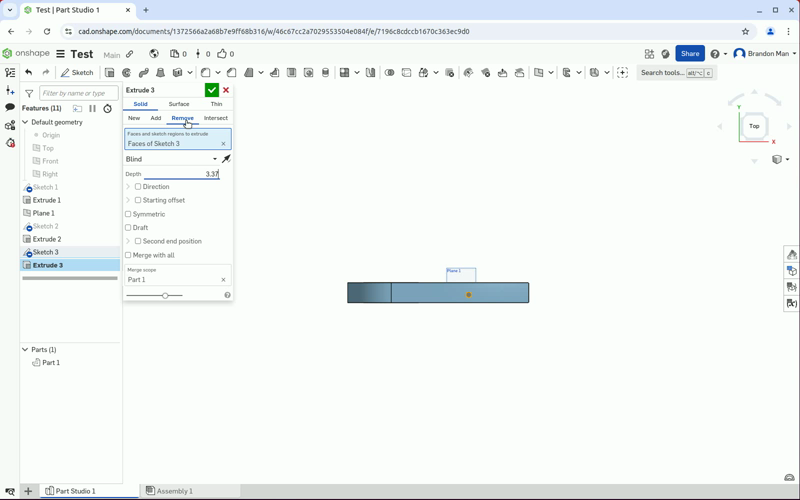
key(tab, 6)
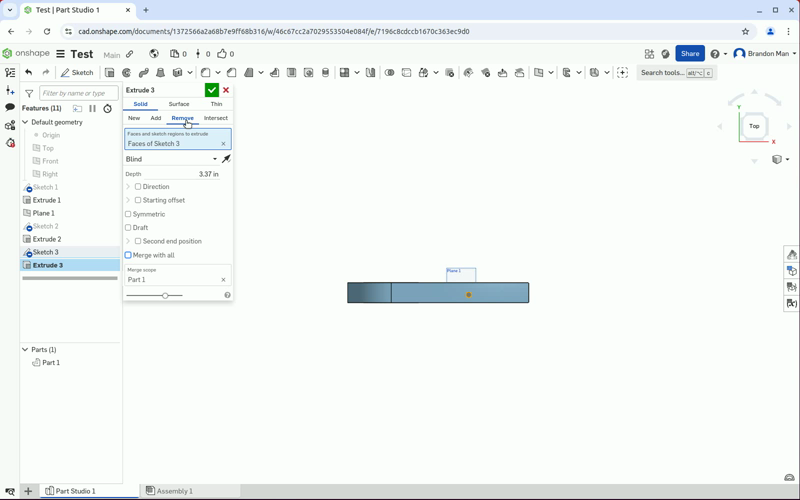
key(space)
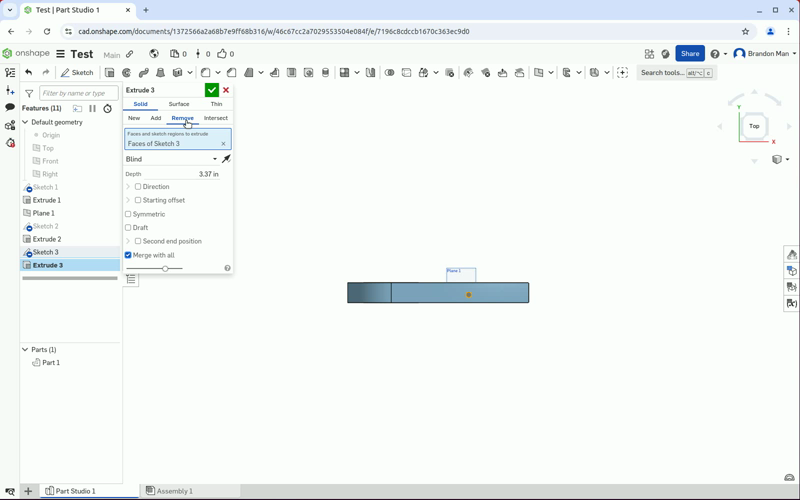
key(enter)
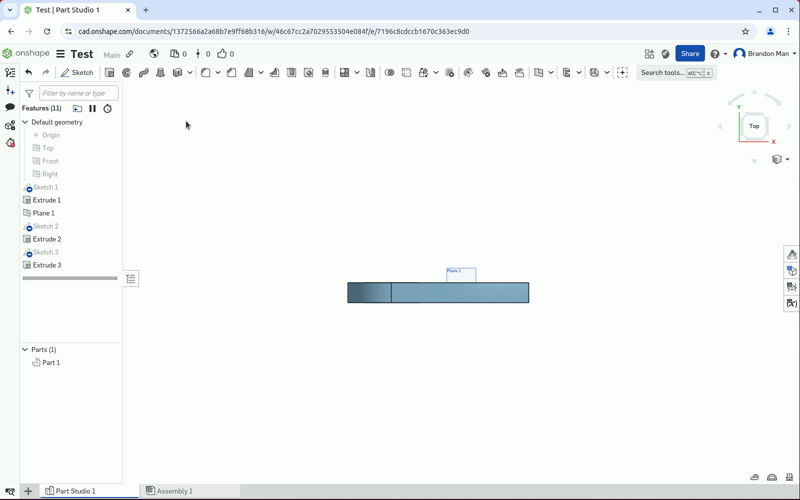
key(shift+h)
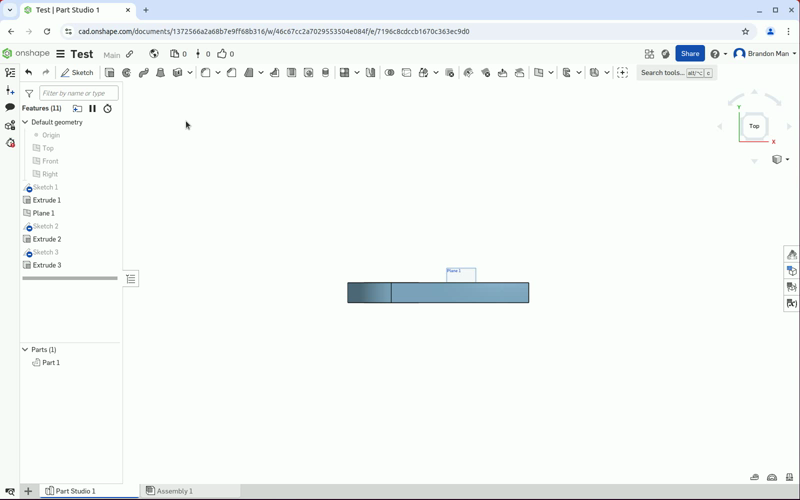
key(shift+h)
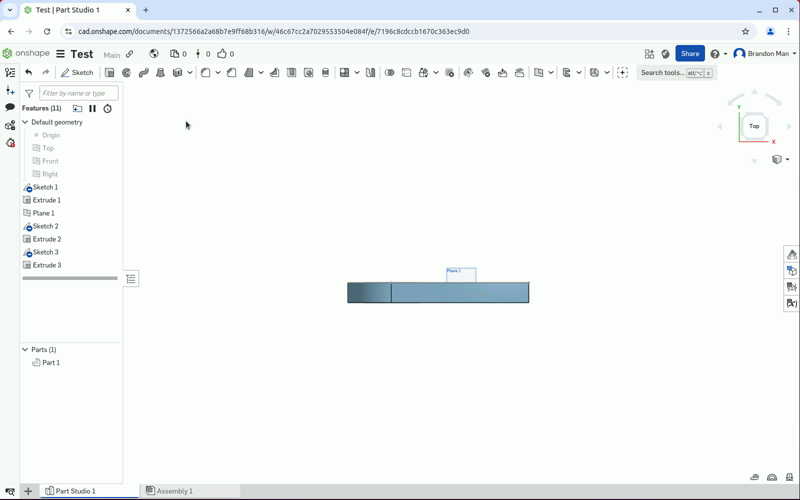
key(shift+7)
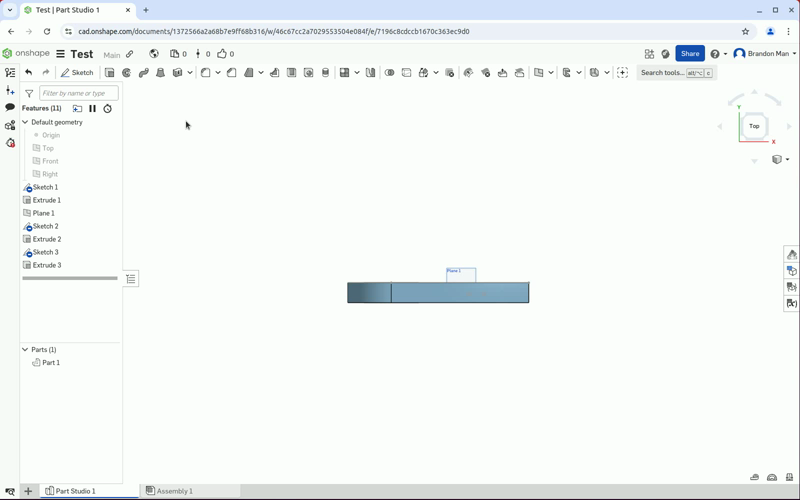
key(up, 3)
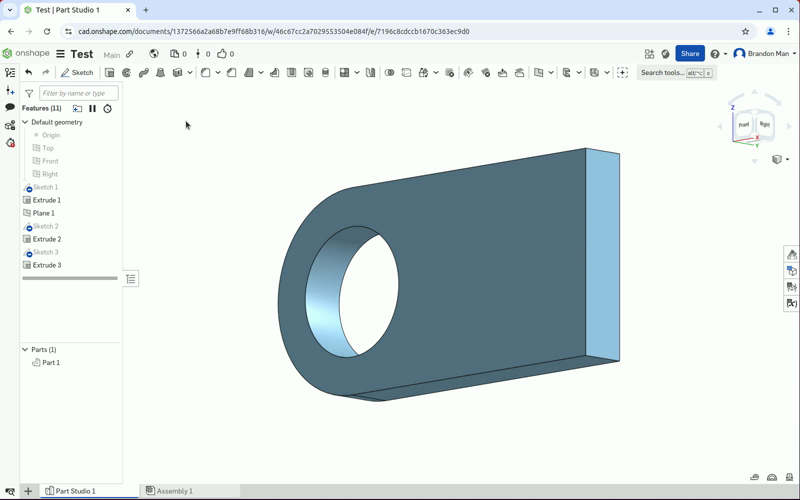
key(left, 3)
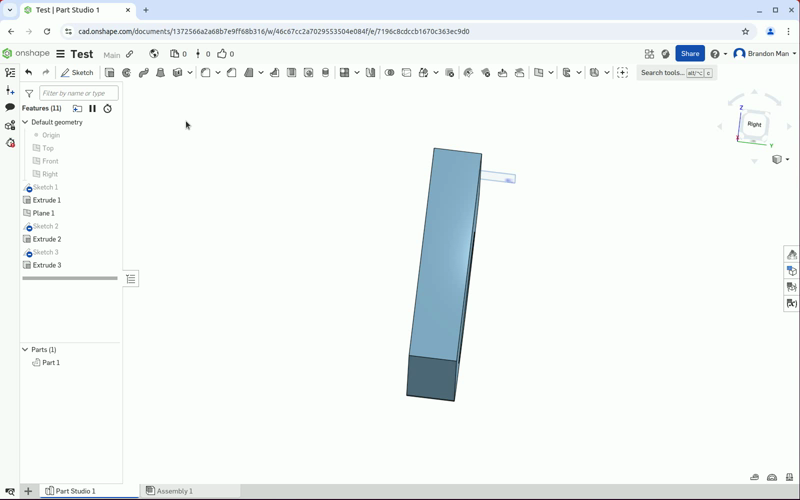
key(right, 3)
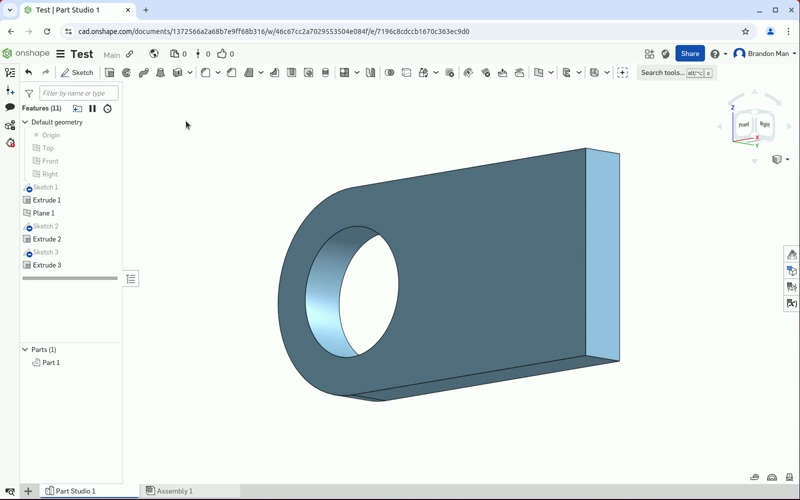
key(down, 3)
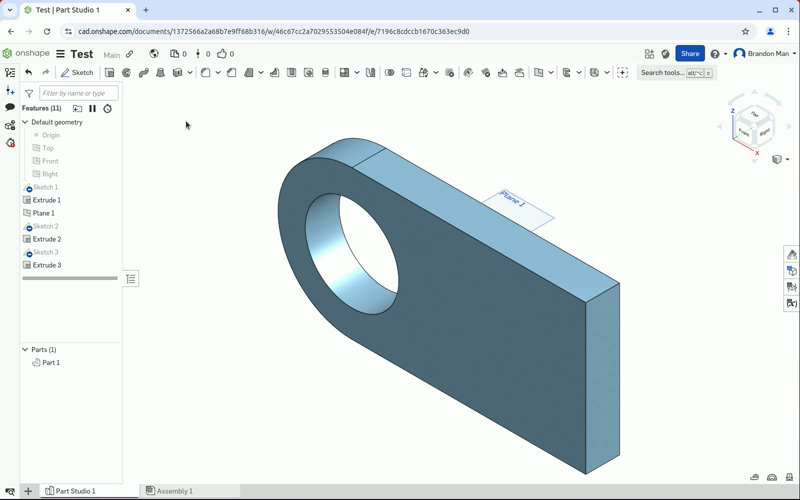
mouse_move(73, 189)
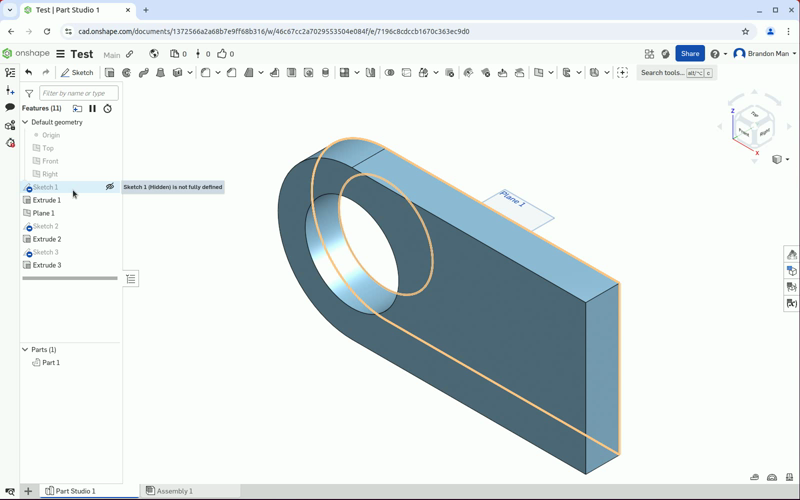
click(73, 189)